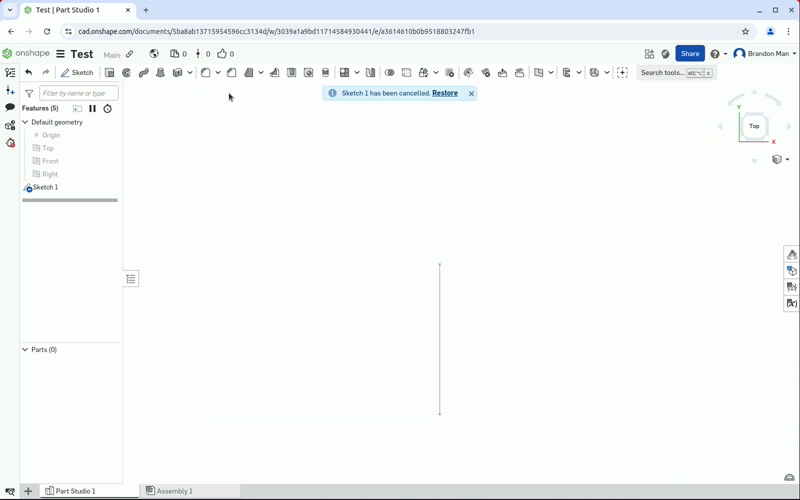
key(shift+h)
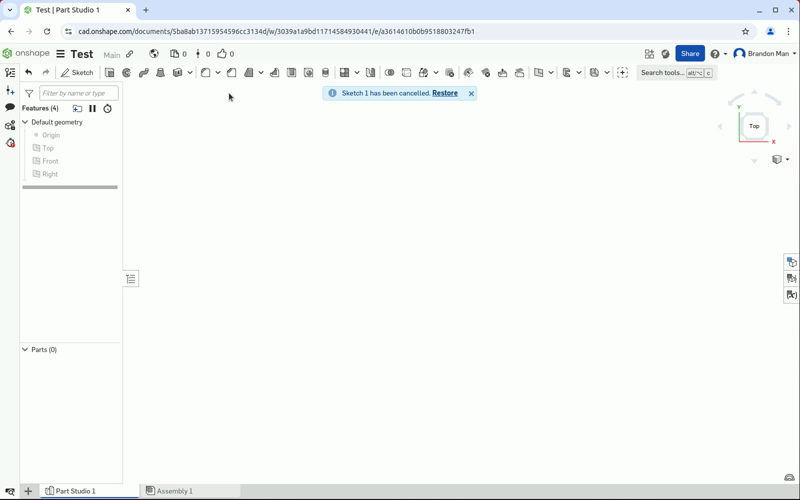
mouse_move(73, 352)
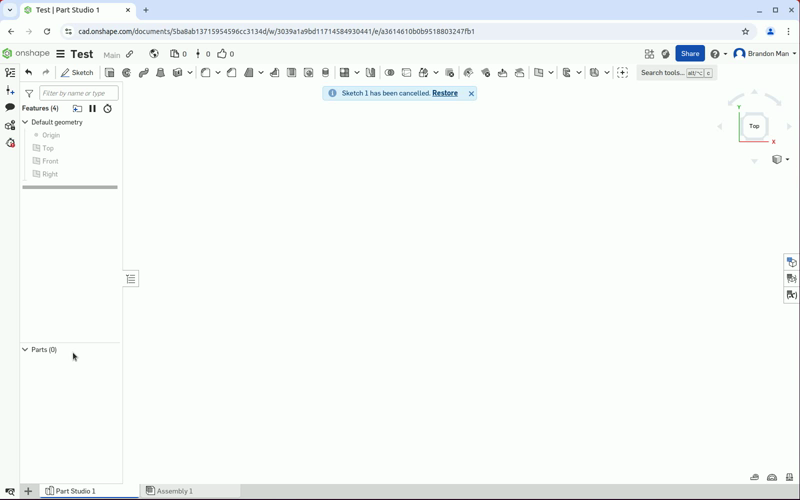
key(y)
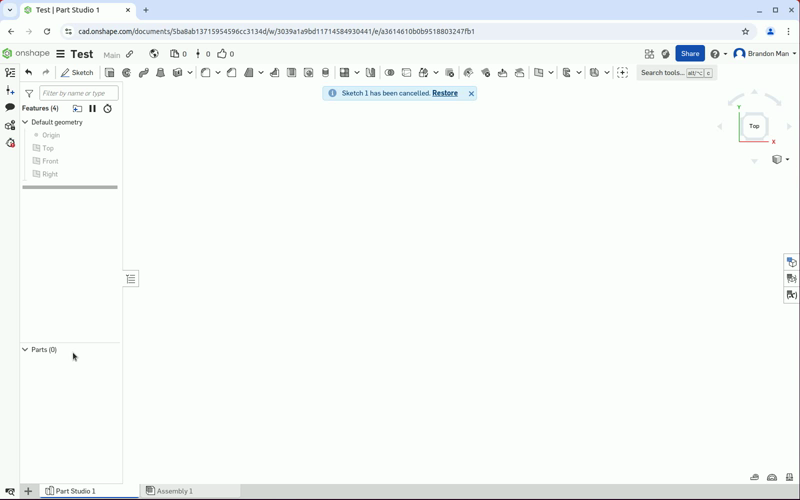
key(shift+p)
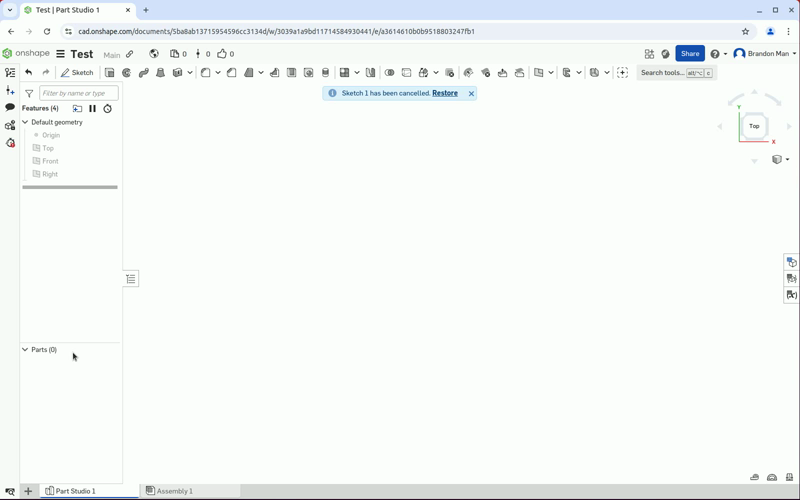
key(space)
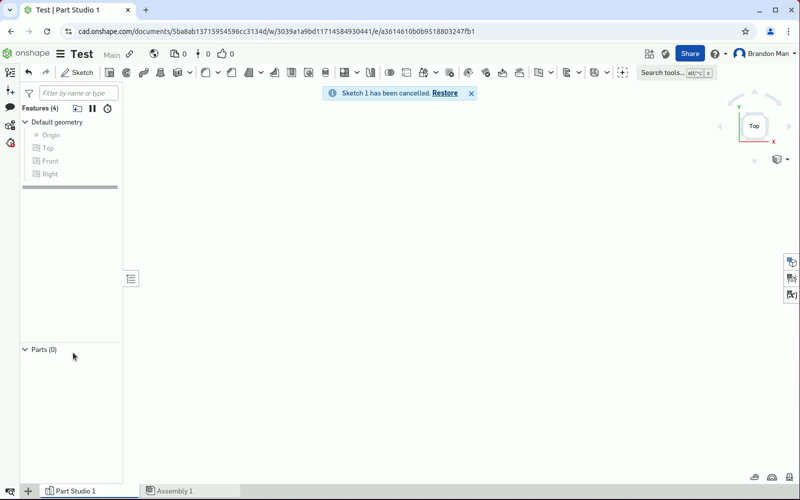
key_down(shift)
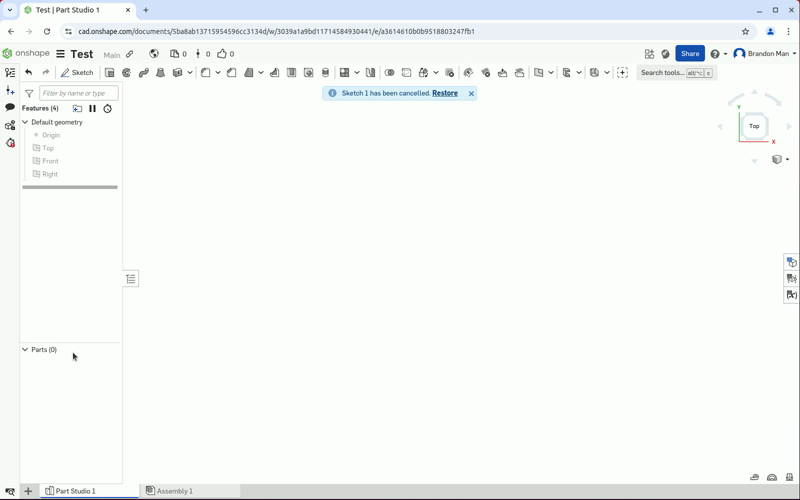
key(up)
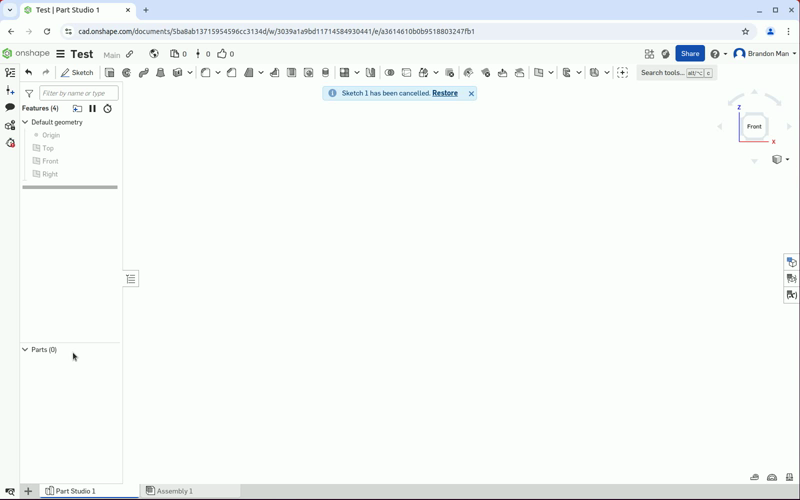
key_up(shift)
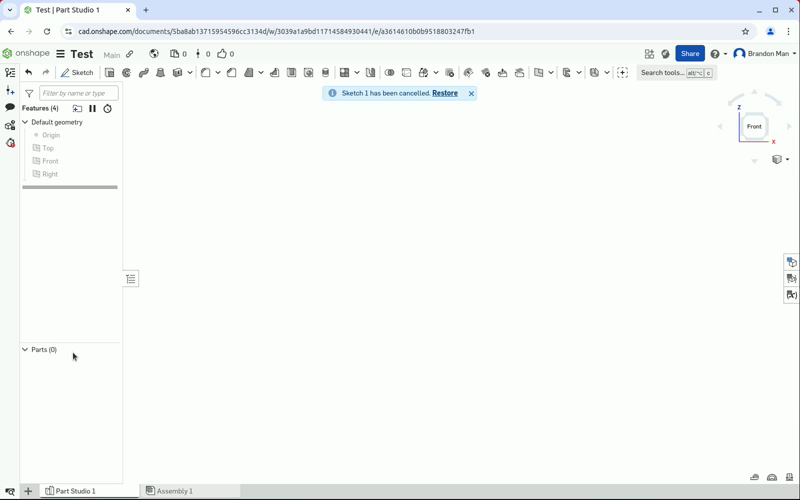
mouse_move(73, 352)
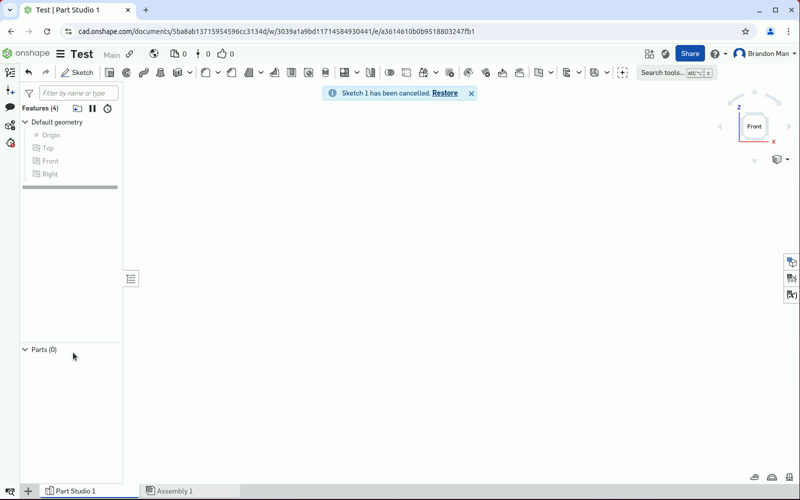
key(shift+y)
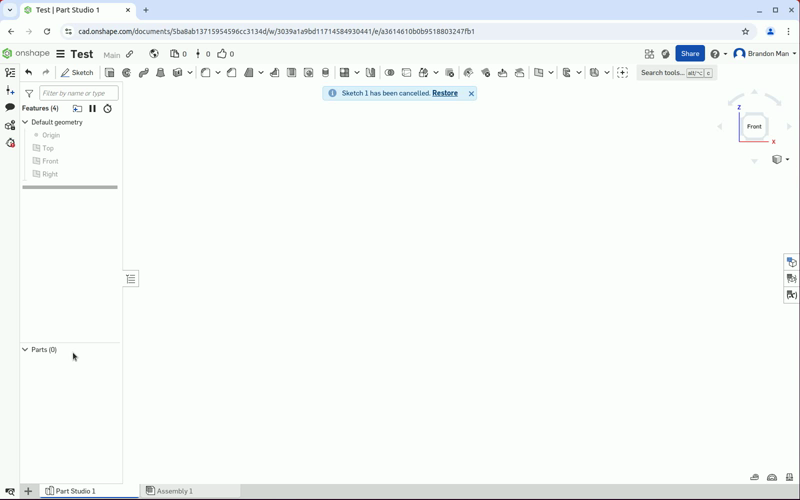
key(shift+s)
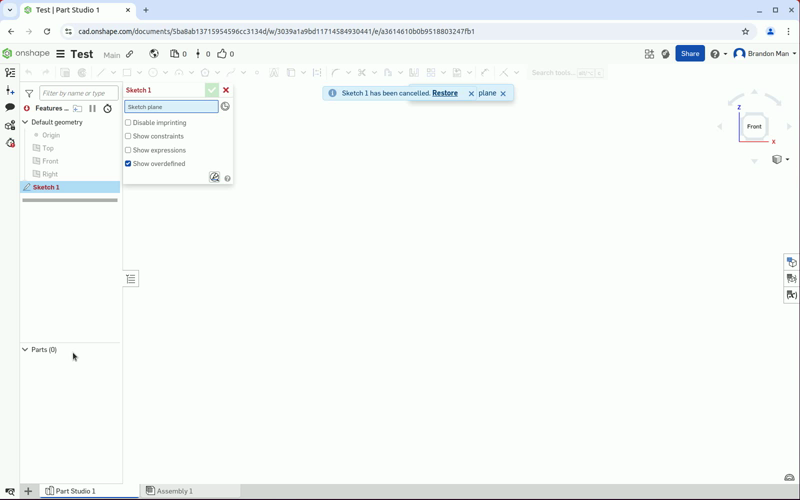
mouse_move(73, 163)
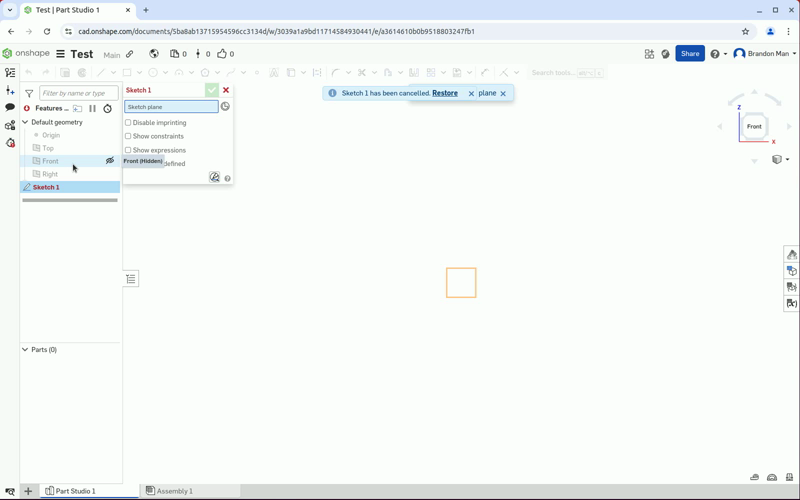
click(73, 163)
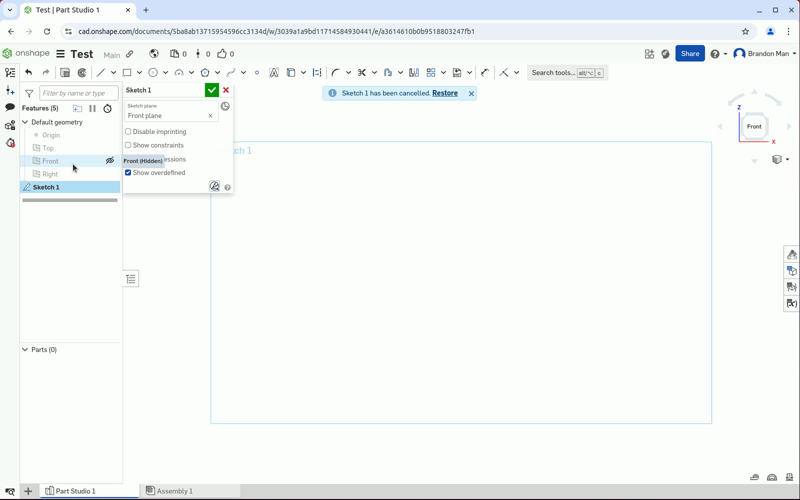
mouse_move(73, 352)
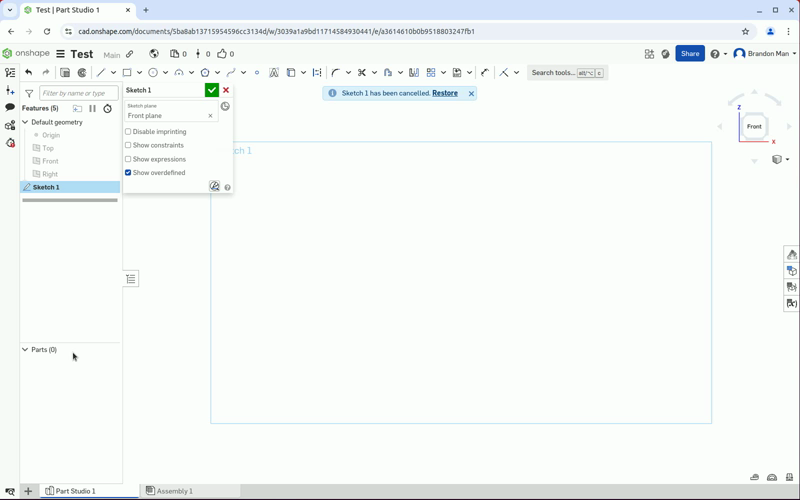
key(y)
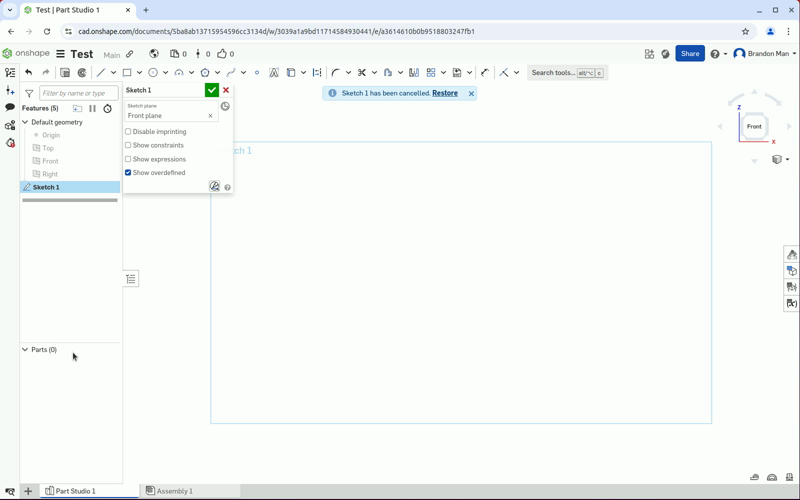
key(l)
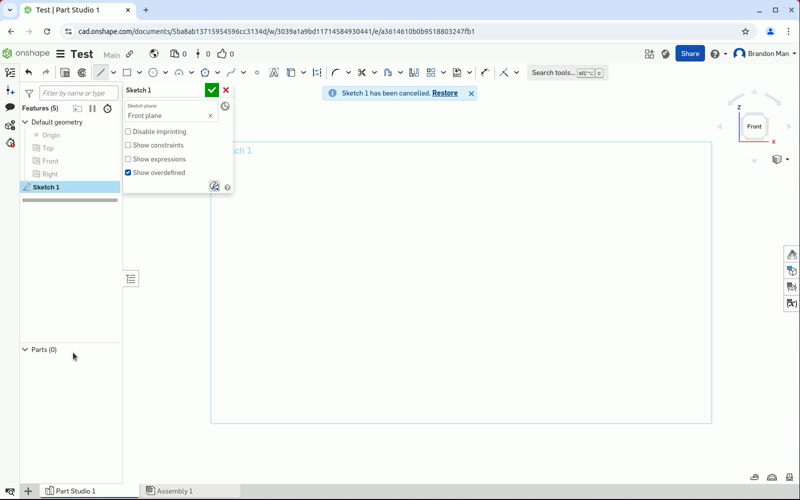
key_down(shift)
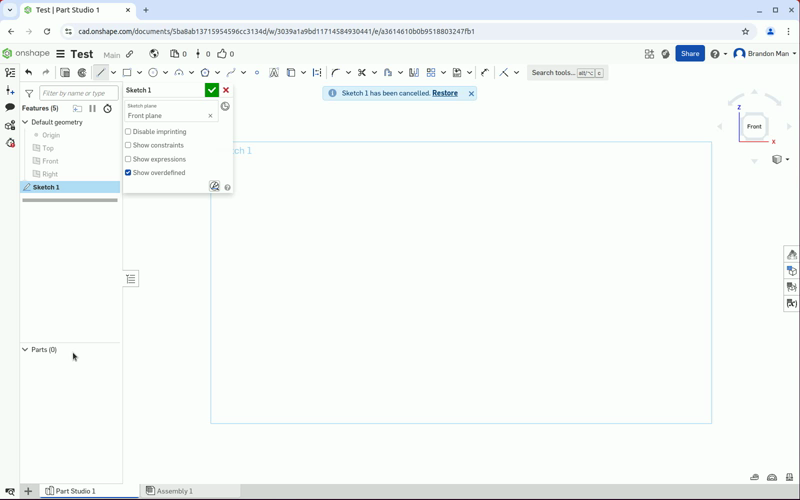
mouse_move(348, 339)
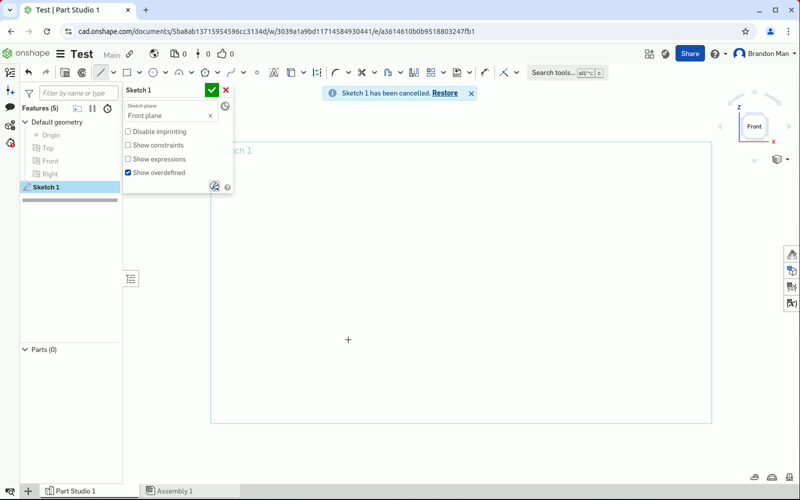
click(348, 339)
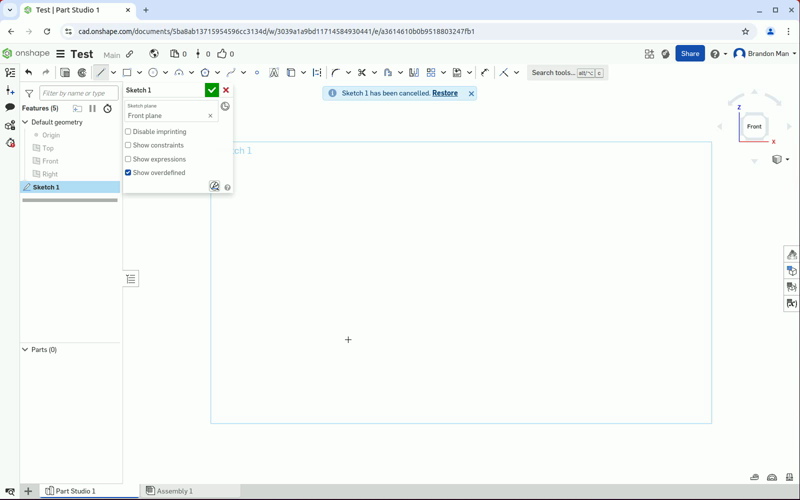
key_up(shift)
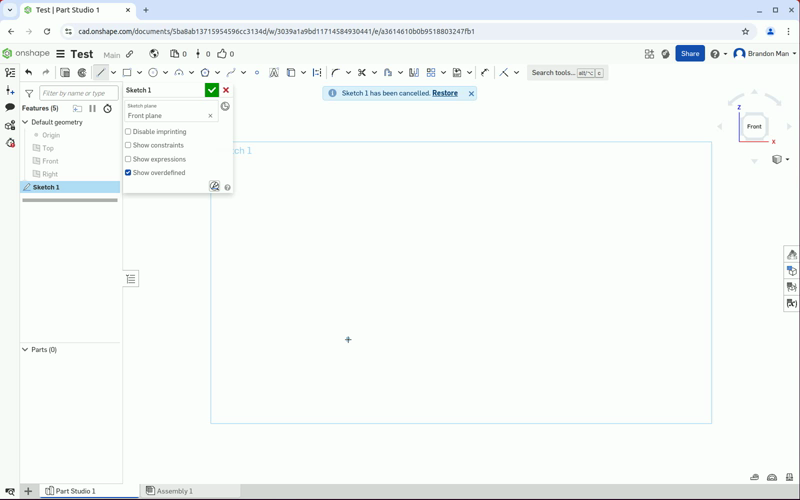
key_down(shift)
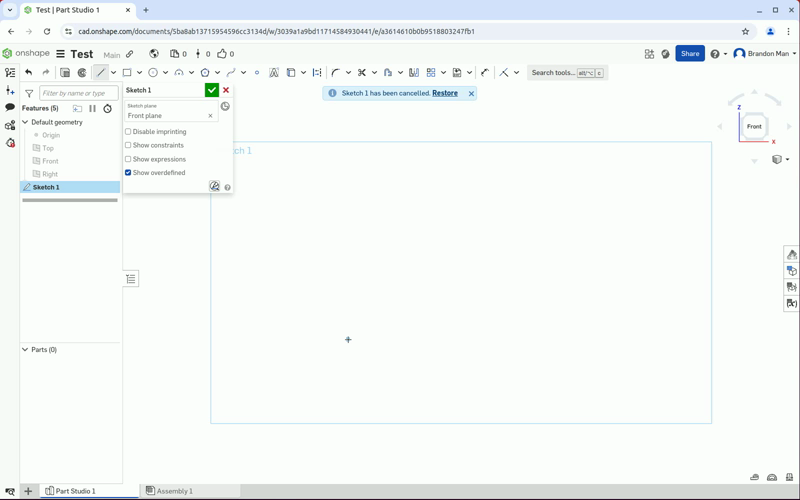
mouse_move(572, 339)
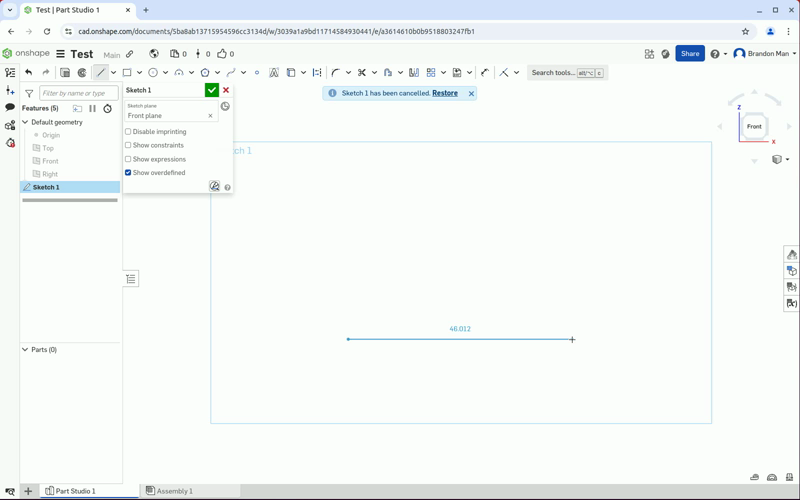
click(572, 339)
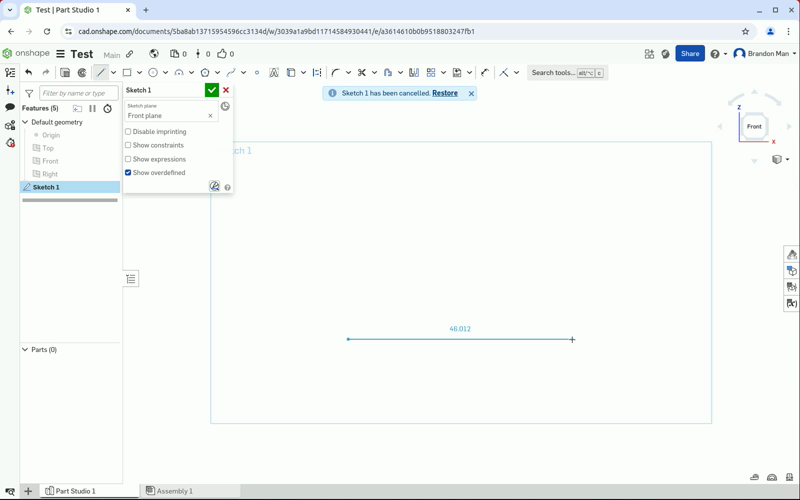
key_up(shift)
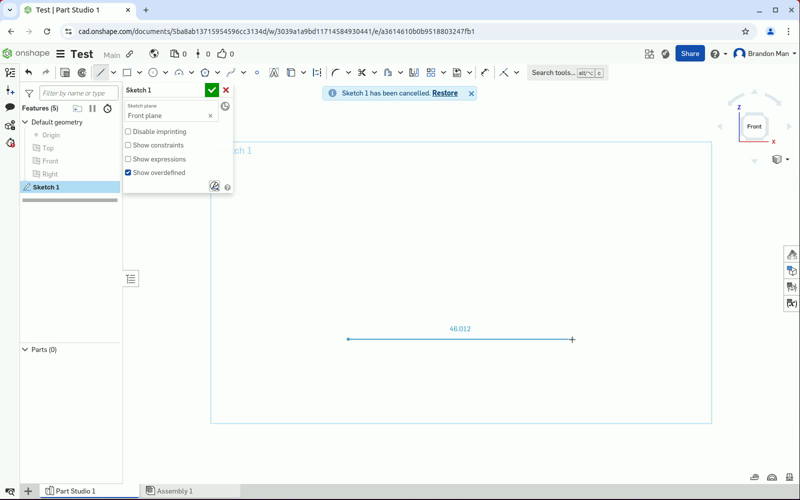
key_down(shift)
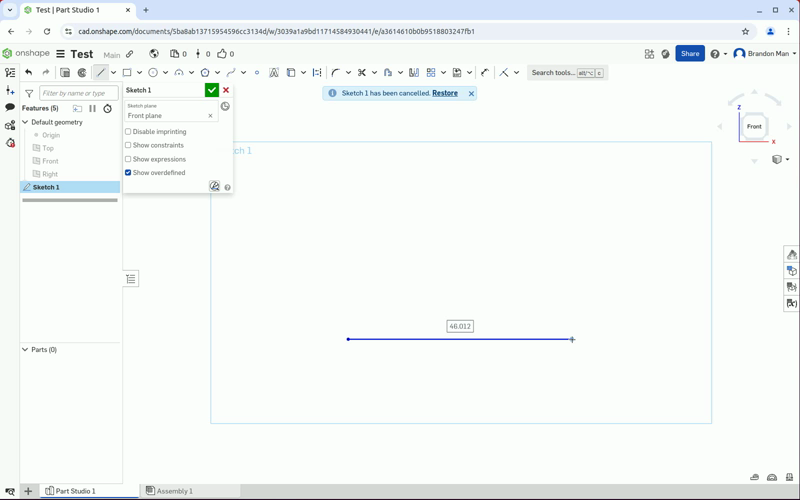
mouse_move(572, 226)
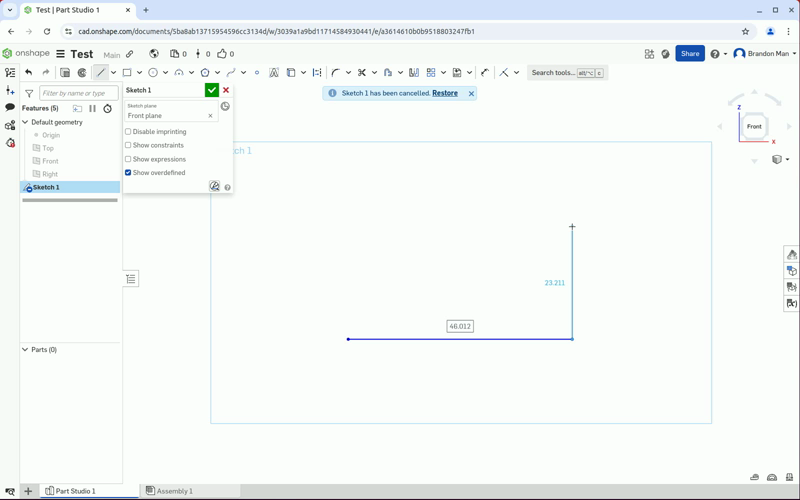
click(572, 226)
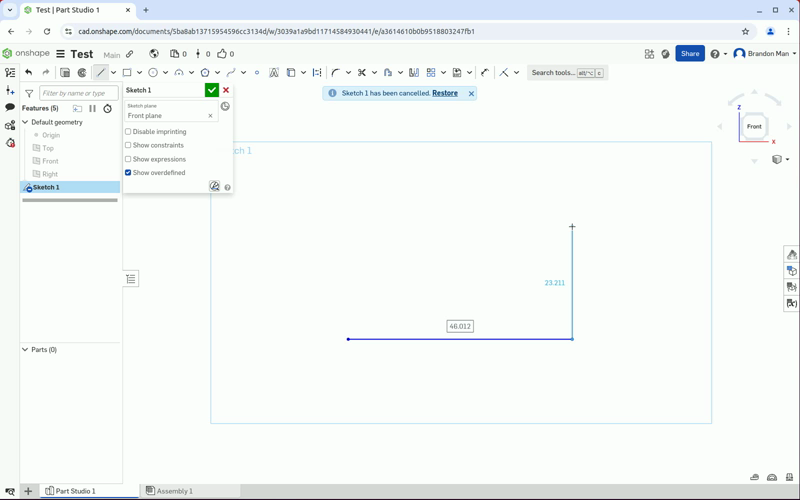
key_up(shift)
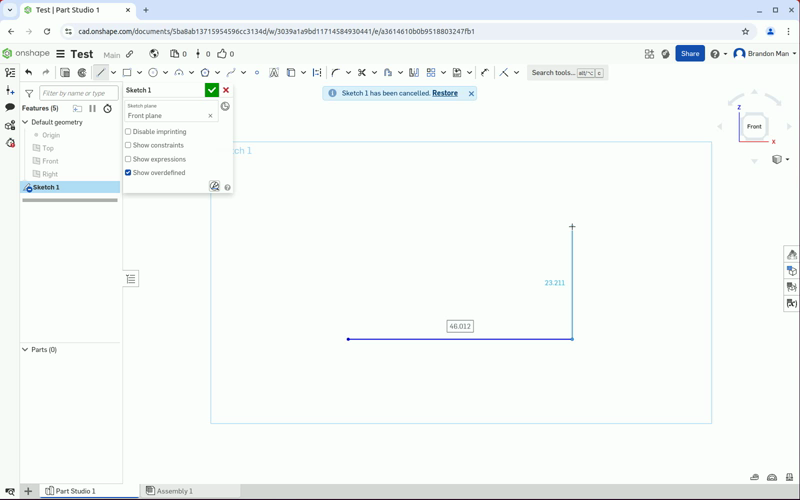
key_down(shift)
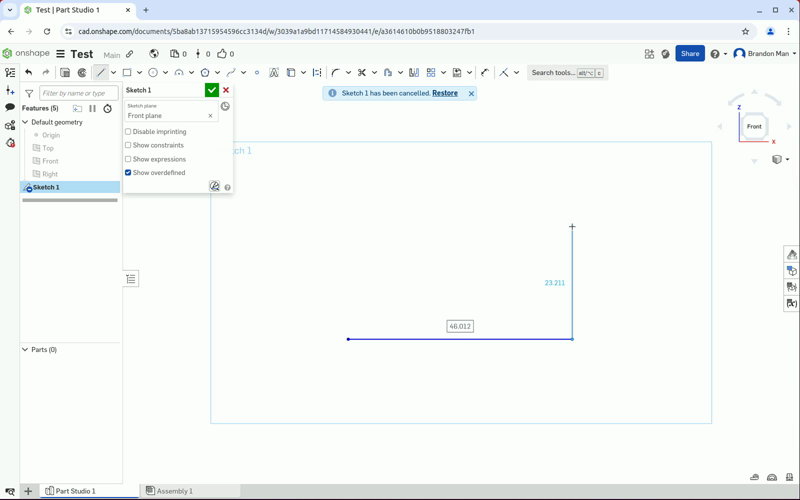
mouse_move(348, 226)
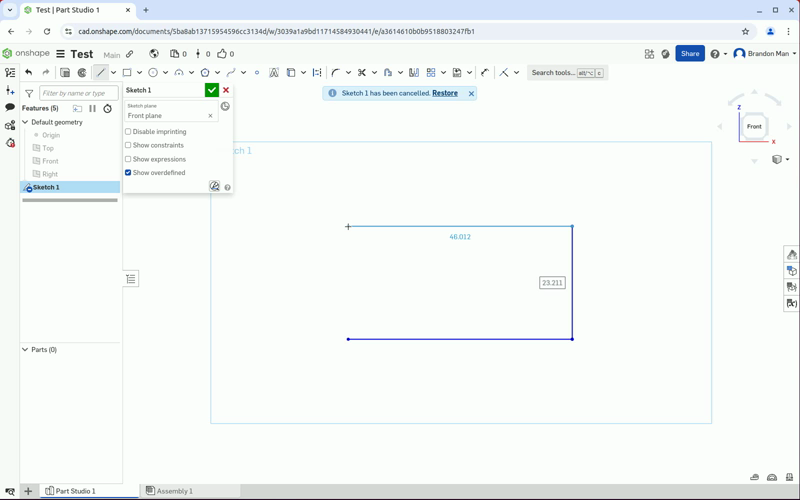
click(348, 226)
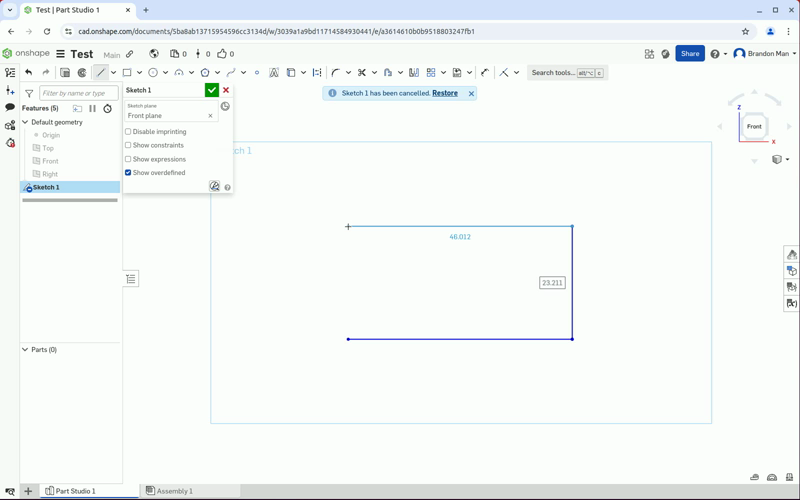
key_up(shift)
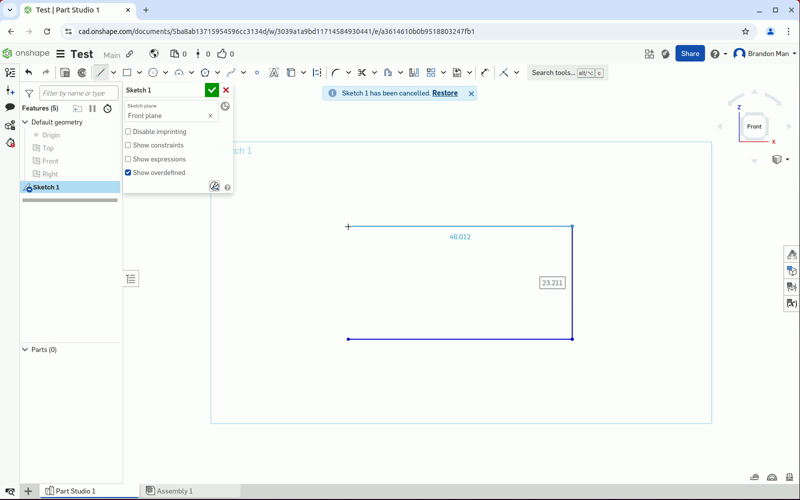
key_down(shift)
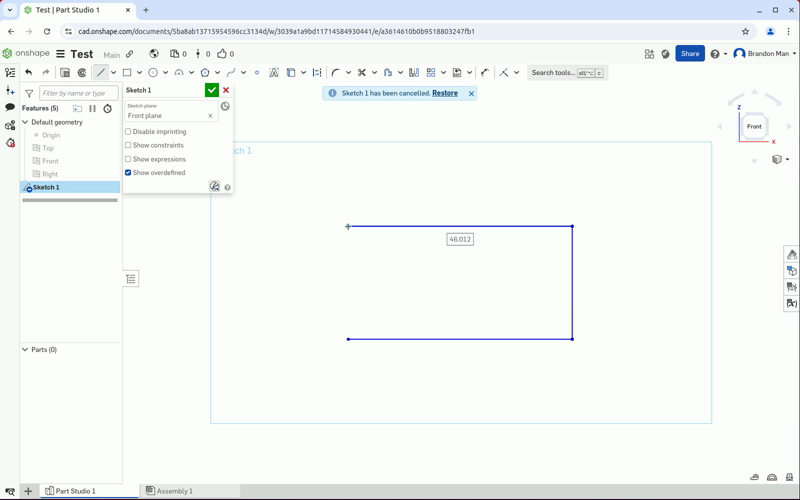
mouse_move(348, 339)
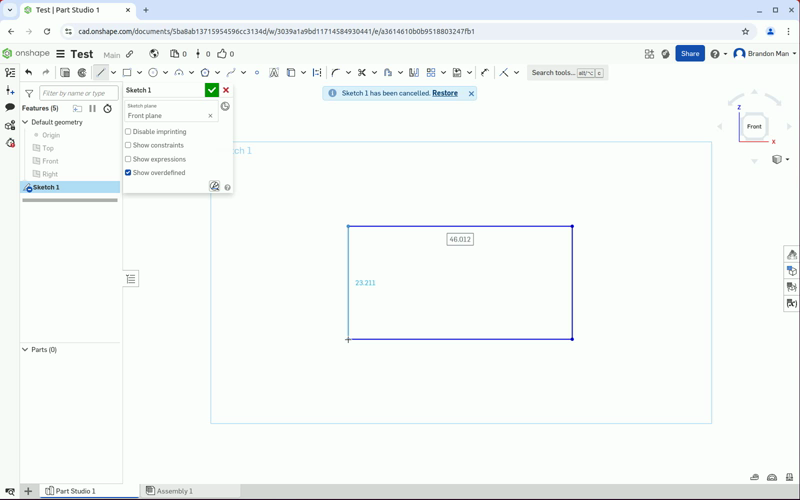
key_up(shift)
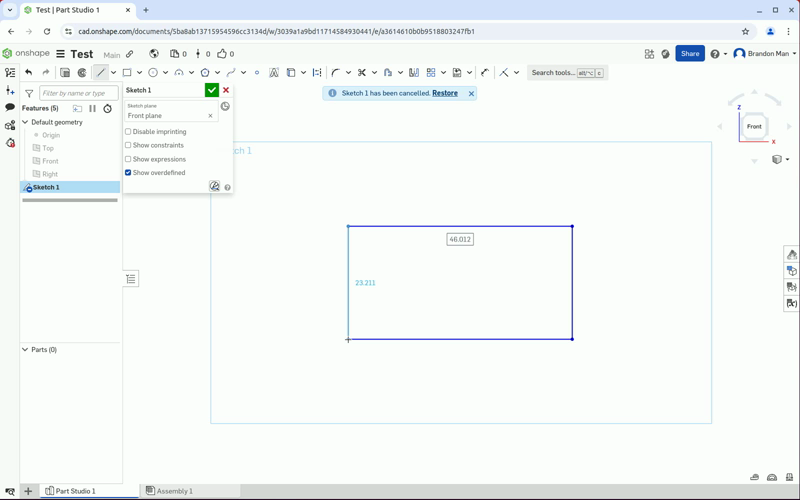
click(348, 339)
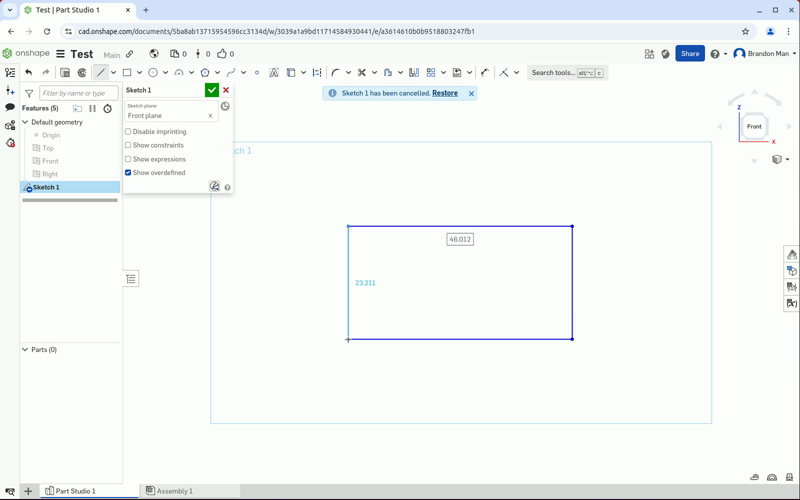
key(esc)
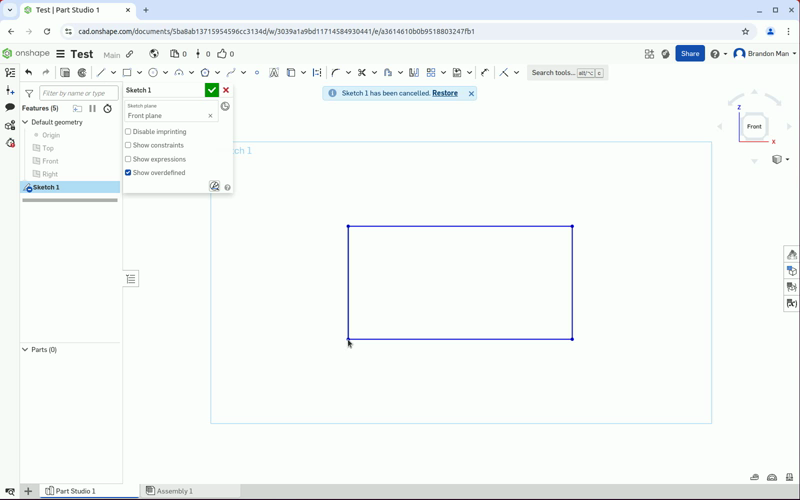
mouse_move(403, 265)
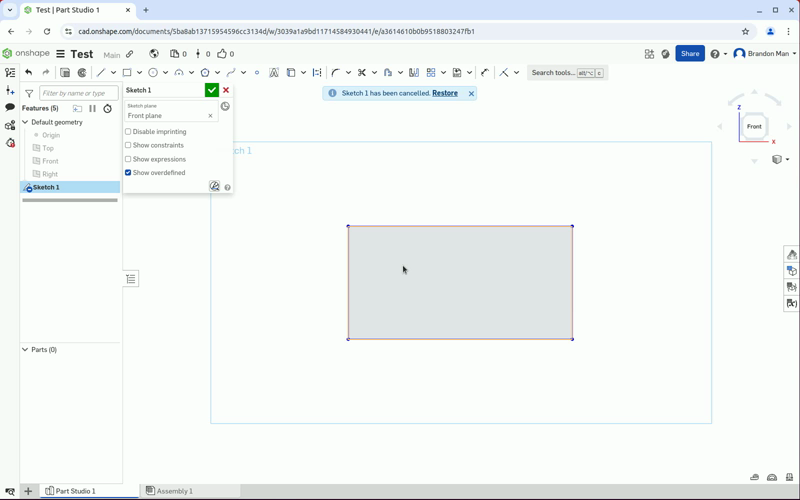
click(403, 265)
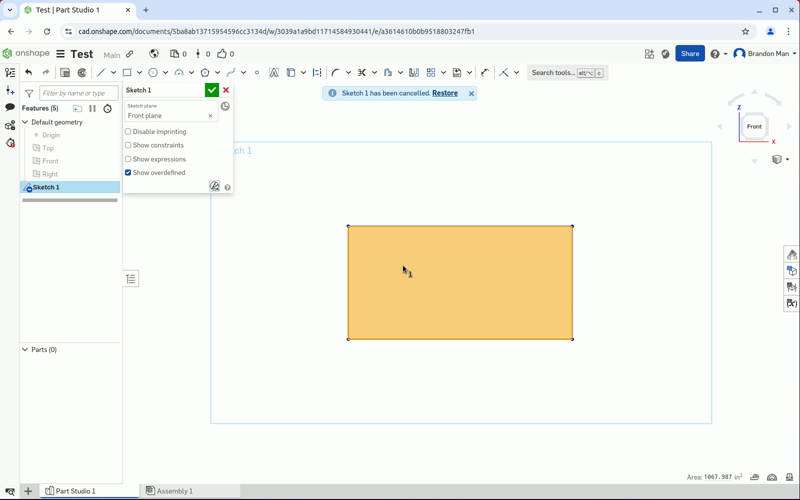
mouse_move(73, 352)
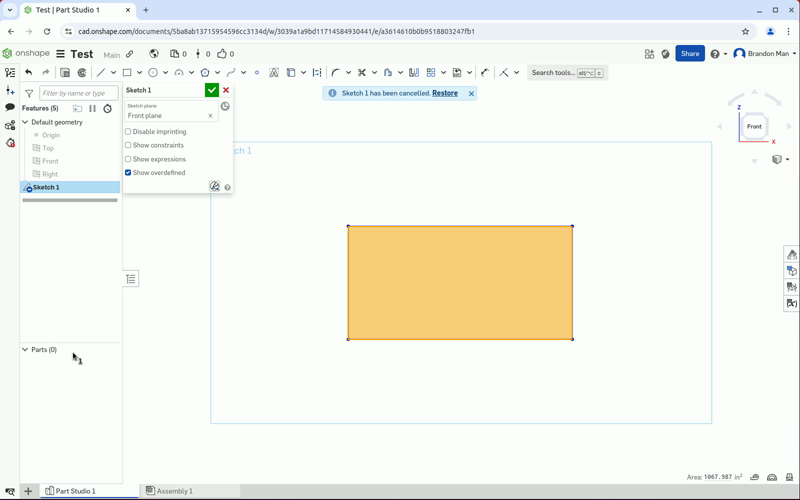
key(shift+y)
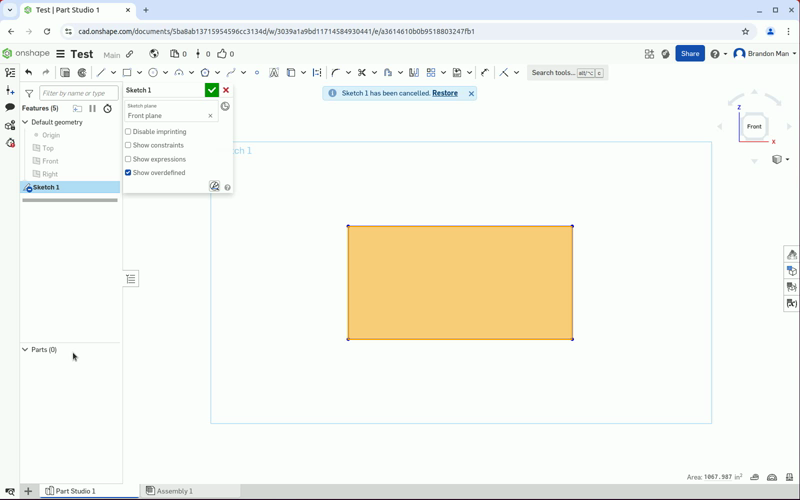
key(shift+e)
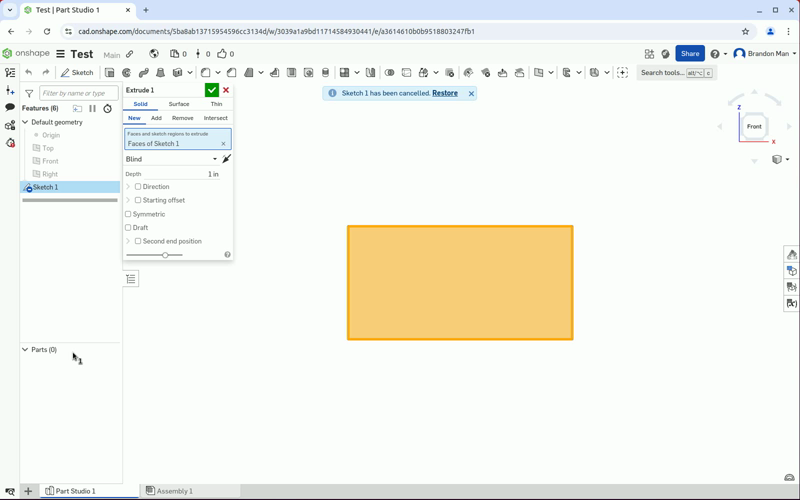
mouse_move(143, 106)
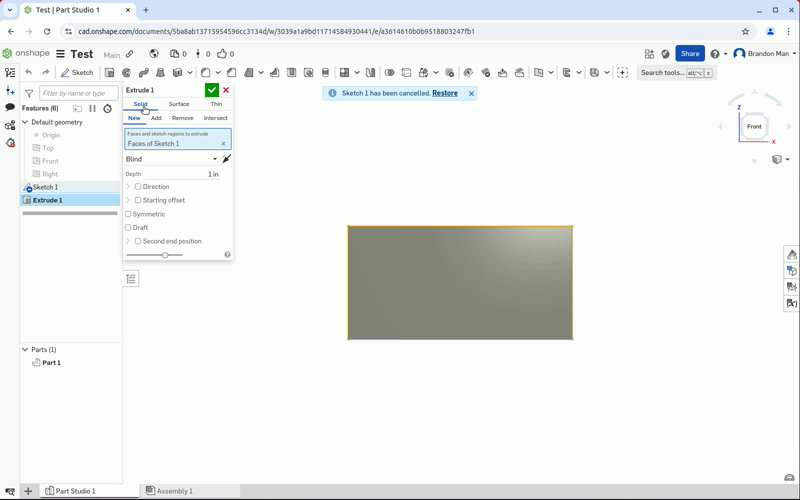
click(143, 106)
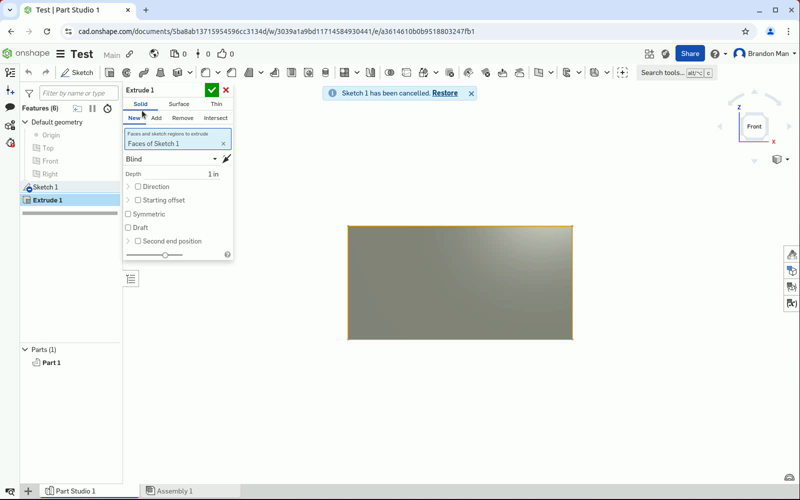
mouse_move(137, 120)
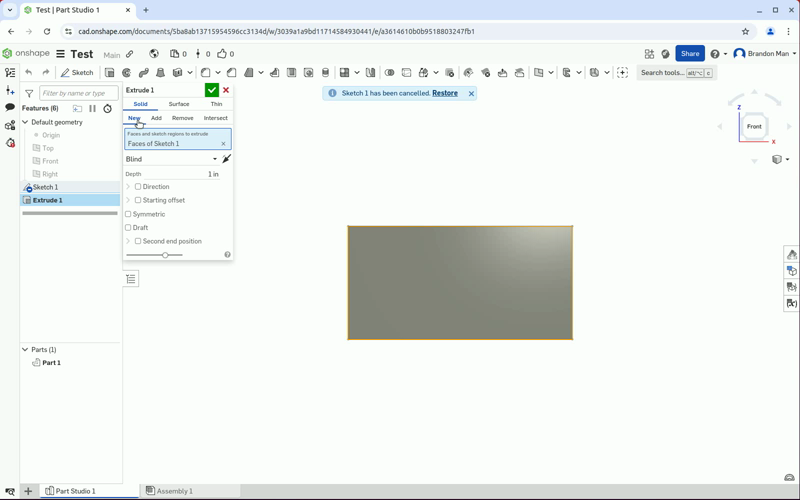
click(137, 120)
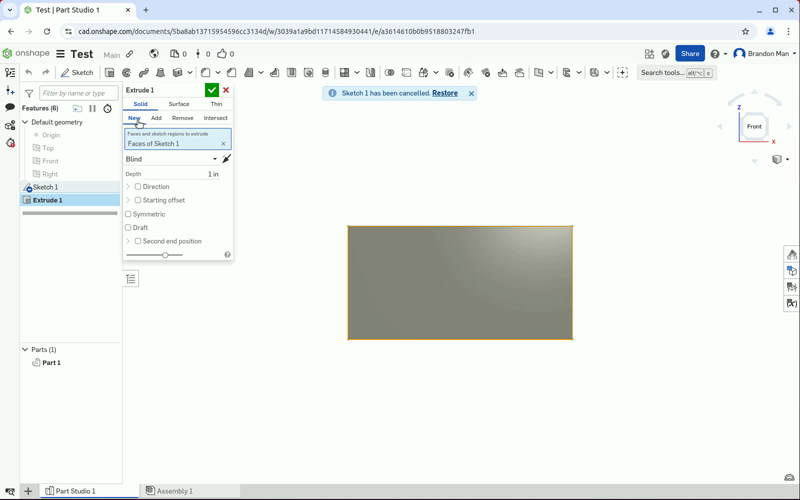
key(tab, 4)
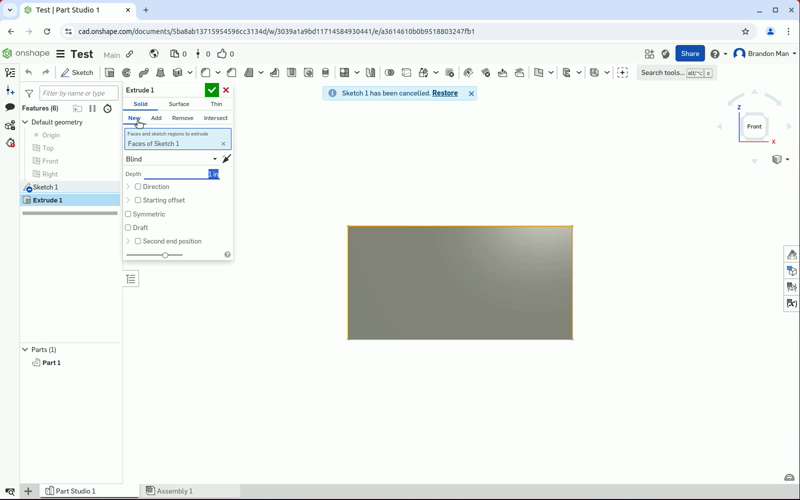
text(23.108)
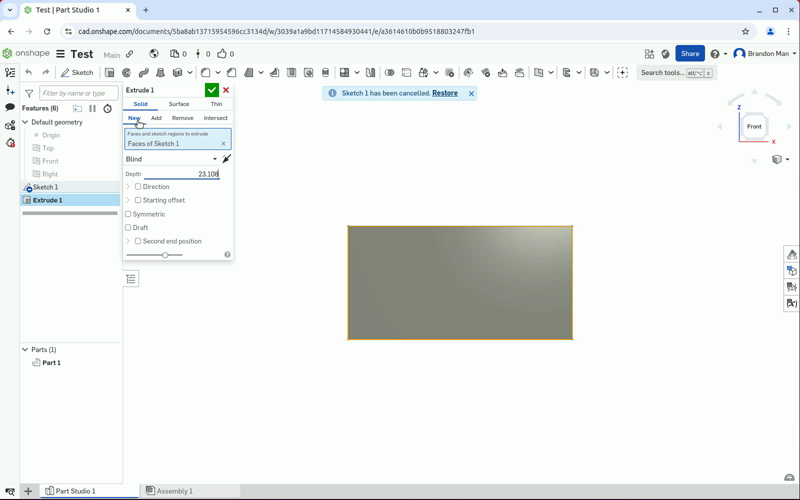
key(enter)
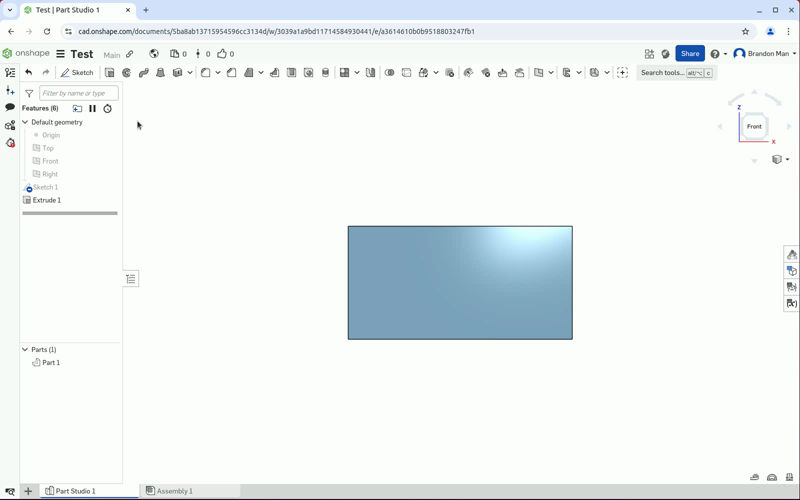
key(shift+h)
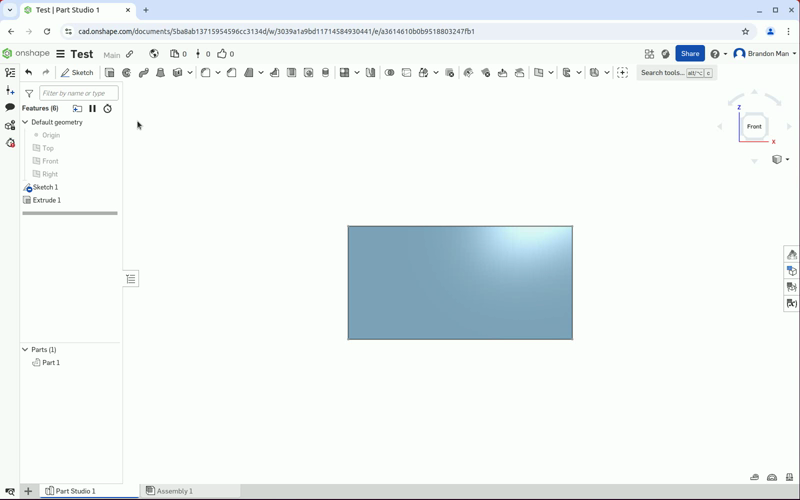
key(shift+h)
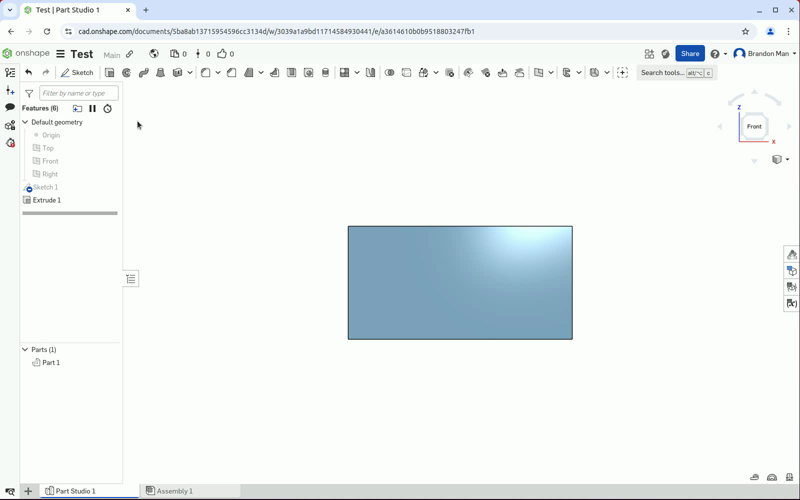
mouse_move(73, 189)
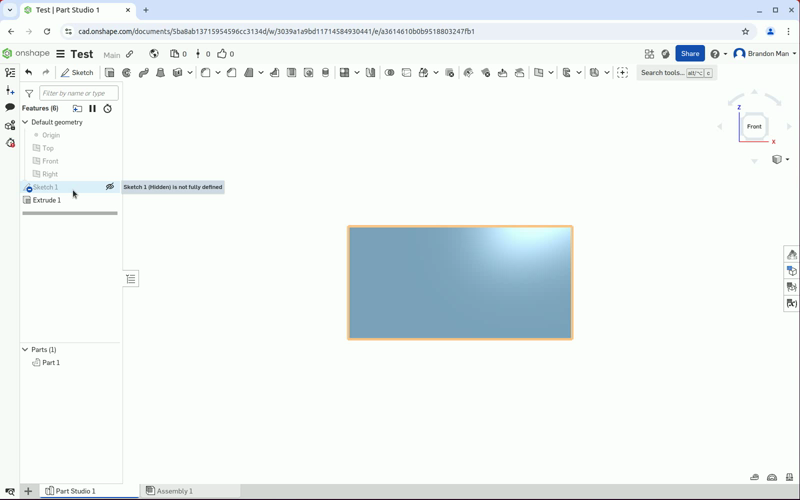
click(73, 189)
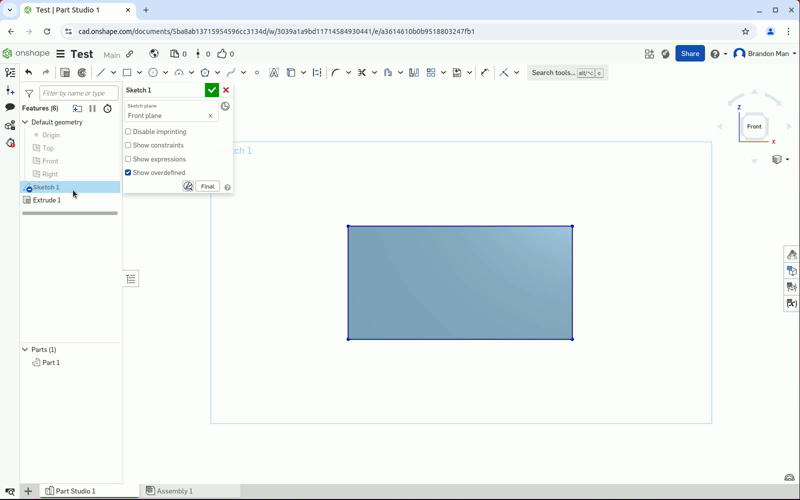
mouse_move(229, 92)
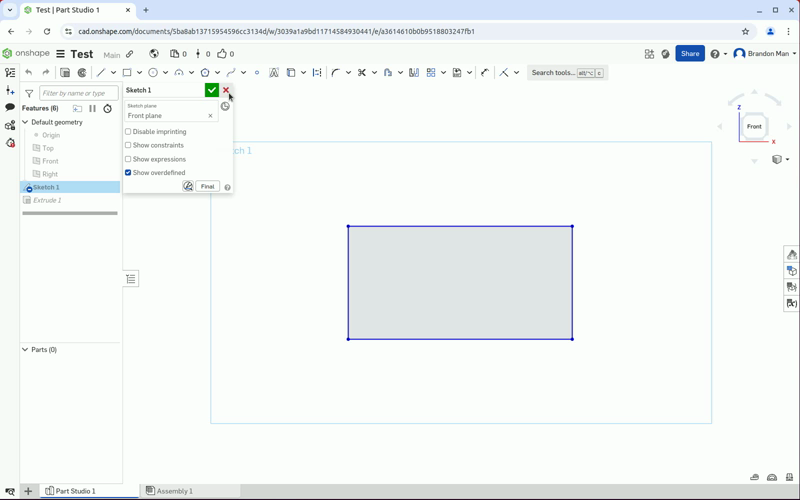
click(229, 92)
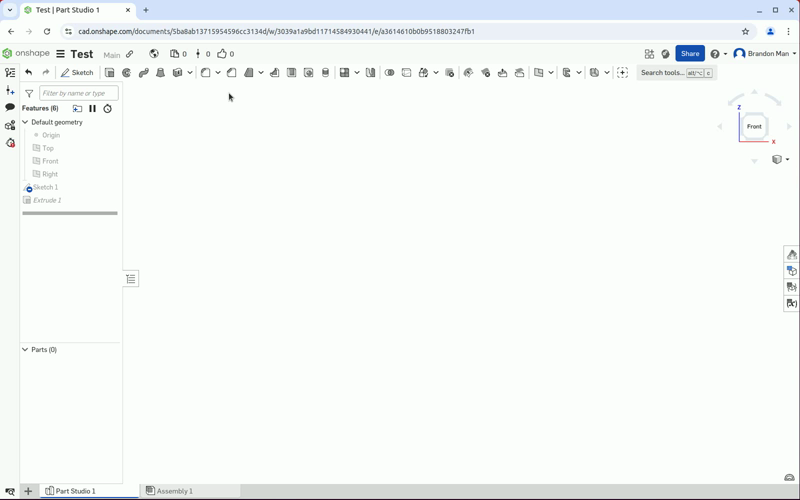
mouse_move(541, 75)
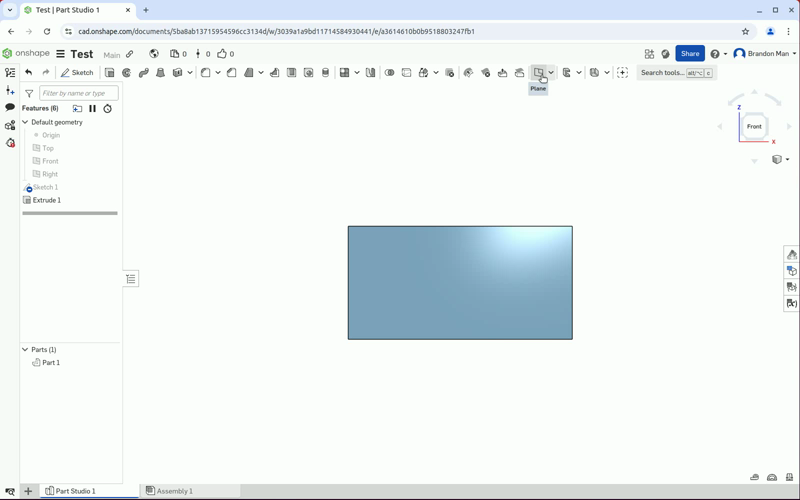
click(541, 75)
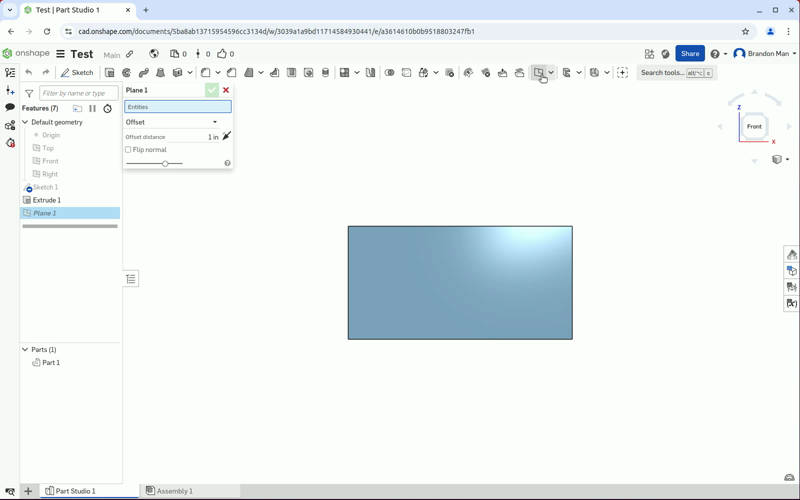
mouse_move(73, 163)
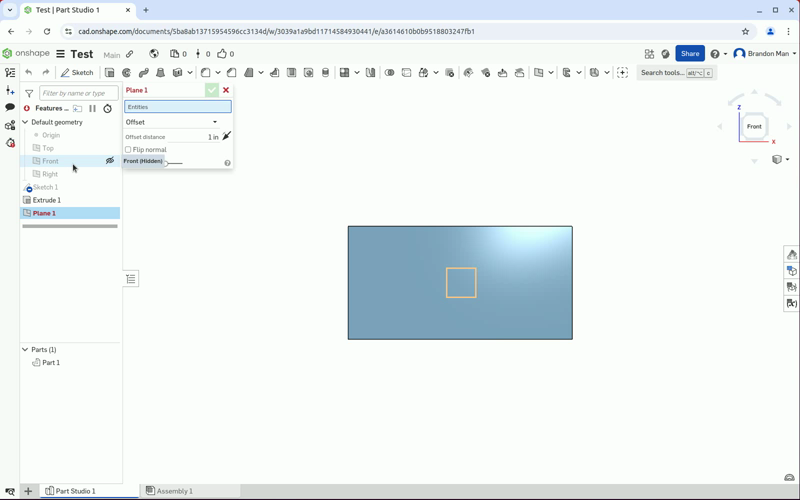
click(73, 163)
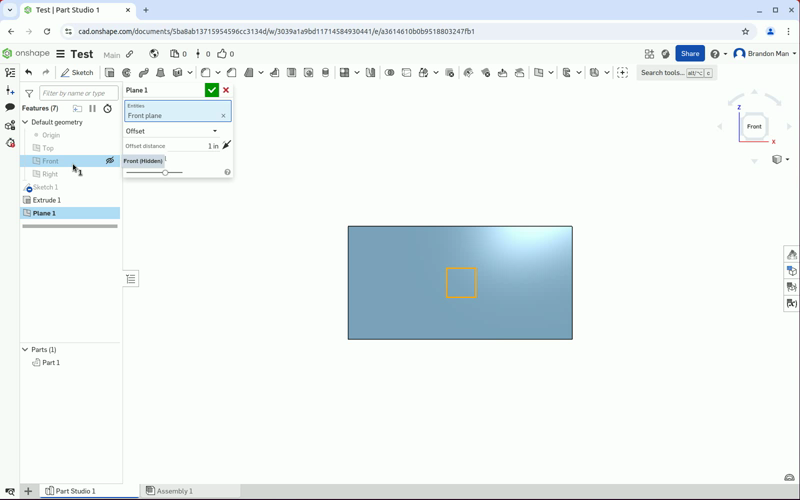
key(tab, 2)
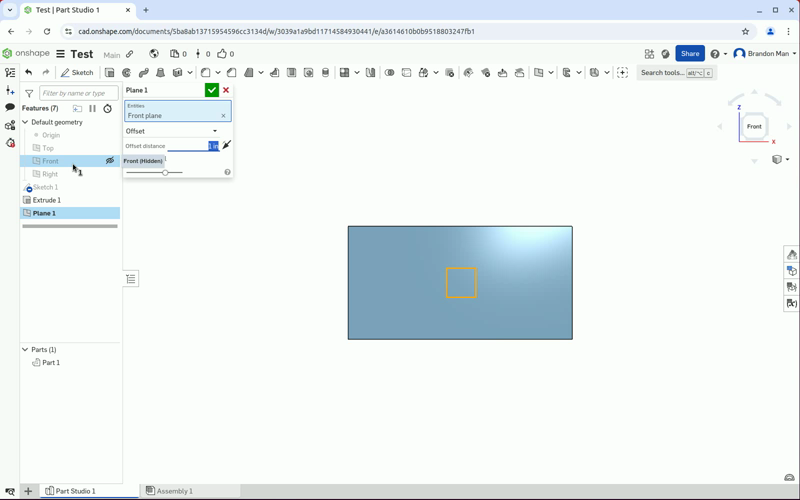
text(23.108)
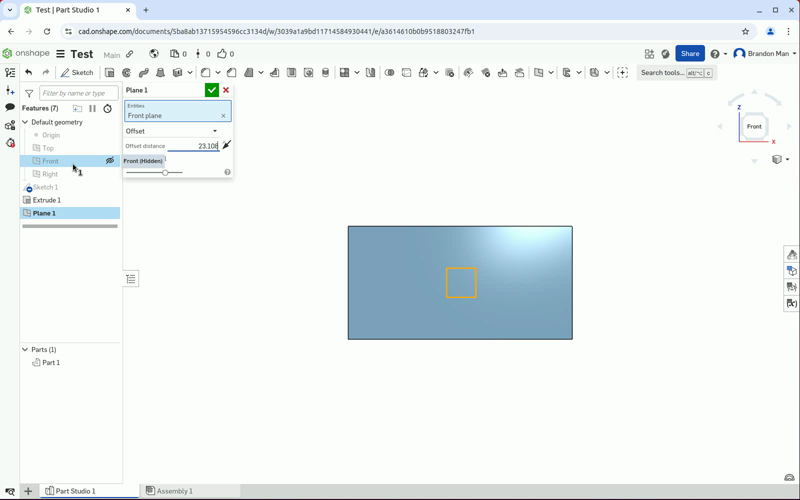
key(enter, 2)
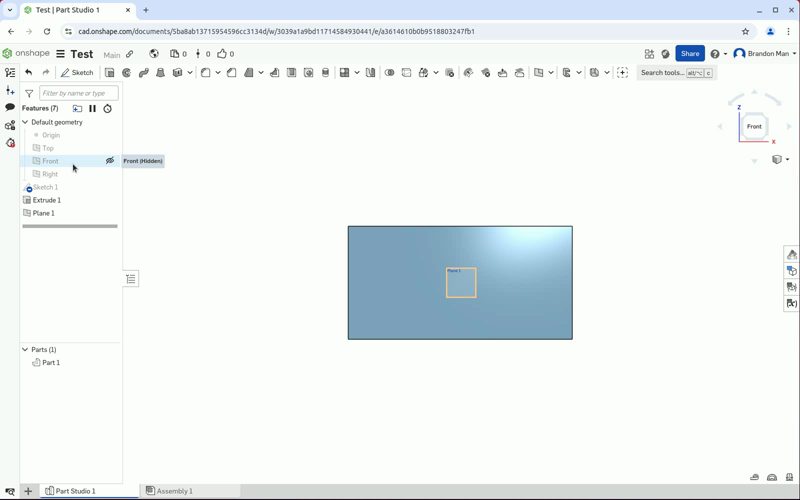
key(shift+s)
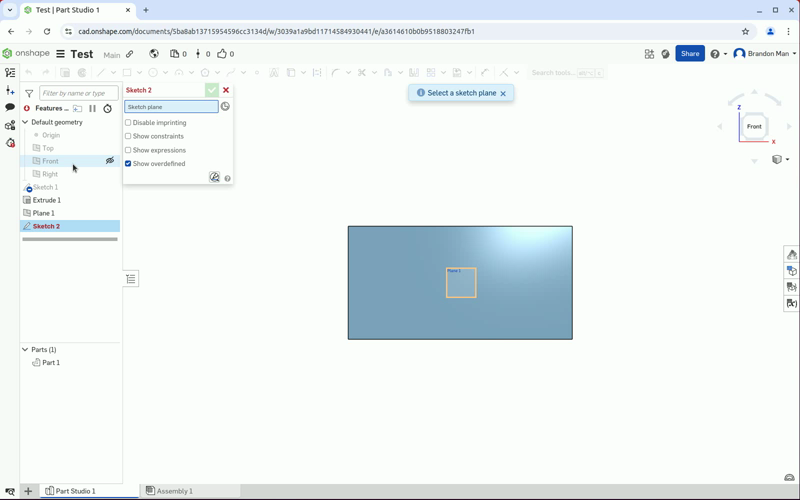
mouse_move(73, 215)
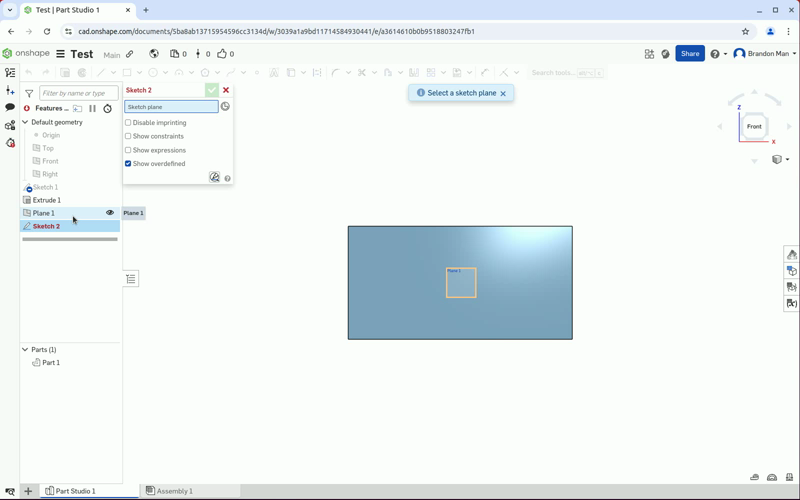
click(73, 215)
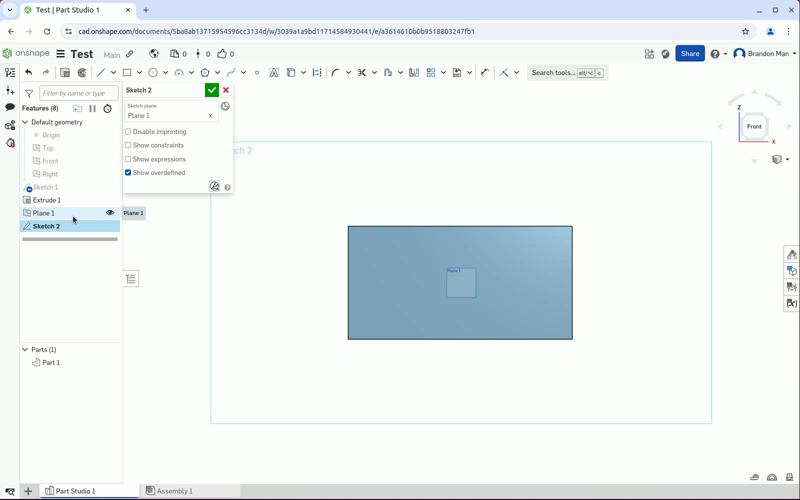
mouse_move(73, 352)
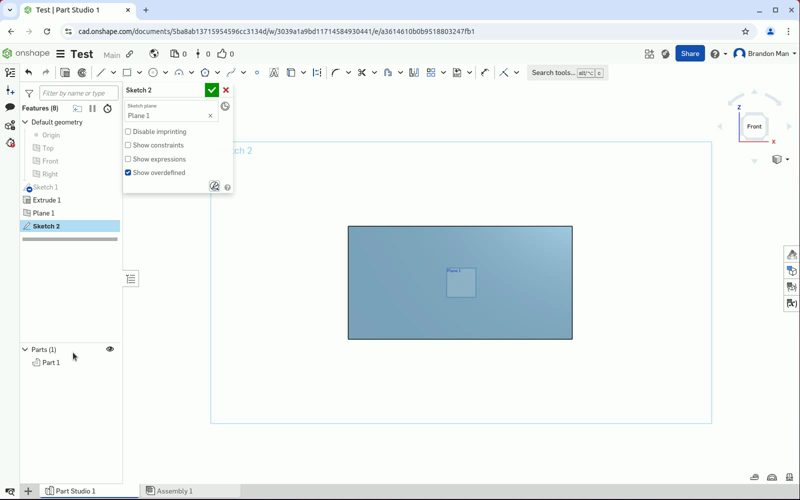
key(y)
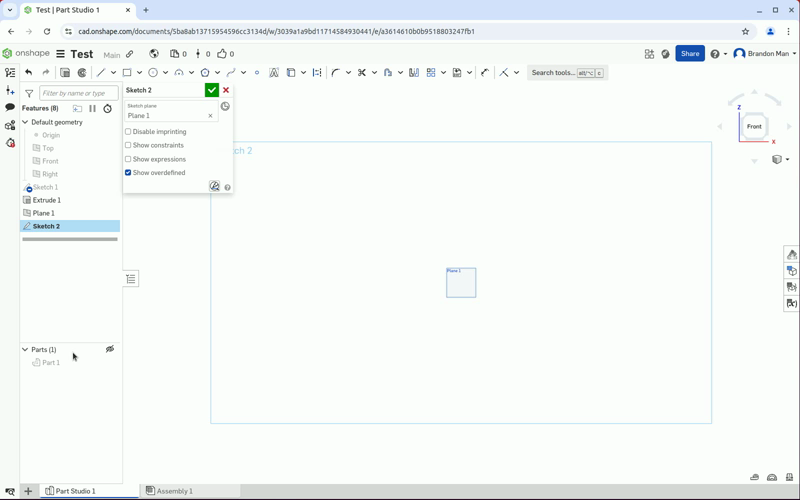
key(l)
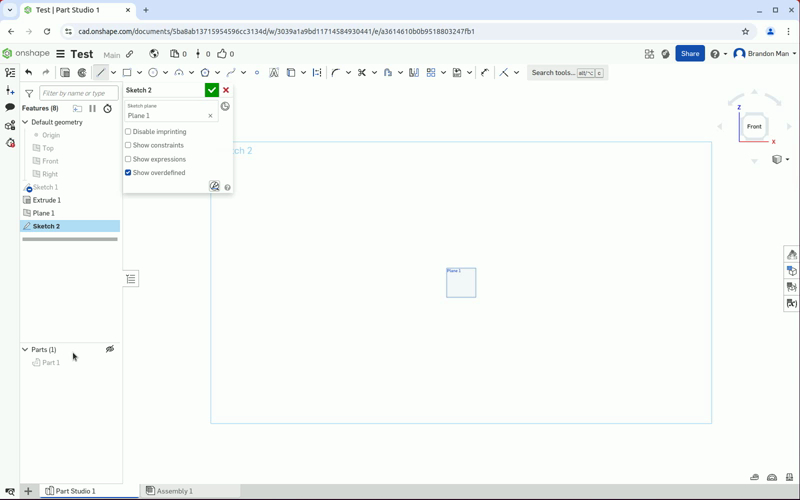
key_down(shift)
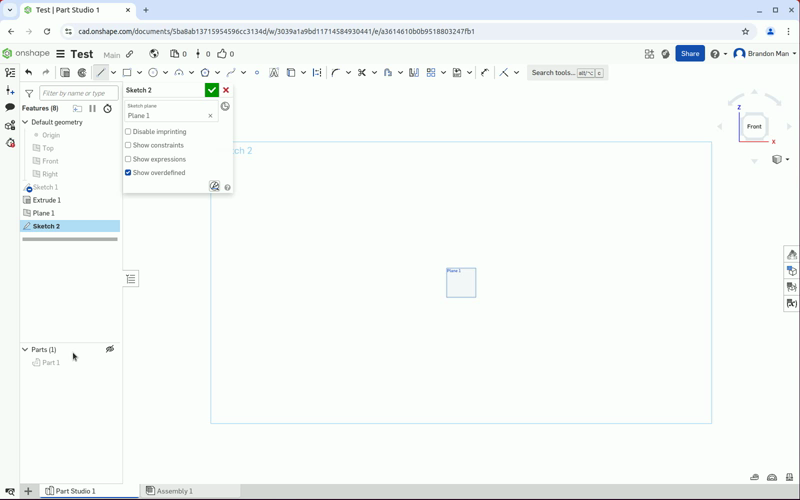
mouse_move(348, 311)
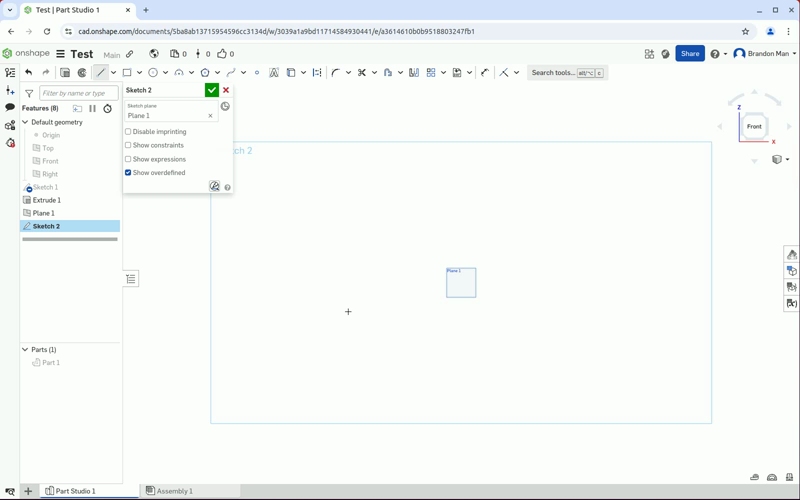
click(348, 311)
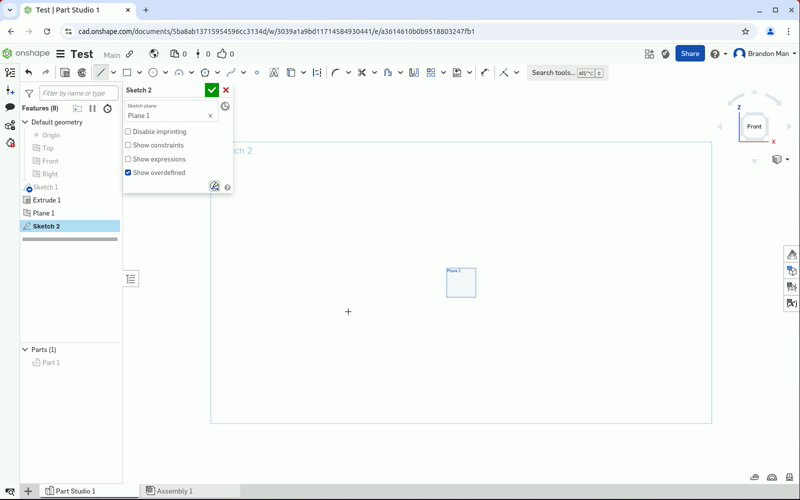
key_up(shift)
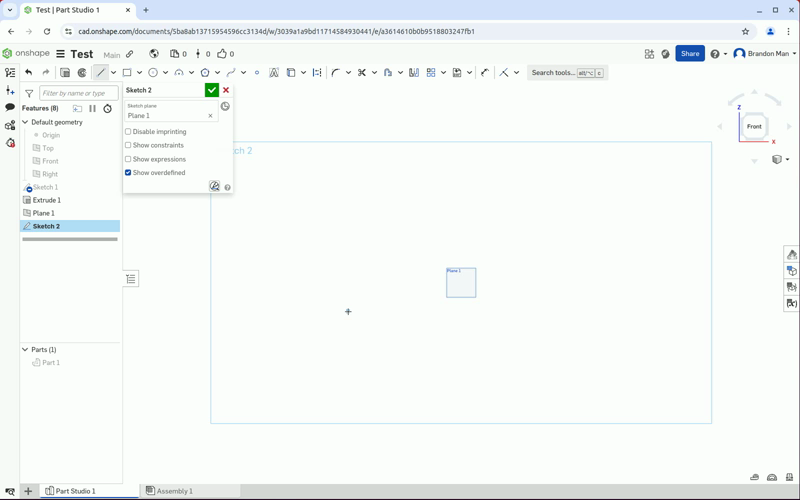
key_down(shift)
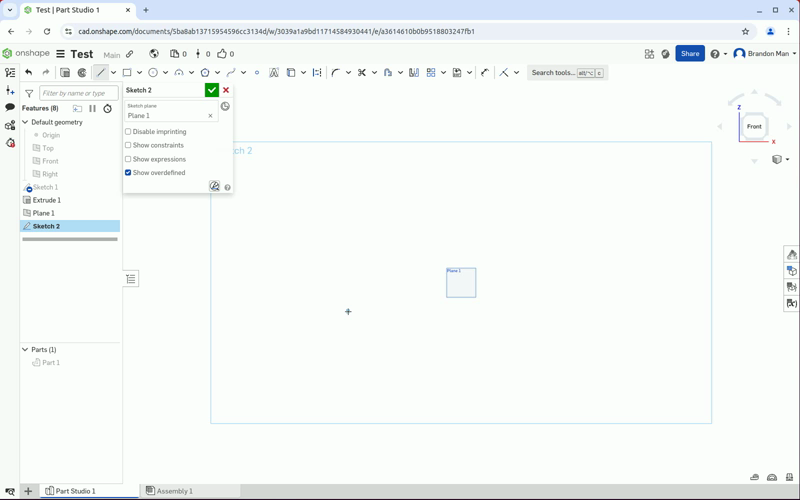
mouse_move(572, 311)
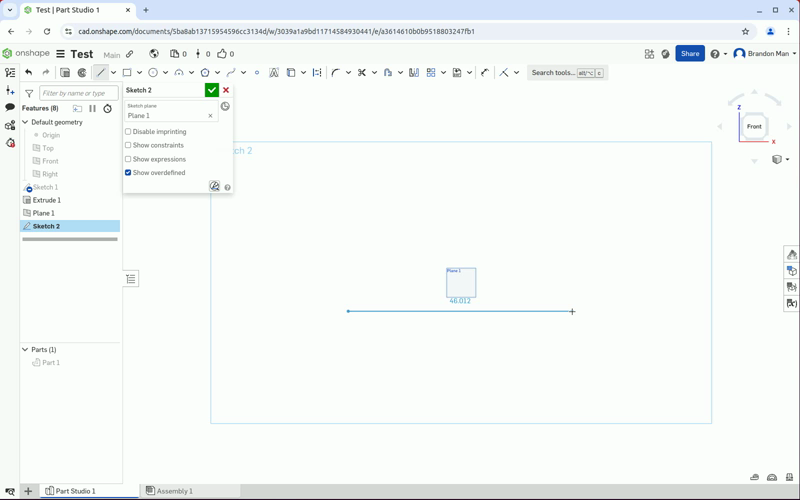
click(572, 311)
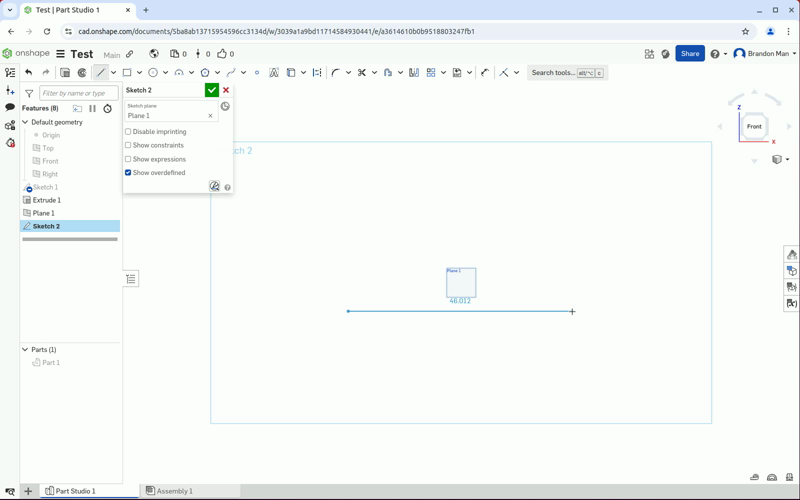
key_up(shift)
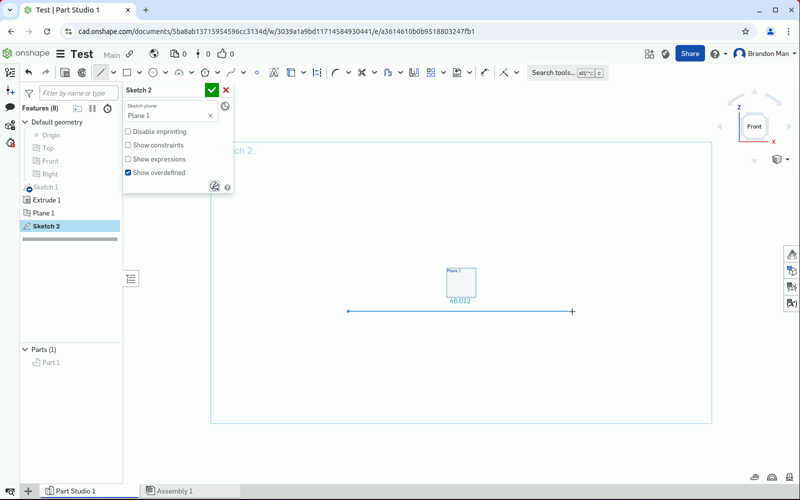
key_down(shift)
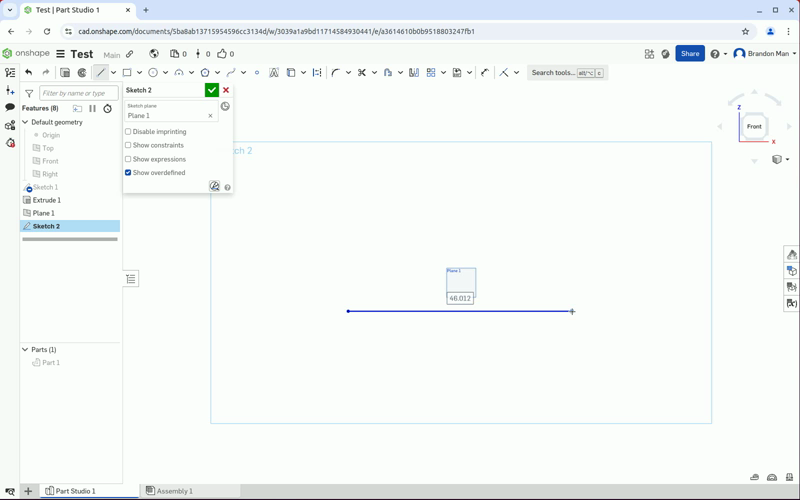
mouse_move(572, 226)
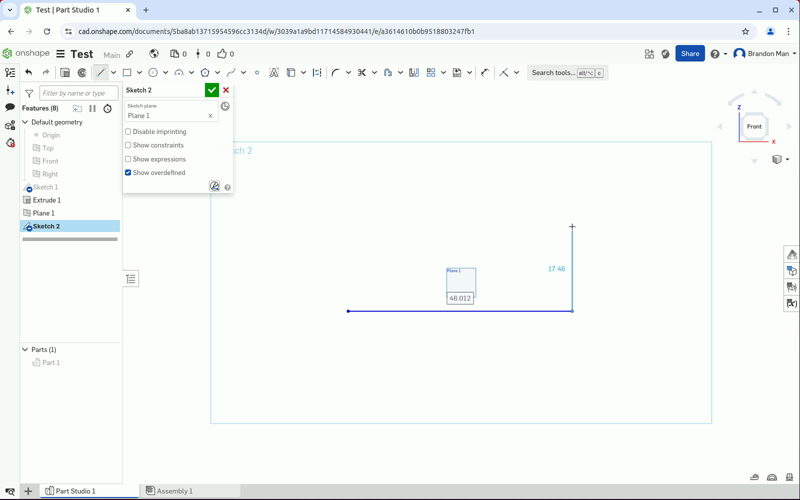
click(572, 226)
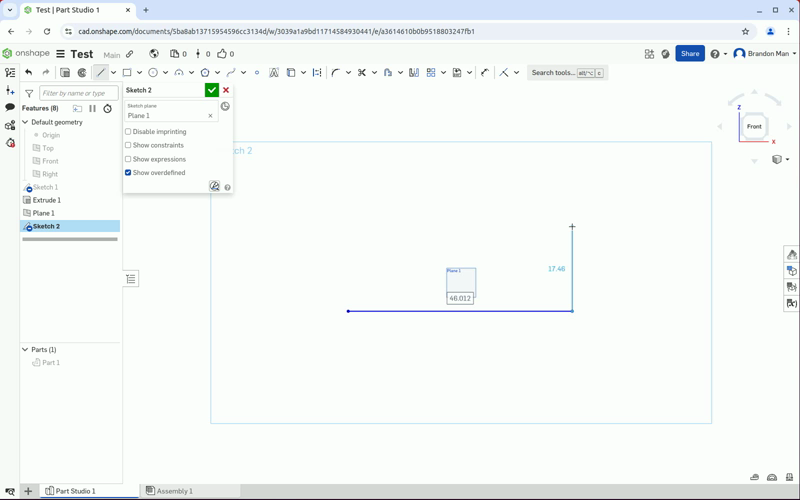
key_up(shift)
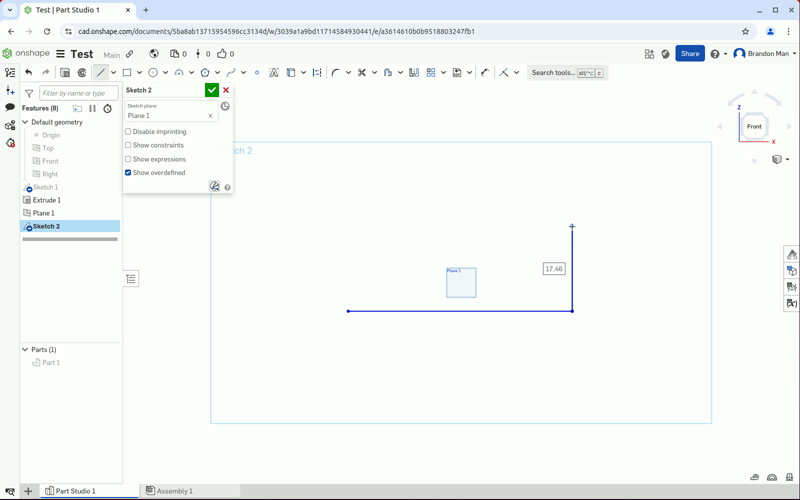
key_down(shift)
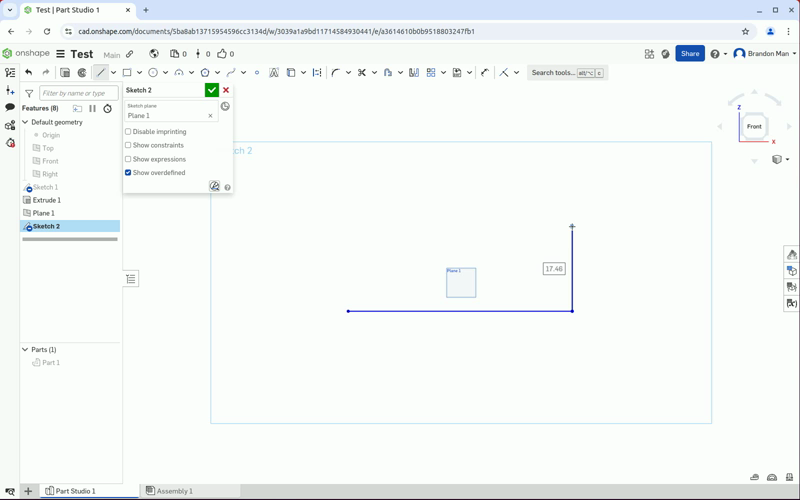
mouse_move(348, 226)
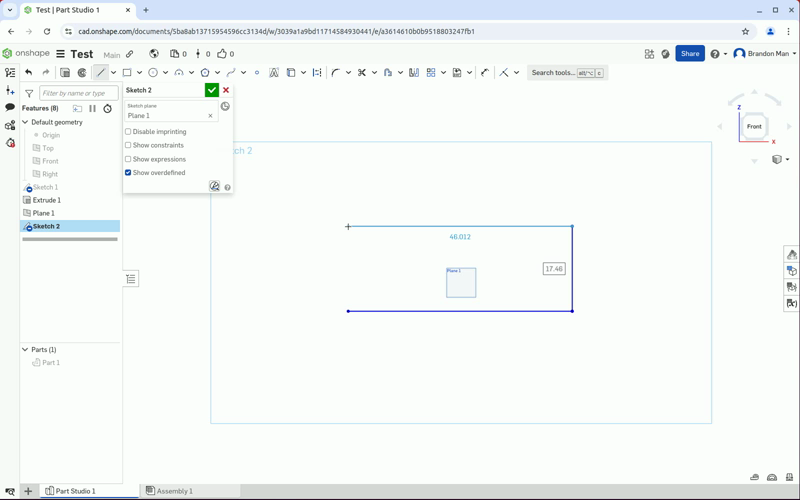
click(348, 226)
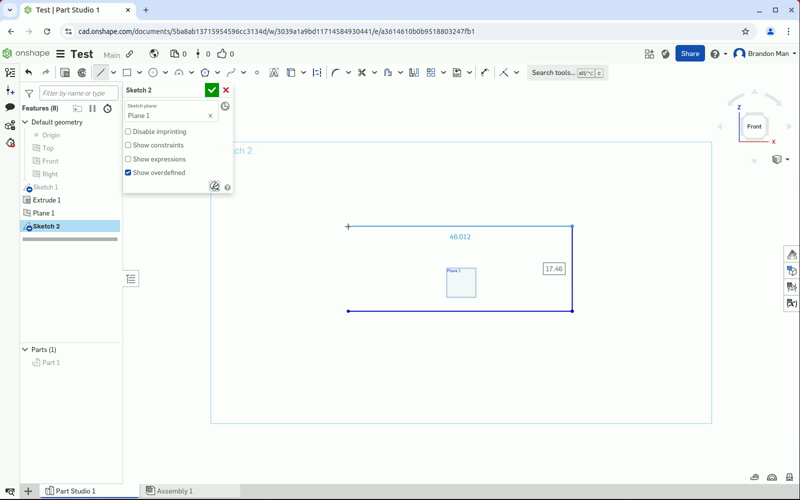
key_up(shift)
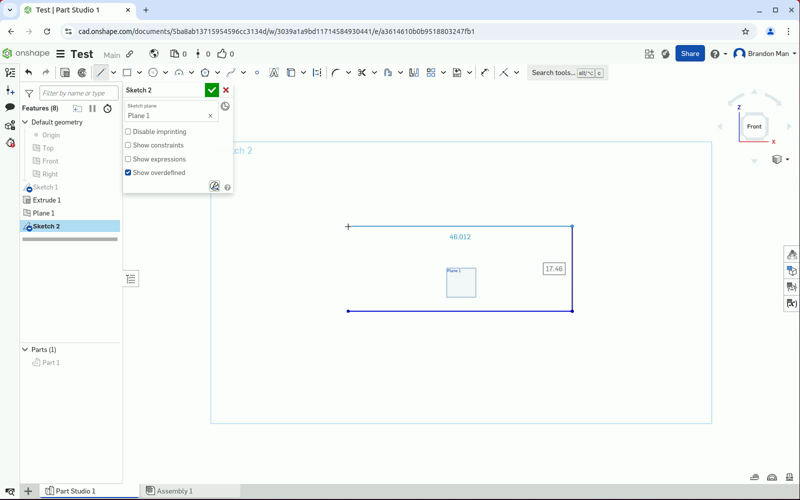
key_down(shift)
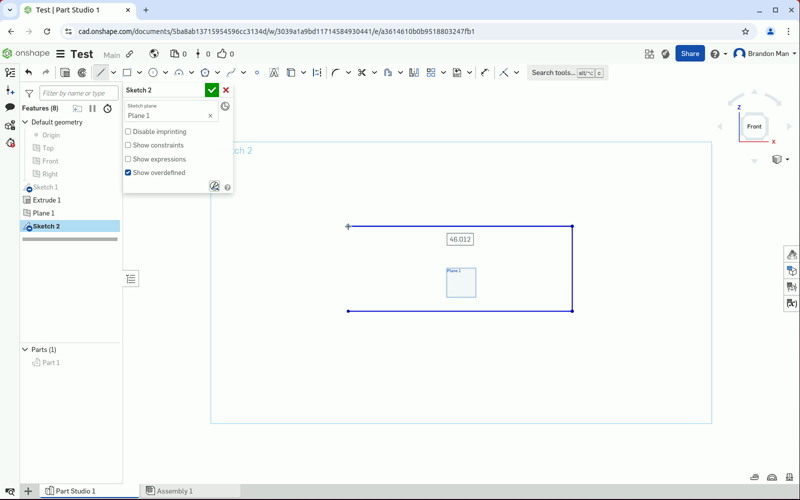
mouse_move(348, 311)
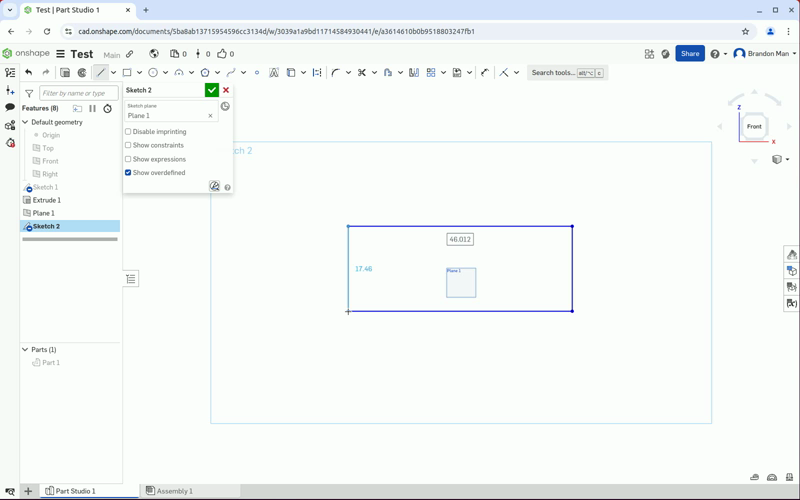
key_up(shift)
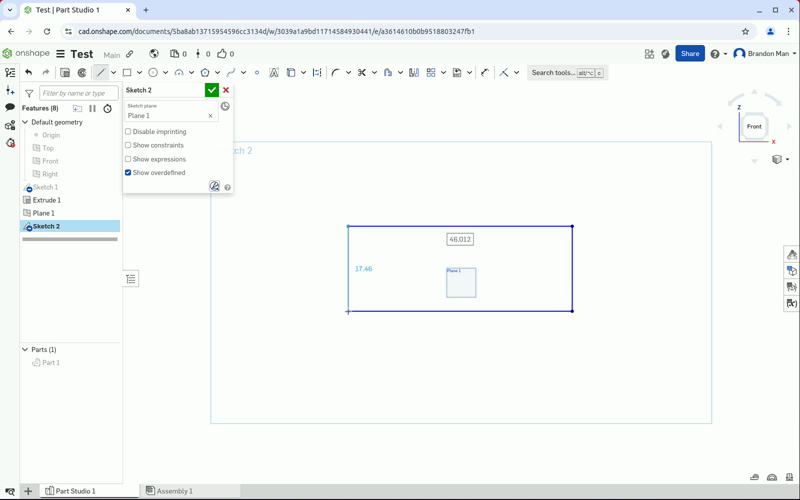
click(348, 311)
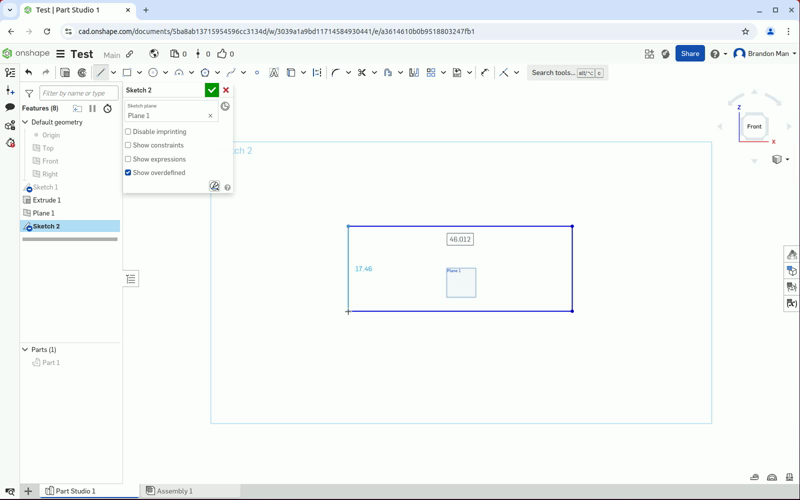
key(esc)
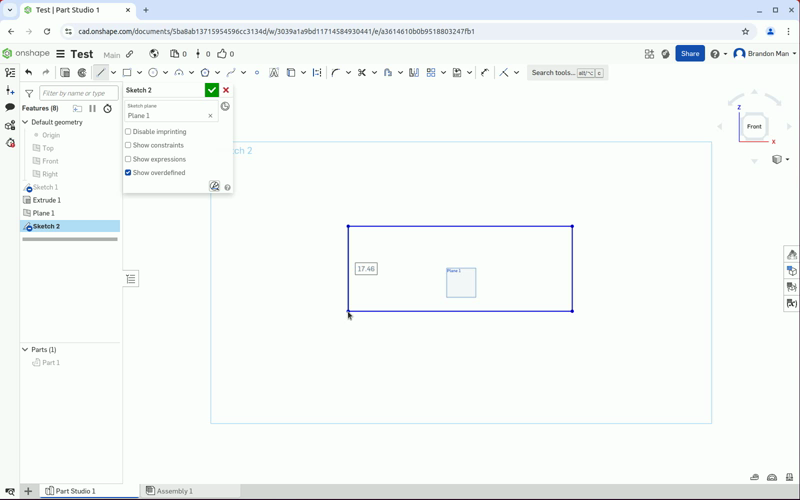
mouse_move(419, 290)
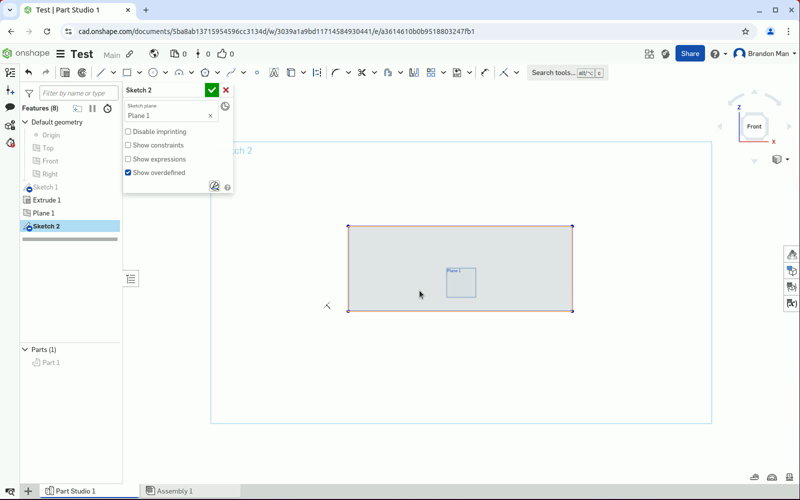
click(419, 290)
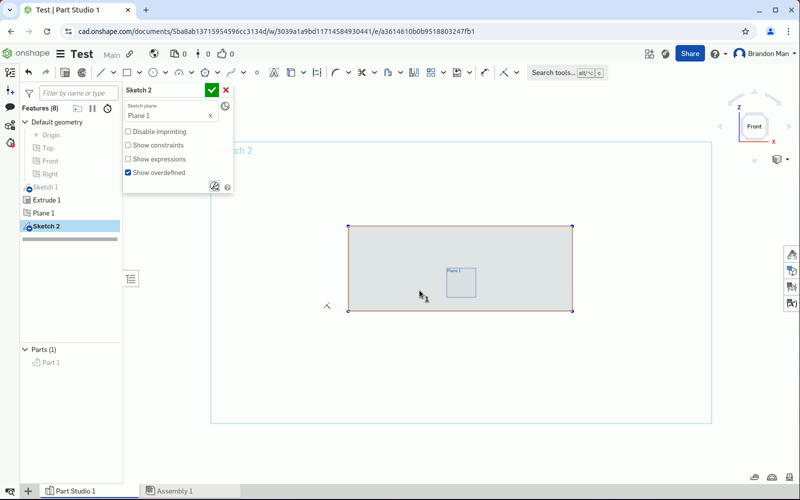
mouse_move(73, 352)
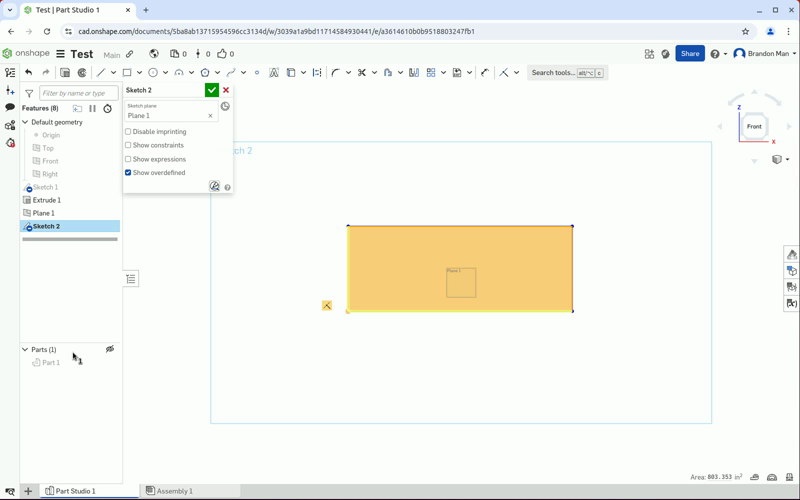
key(shift+y)
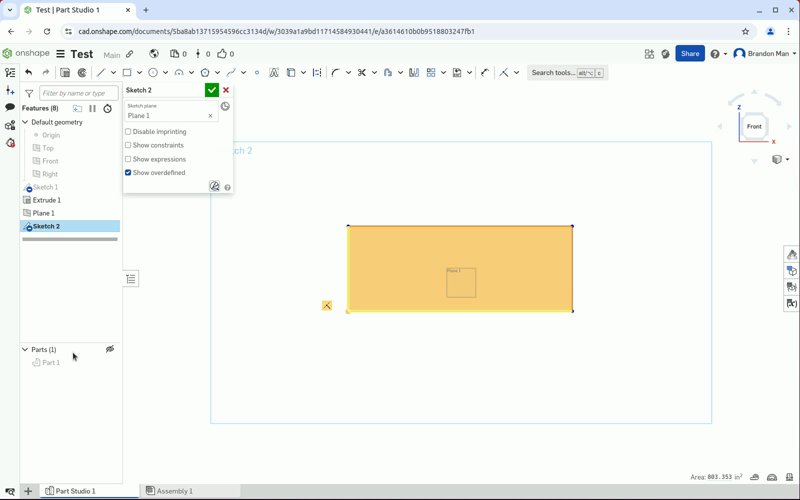
key(shift+e)
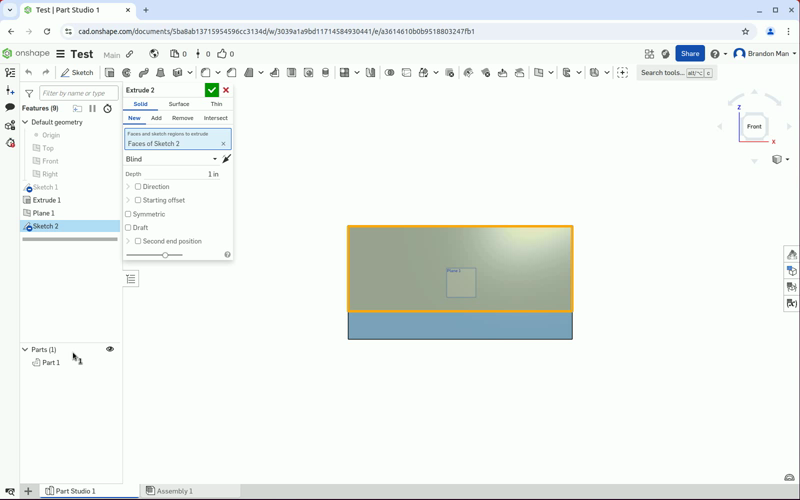
mouse_move(143, 106)
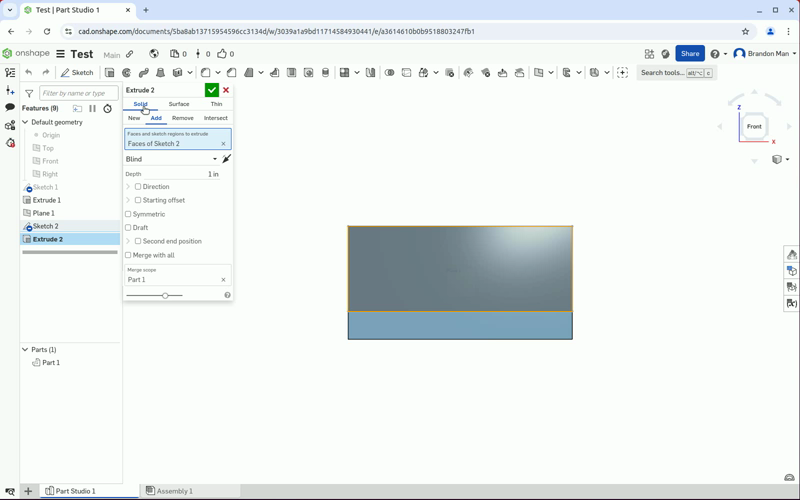
click(143, 106)
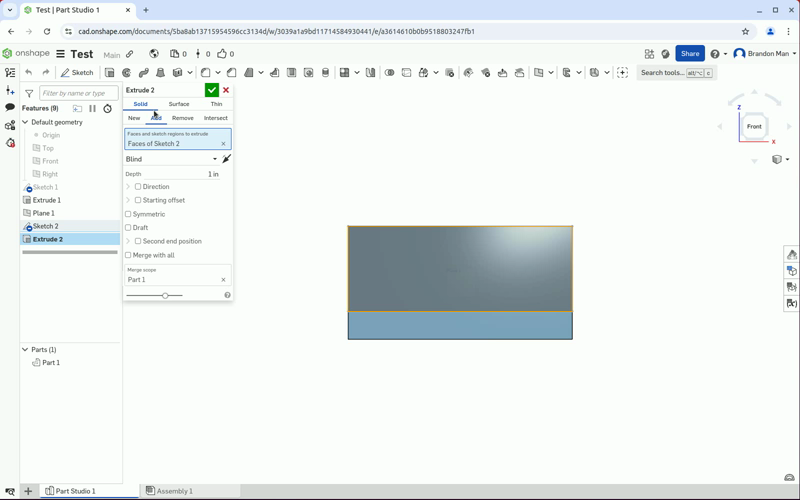
mouse_move(186, 120)
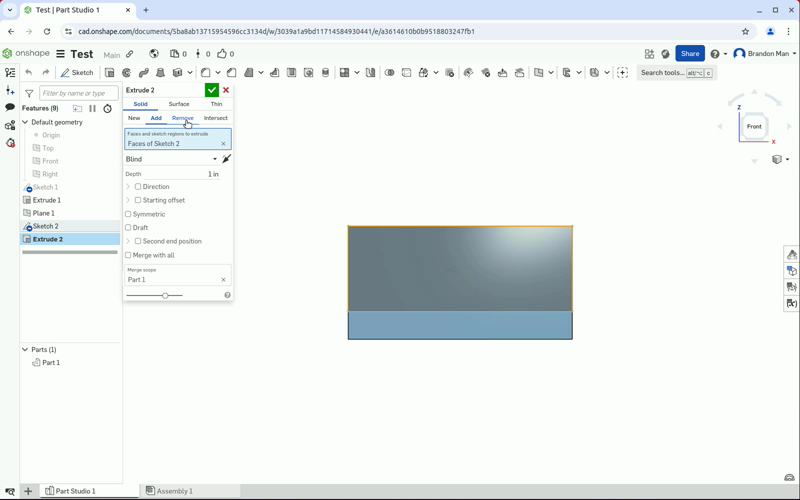
click(186, 120)
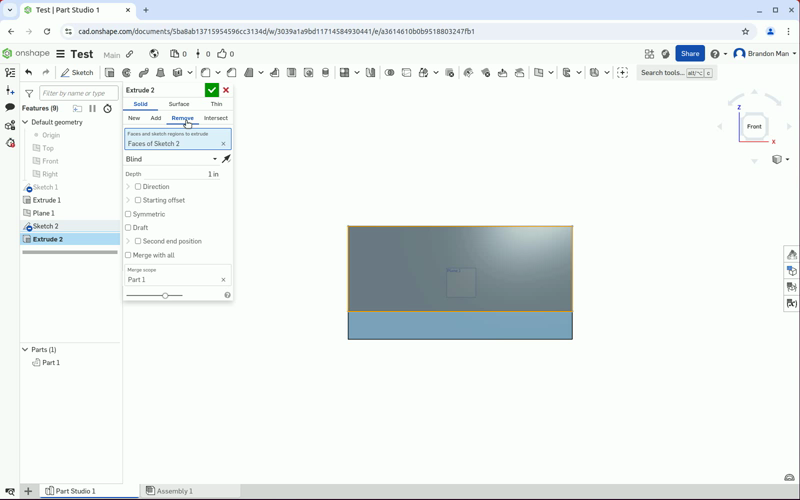
key(tab, 4)
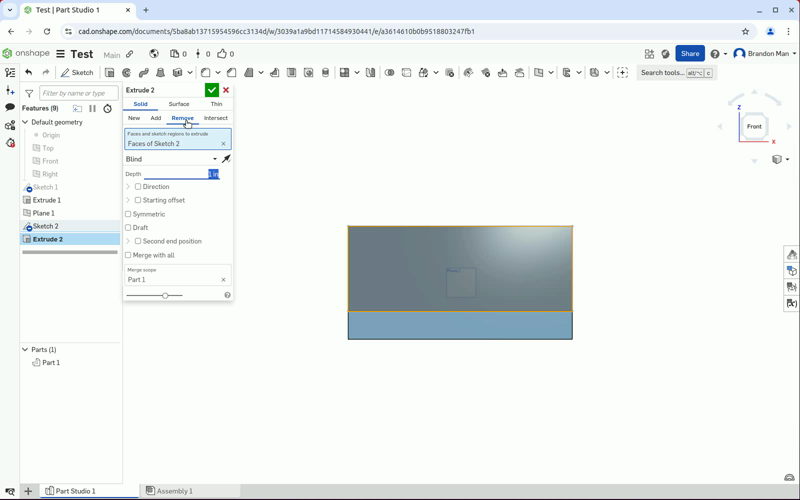
text(11.554)
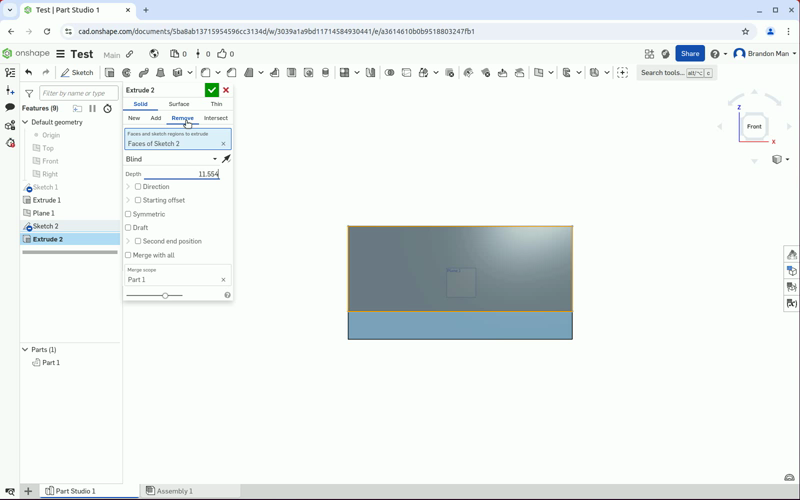
key(tab, 6)
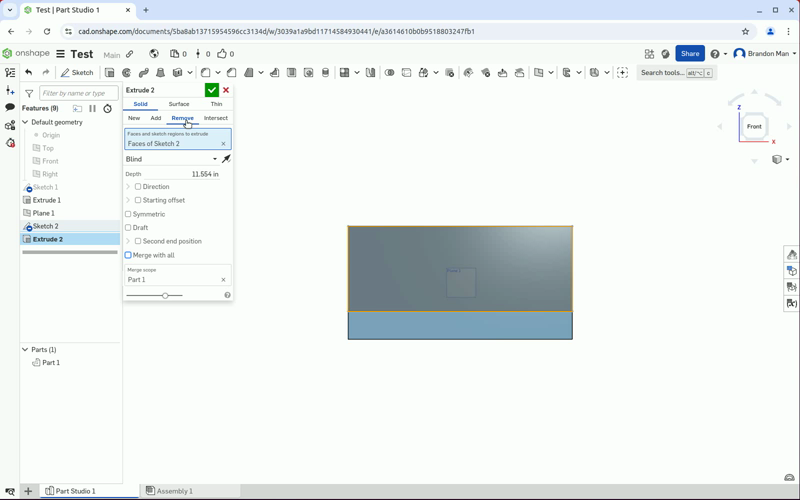
key(space)
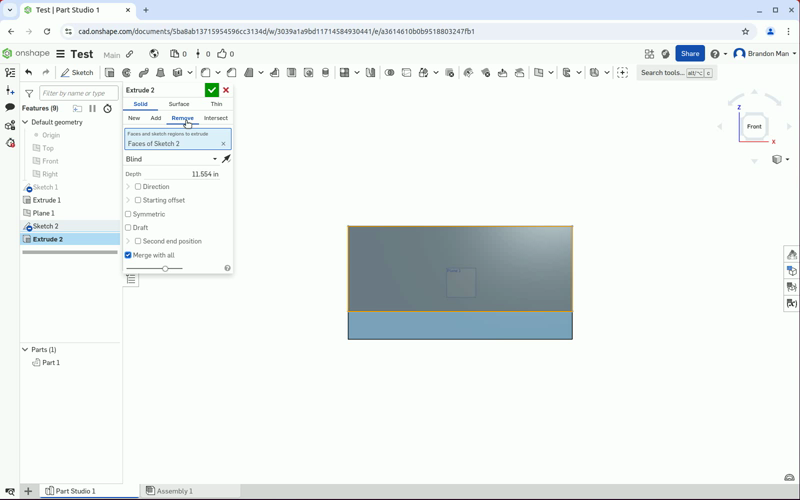
key(enter)
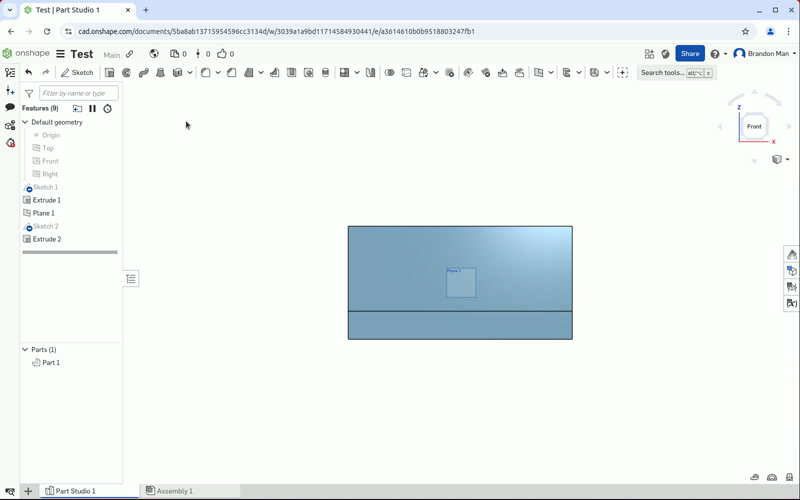
key(shift+h)
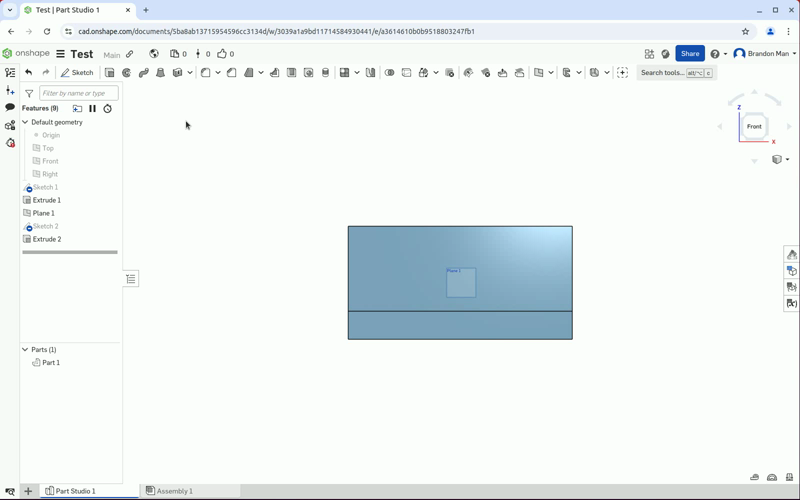
key(shift+h)
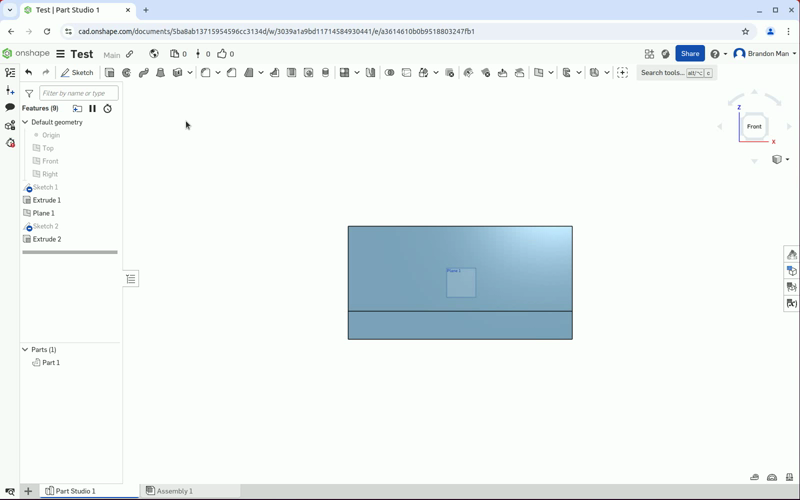
mouse_move(73, 189)
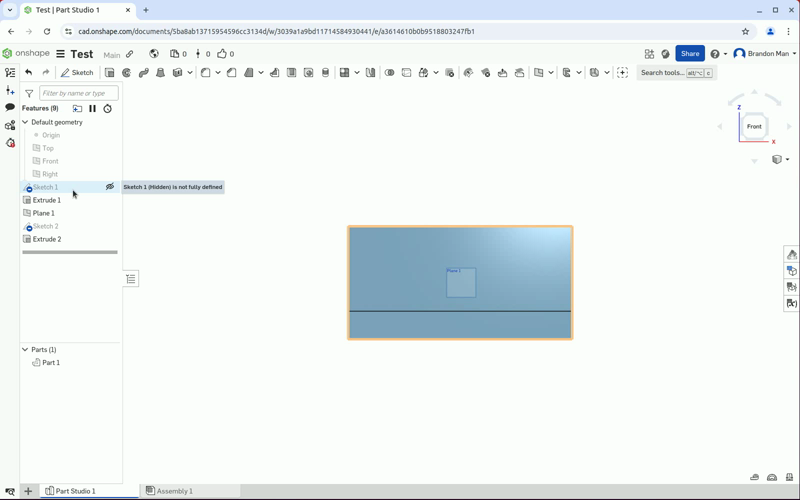
click(73, 189)
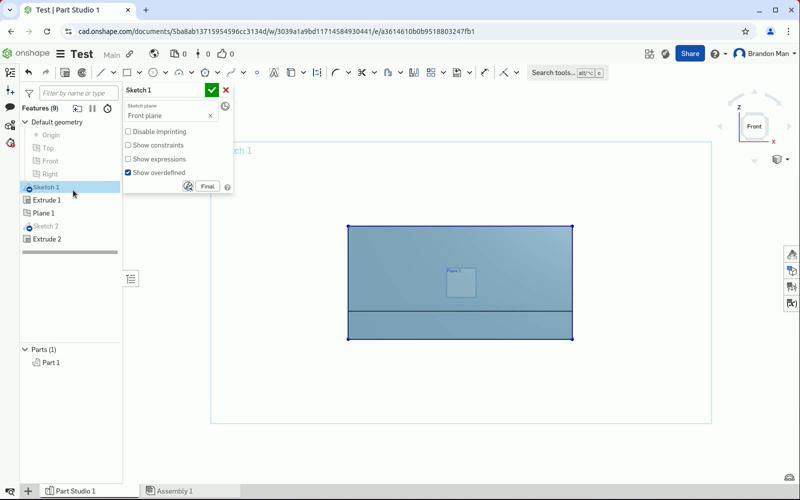
mouse_move(229, 92)
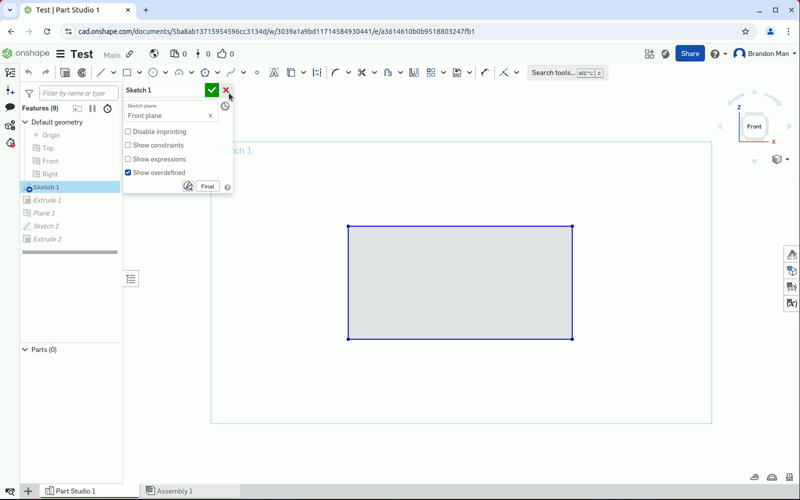
click(229, 92)
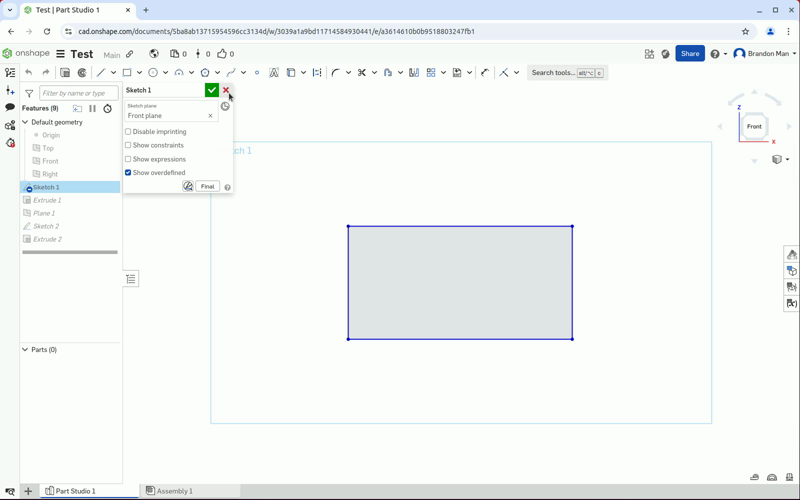
key(shift+s)
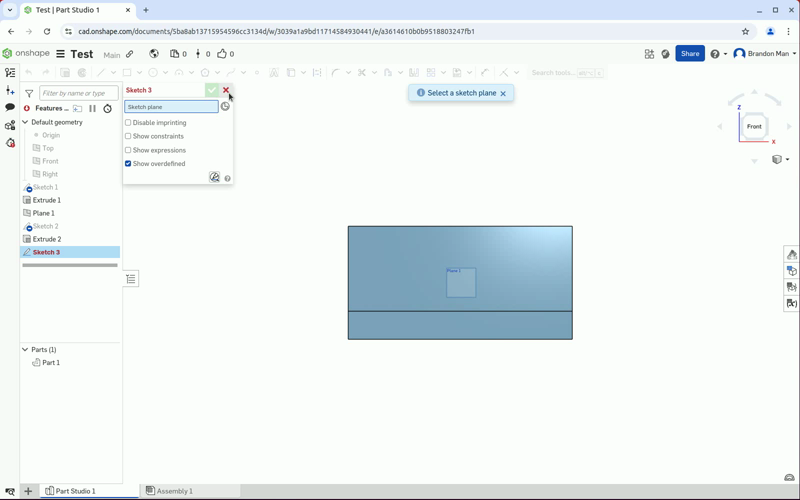
mouse_move(73, 215)
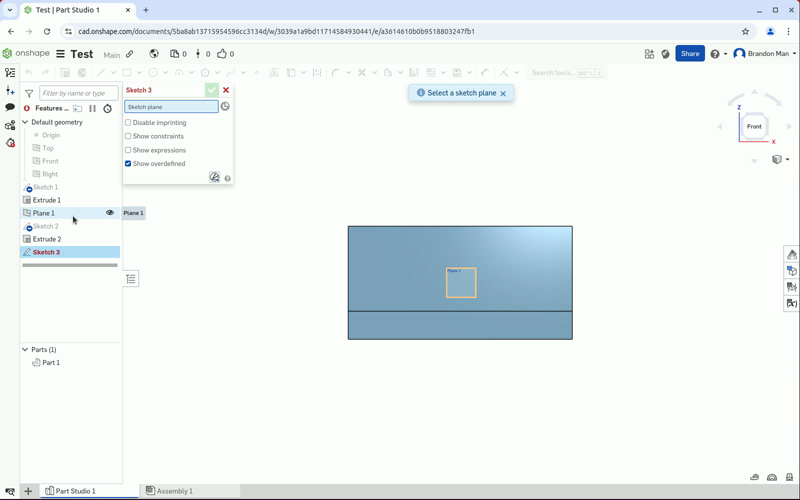
click(73, 215)
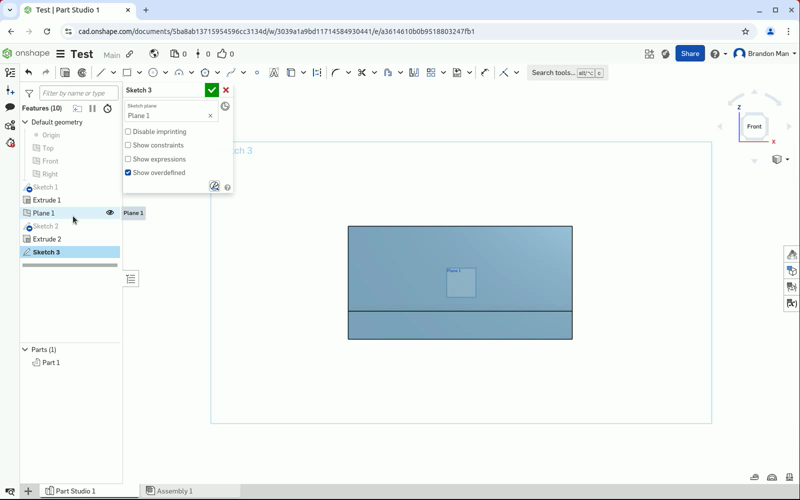
mouse_move(73, 352)
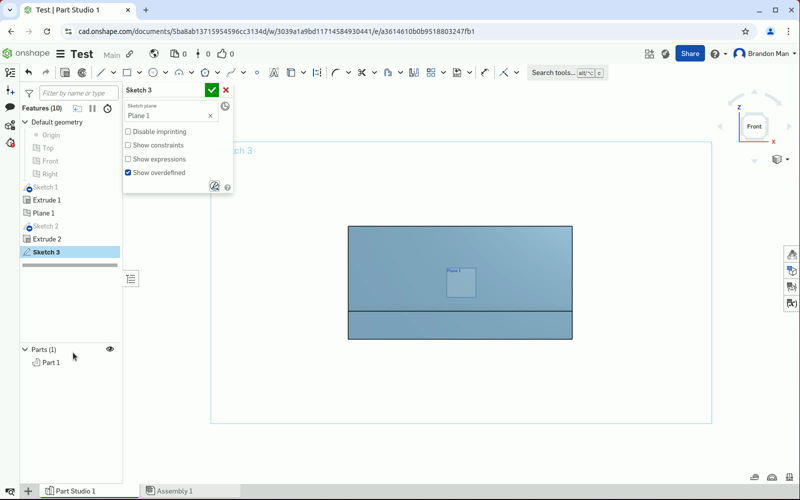
key(y)
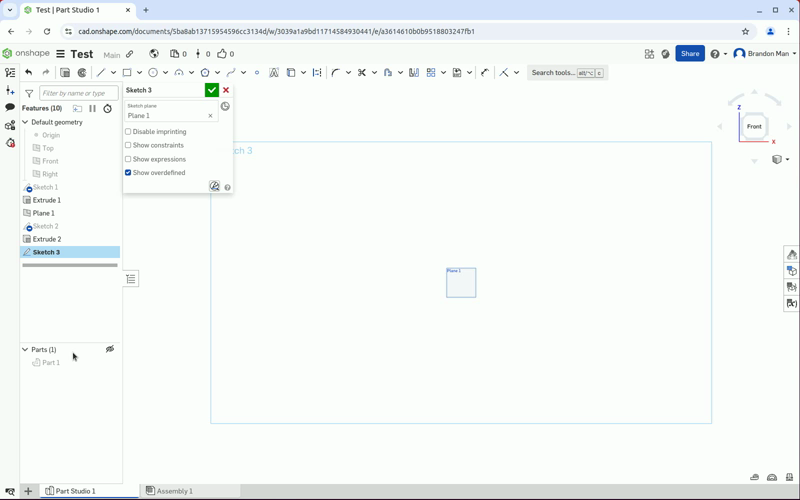
key(l)
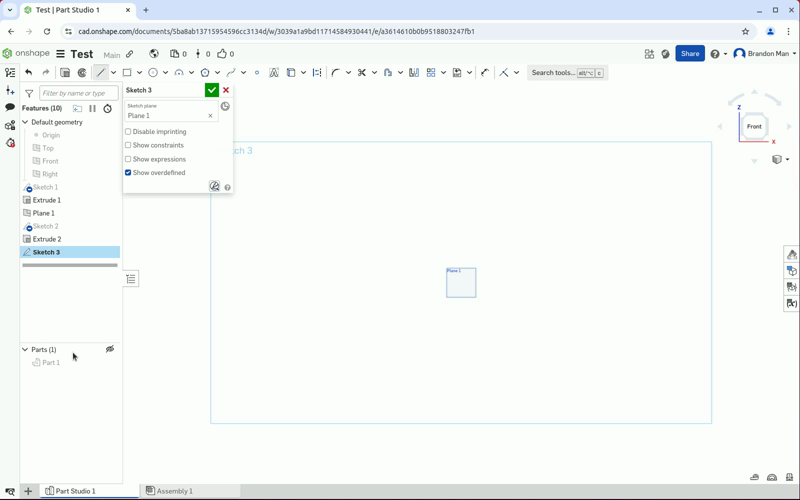
key_down(shift)
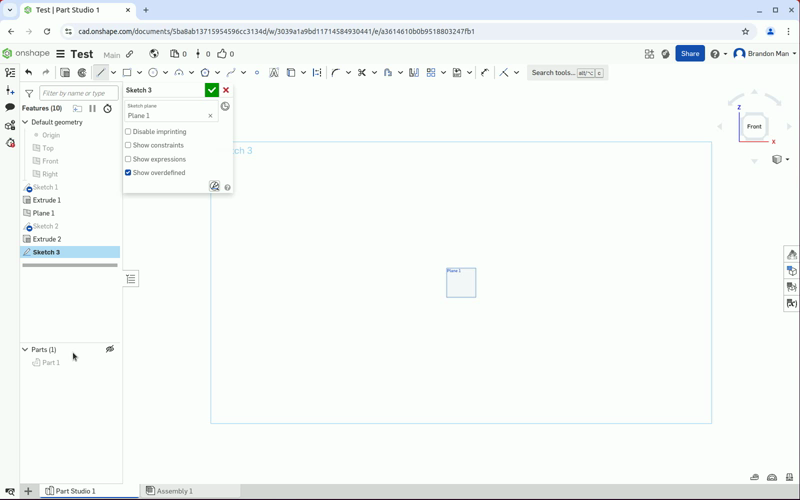
mouse_move(404, 339)
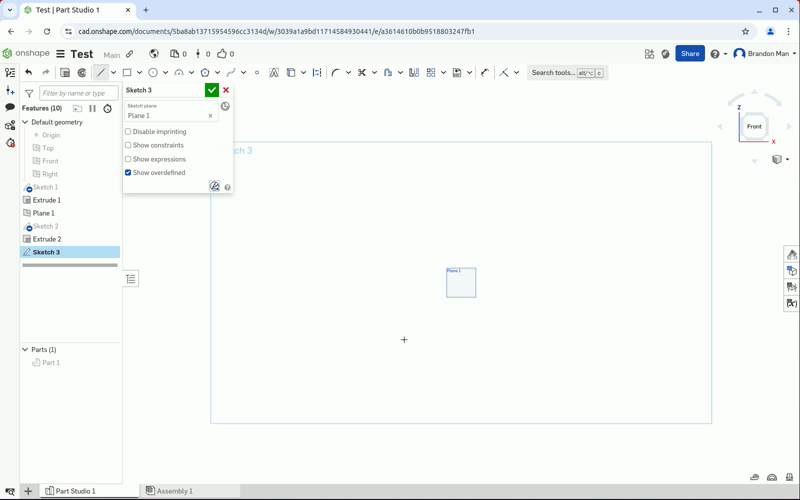
click(404, 339)
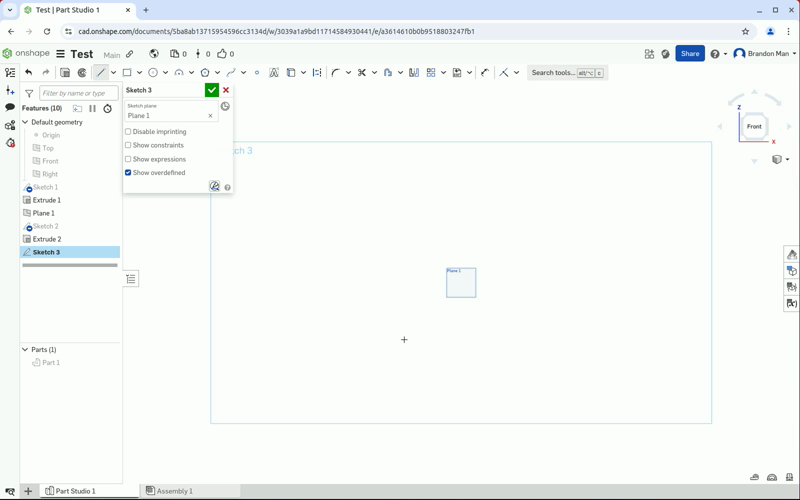
key_up(shift)
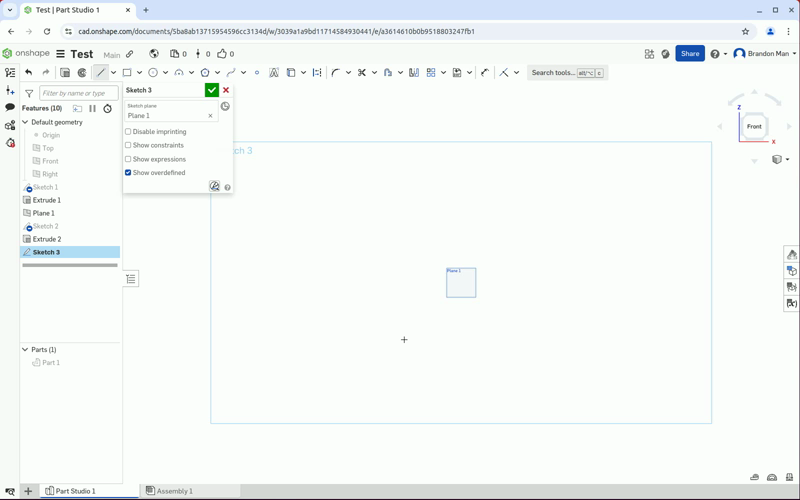
key_down(shift)
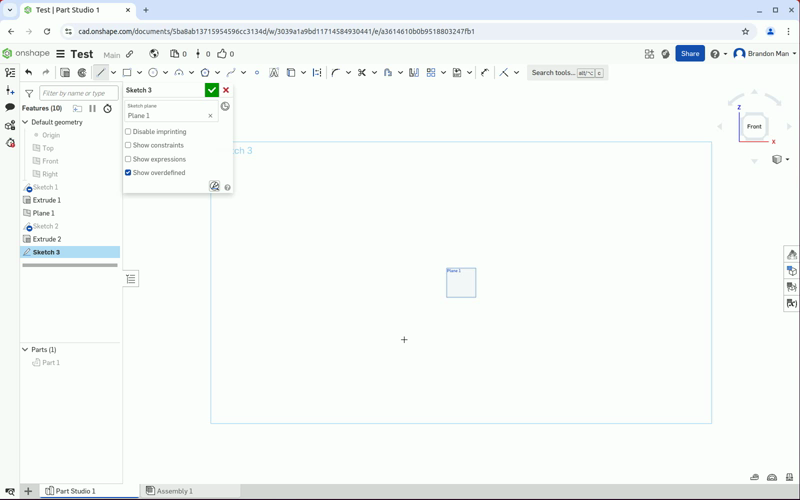
mouse_move(516, 339)
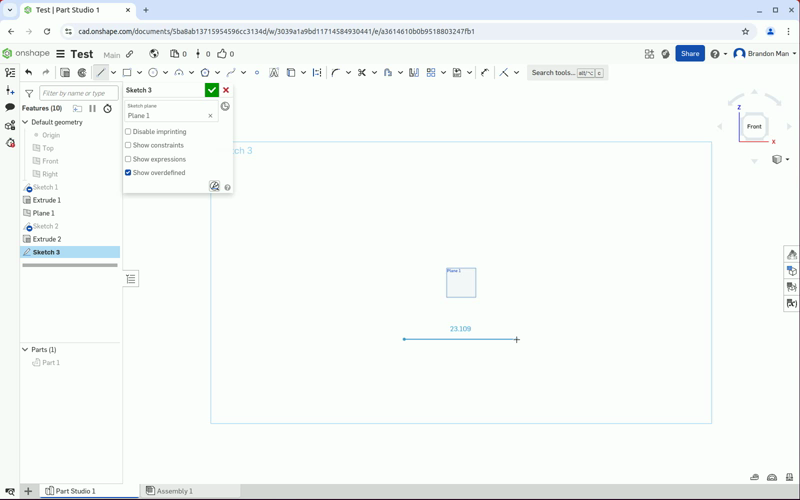
click(516, 339)
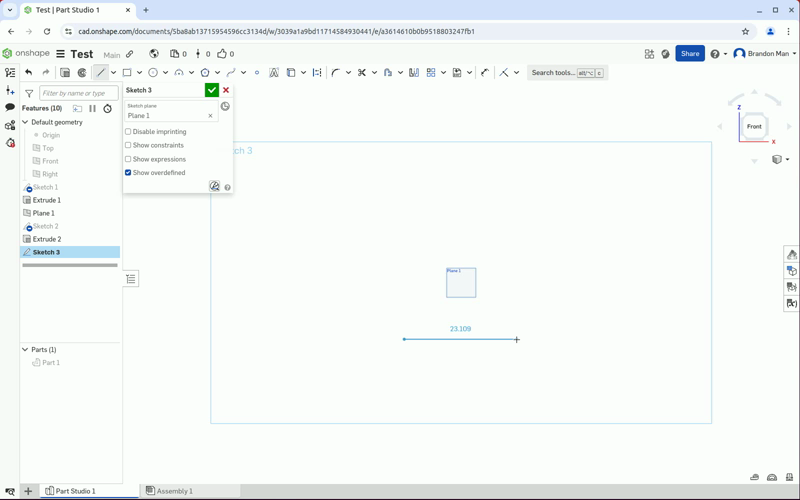
key_up(shift)
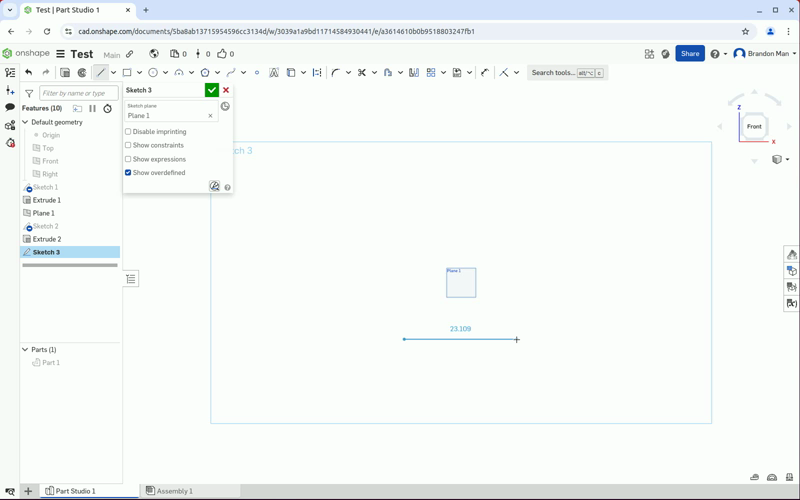
key_down(shift)
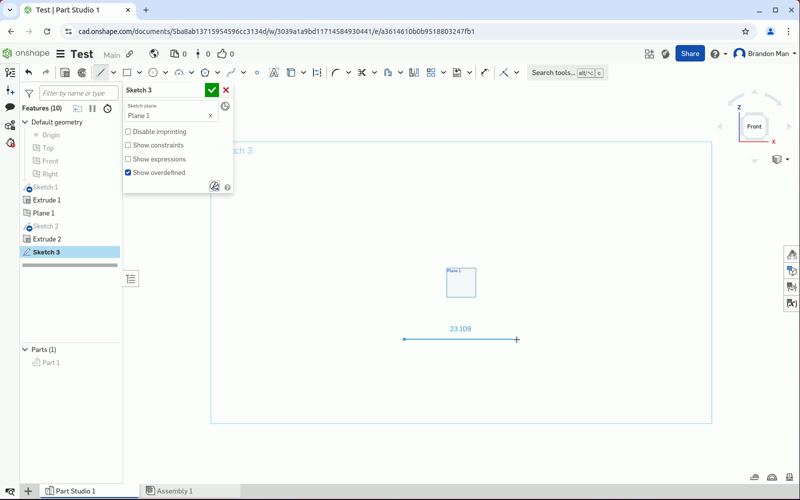
mouse_move(546, 339)
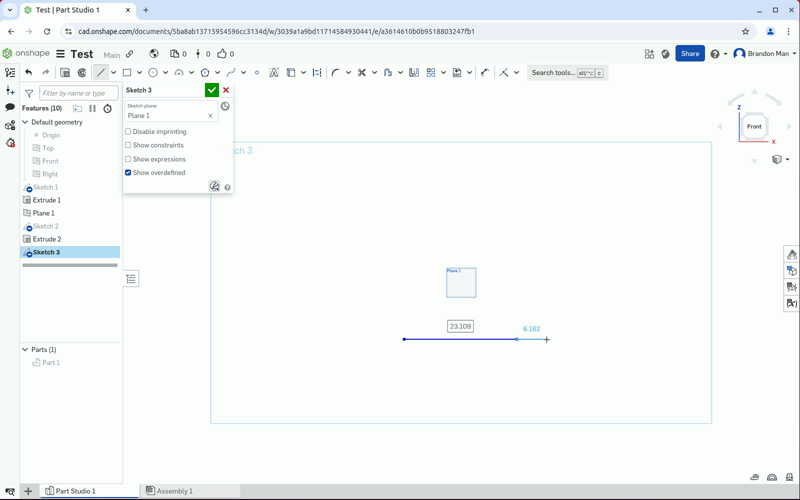
mouse_move(516, 310)
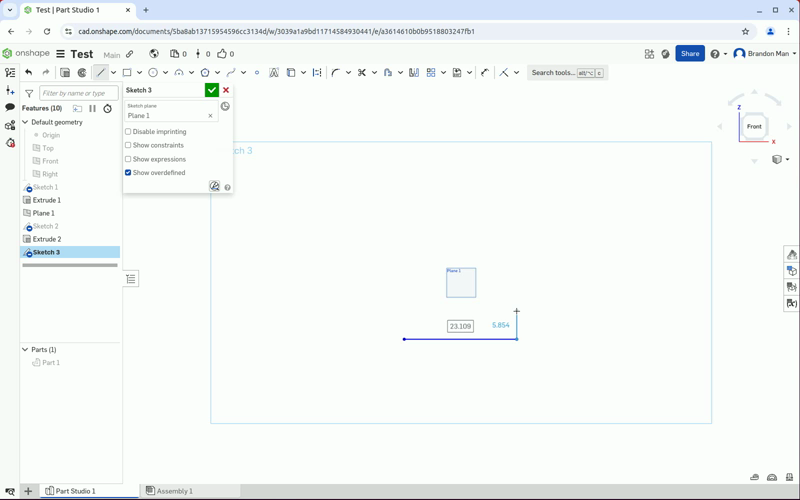
click(516, 310)
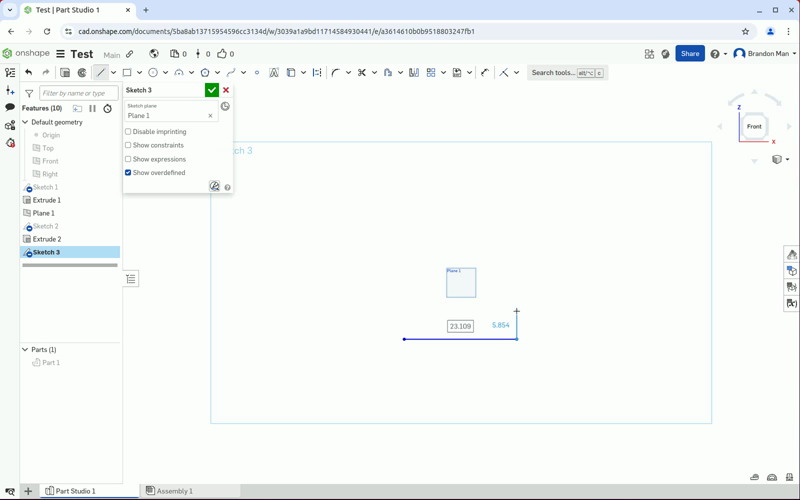
key_up(shift)
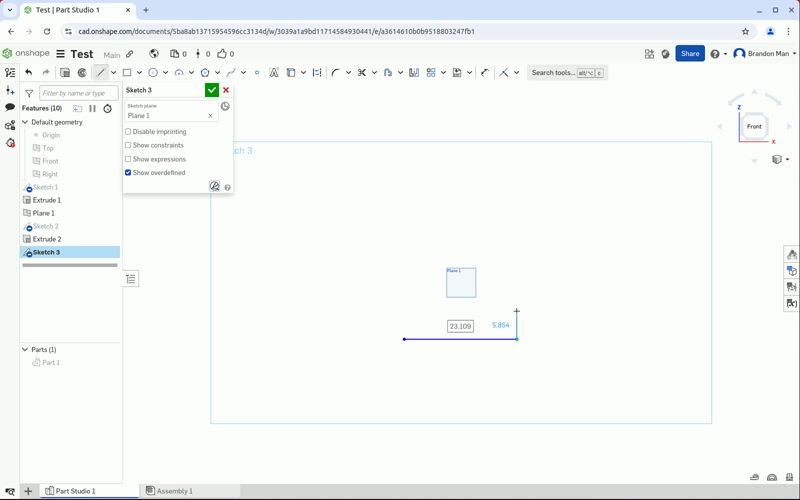
key_down(shift)
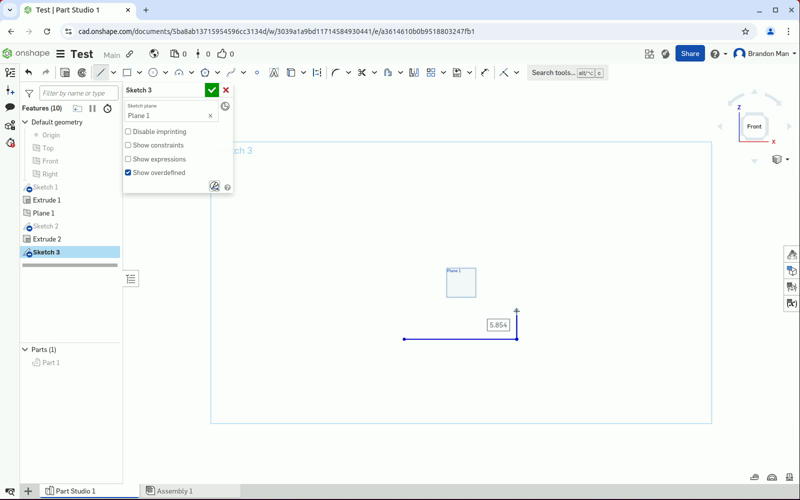
mouse_move(404, 310)
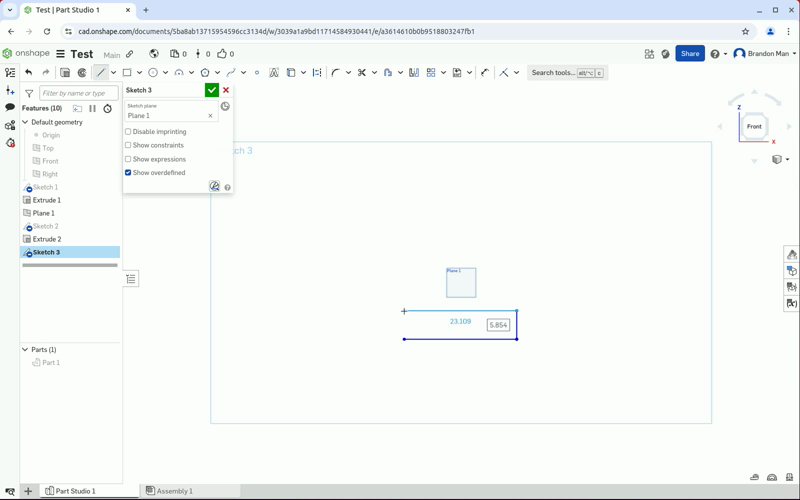
click(404, 310)
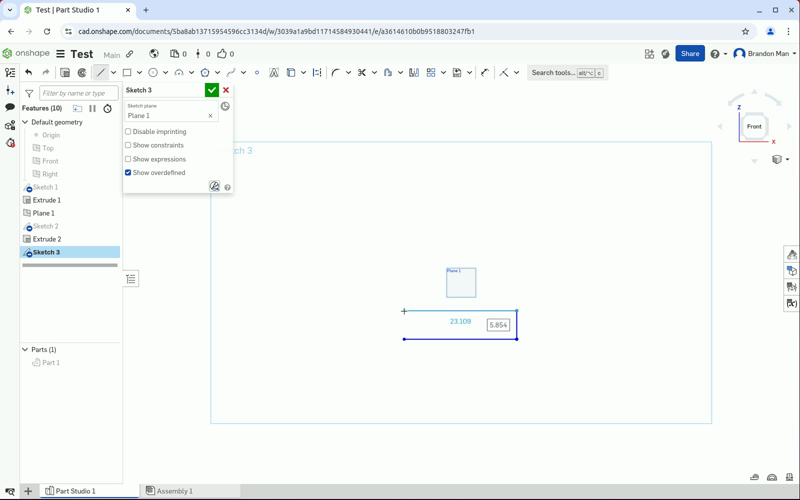
key_up(shift)
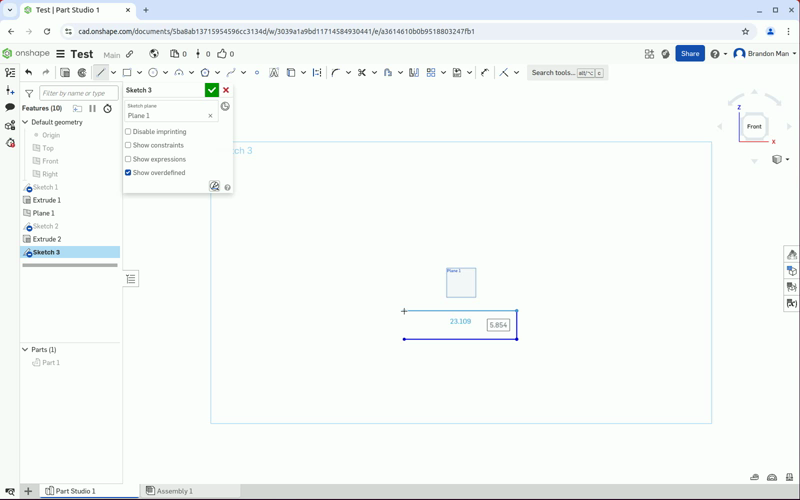
mouse_move(434, 310)
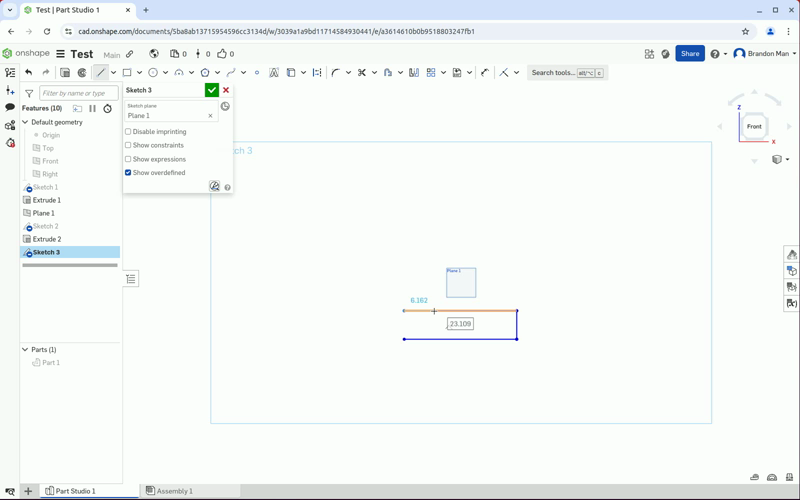
key_down(shift)
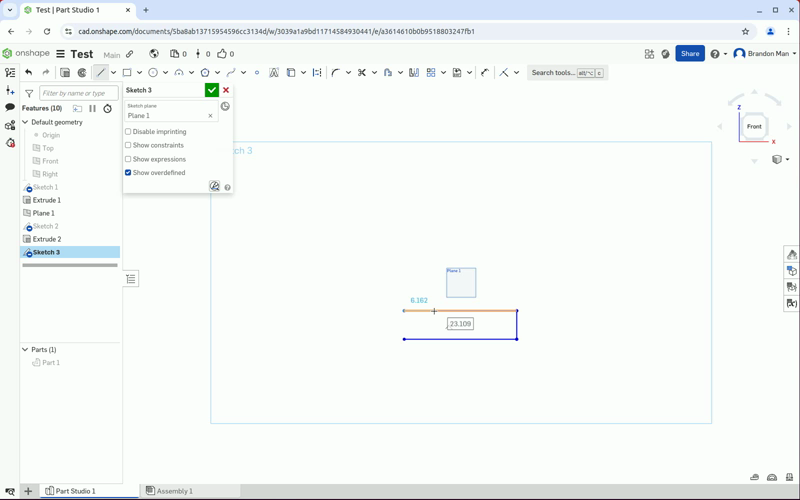
mouse_move(404, 339)
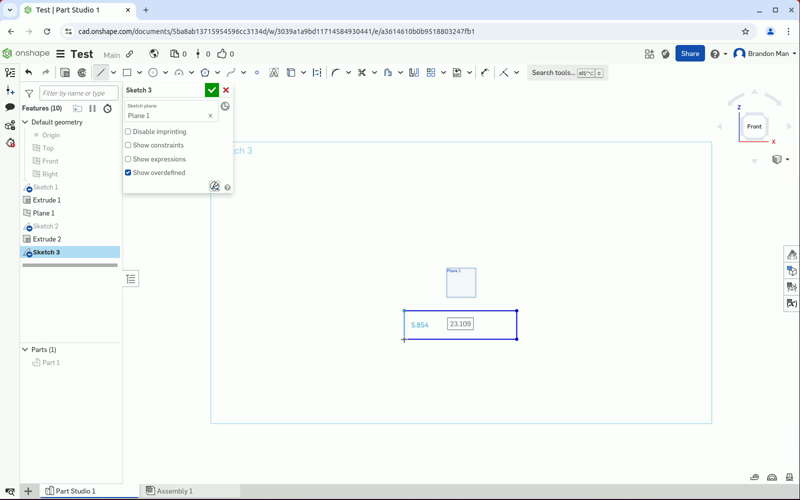
key_up(shift)
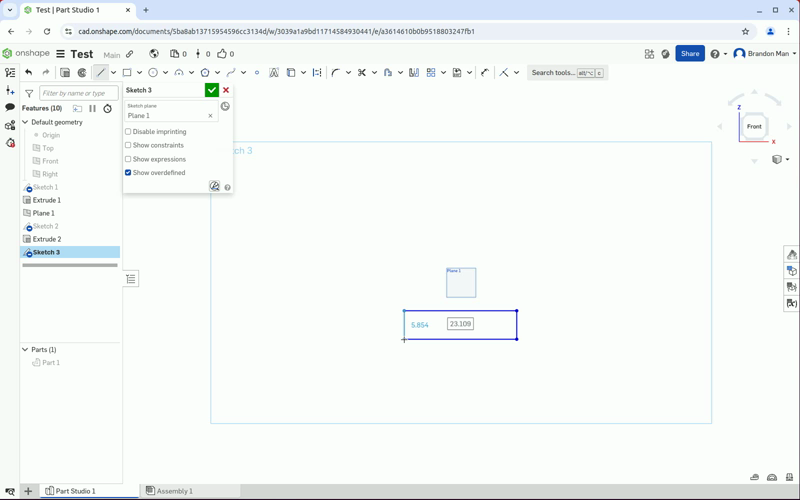
click(404, 339)
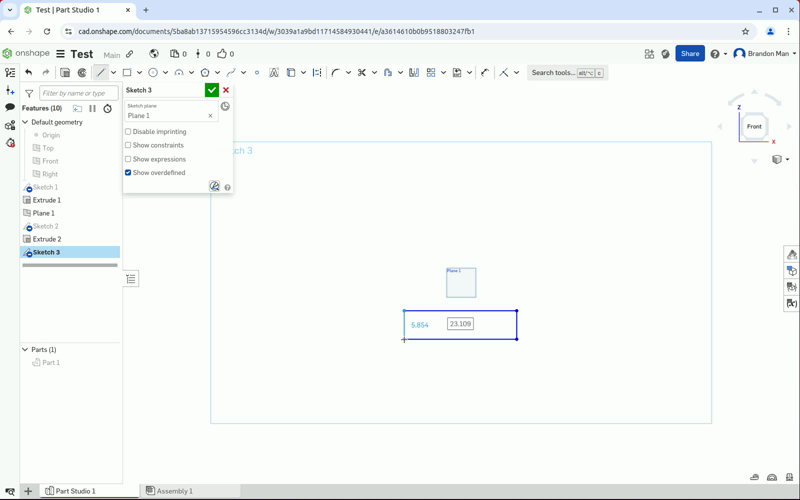
key(esc)
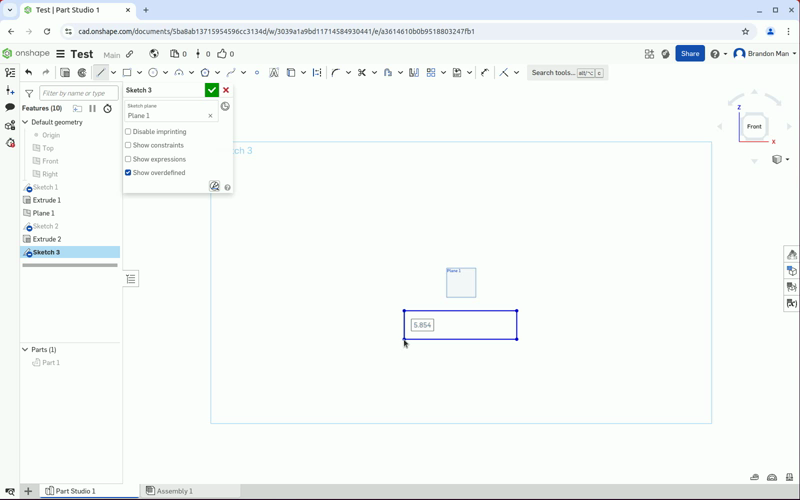
mouse_move(430, 336)
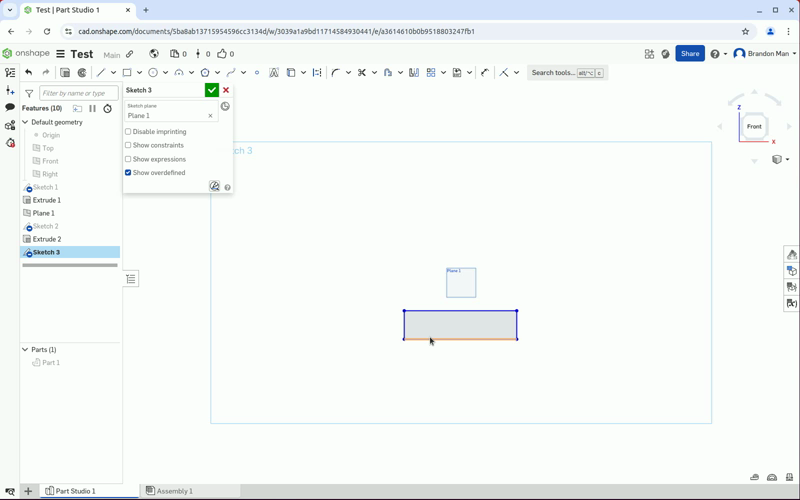
click(430, 336)
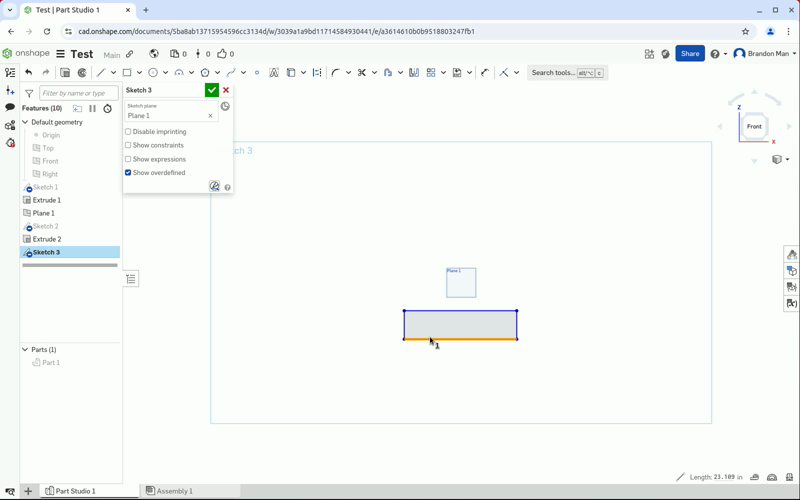
mouse_move(73, 352)
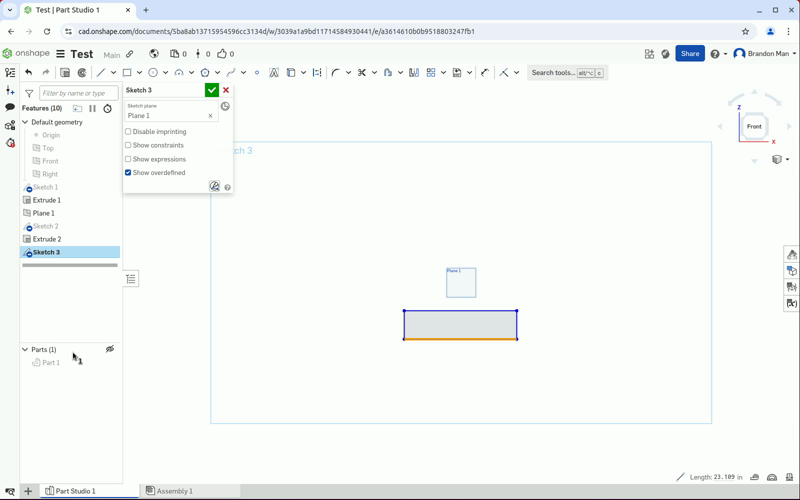
key(shift+y)
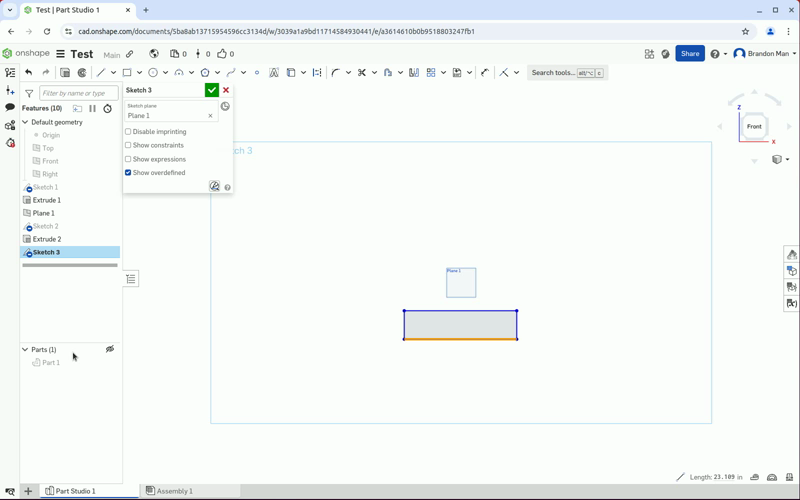
key(shift+e)
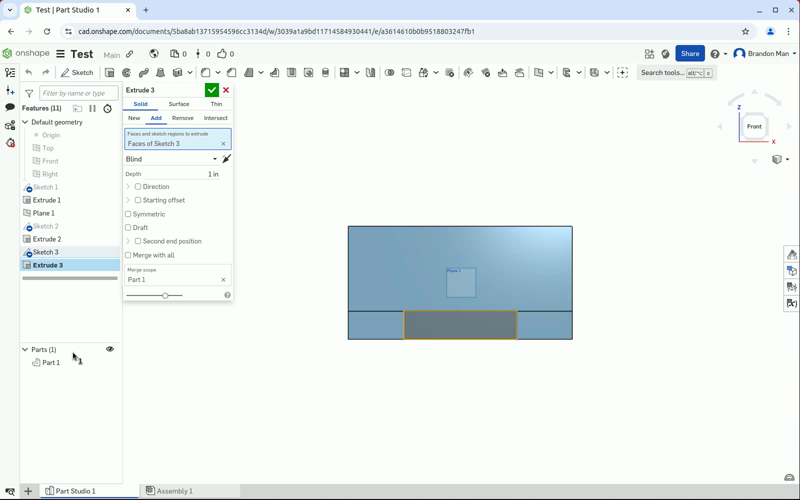
mouse_move(143, 106)
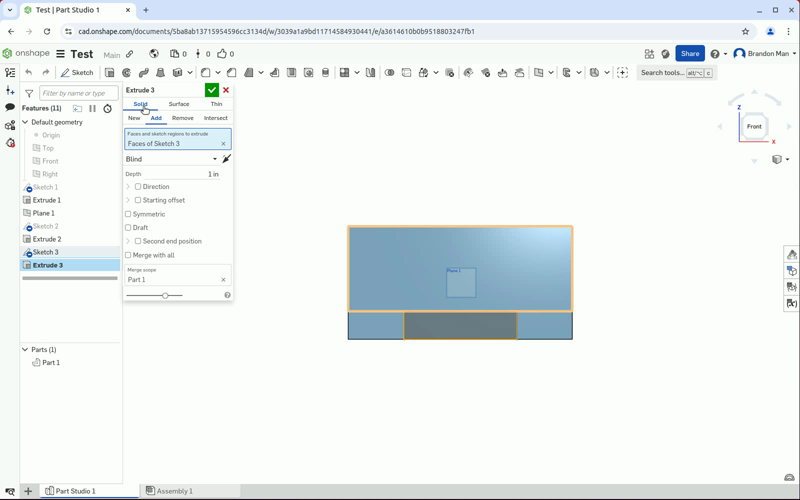
click(143, 106)
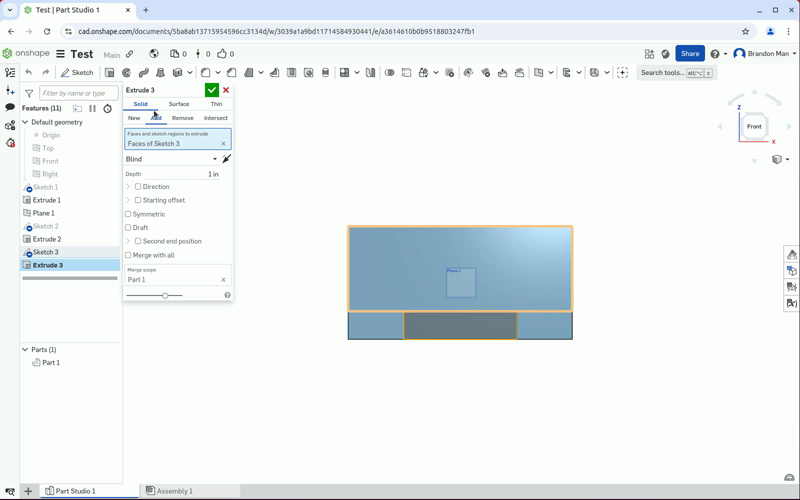
mouse_move(186, 120)
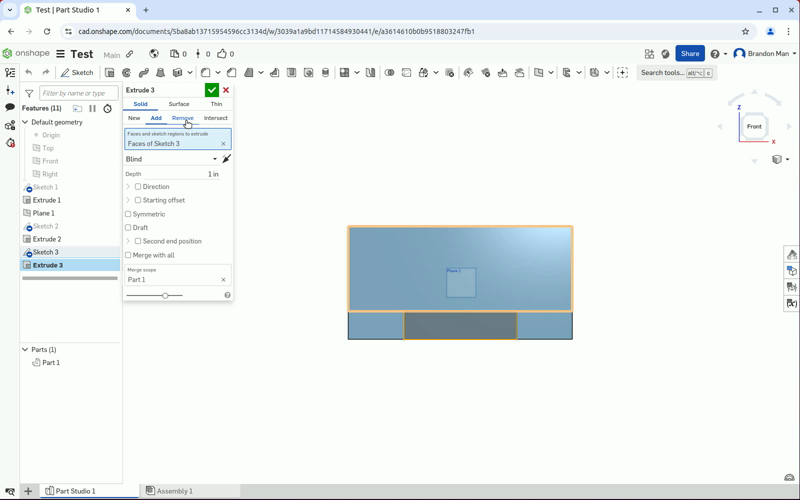
click(186, 120)
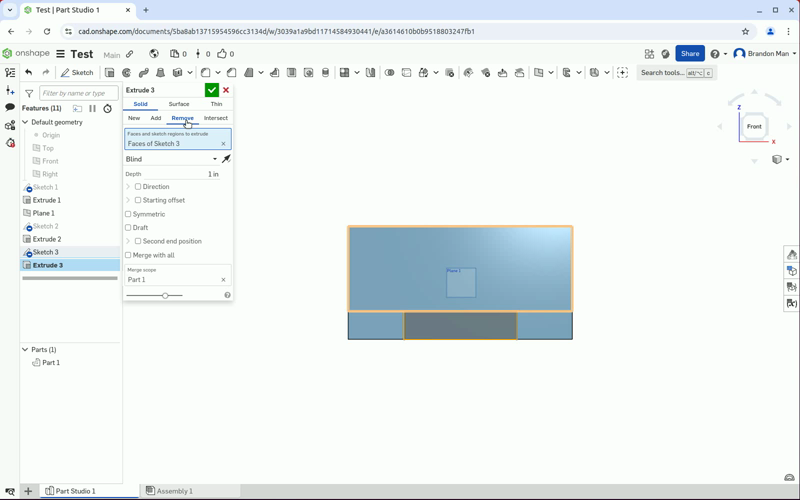
key(tab, 4)
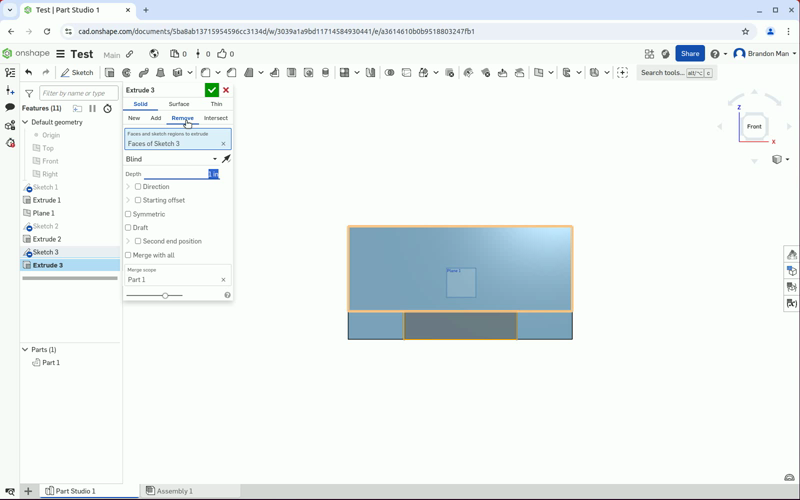
text(5.777)
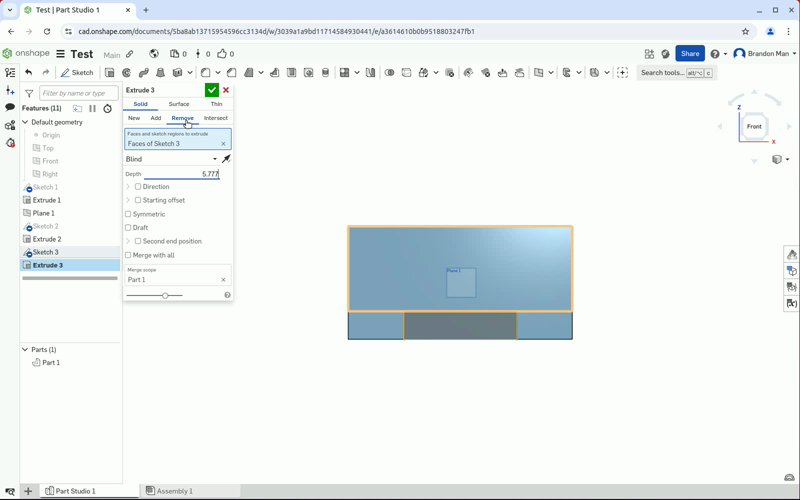
key(tab, 6)
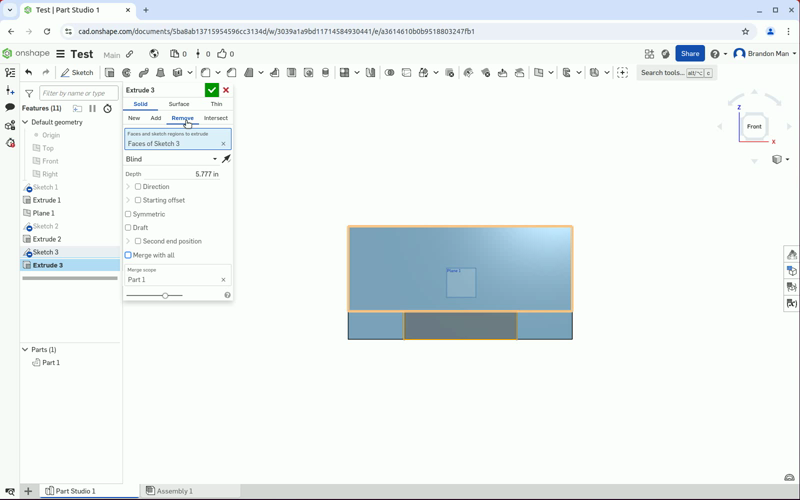
key(space)
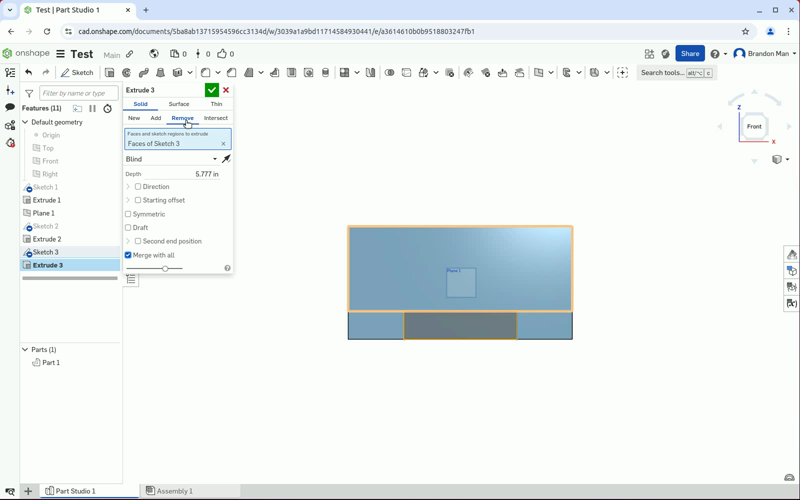
key(enter)
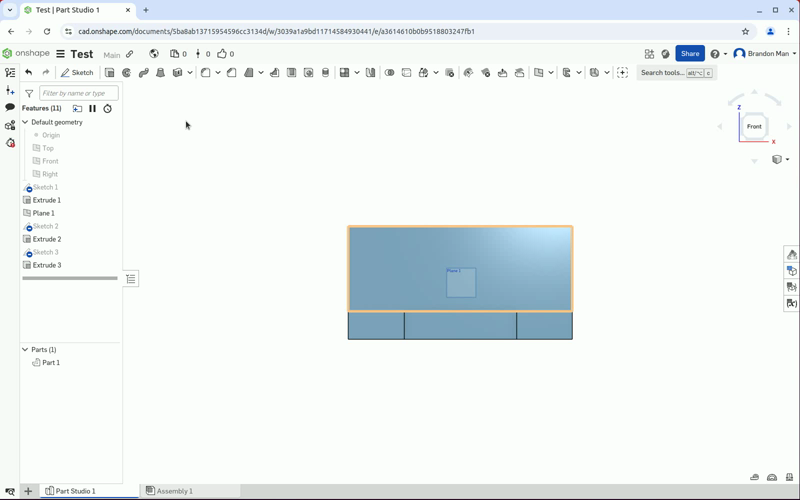
key(shift+h)
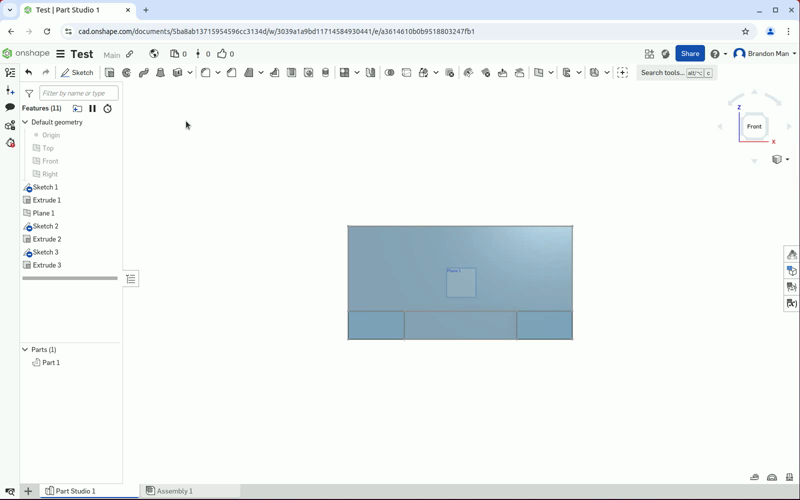
key(shift+h)
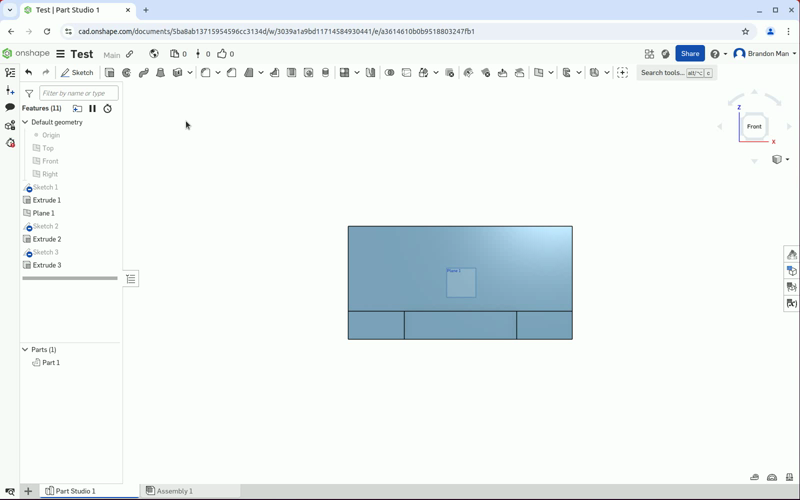
mouse_move(73, 189)
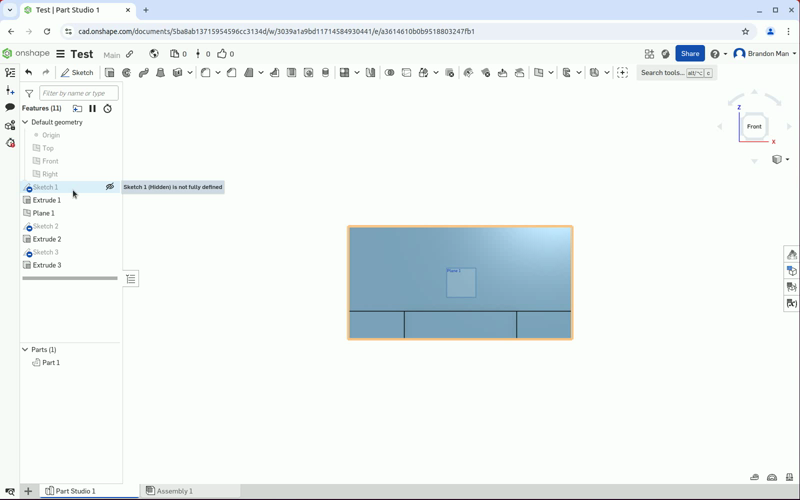
click(73, 189)
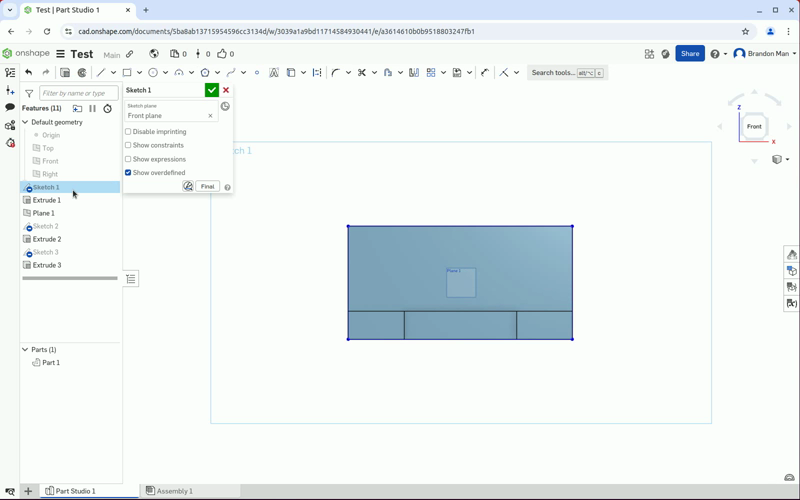
mouse_move(229, 92)
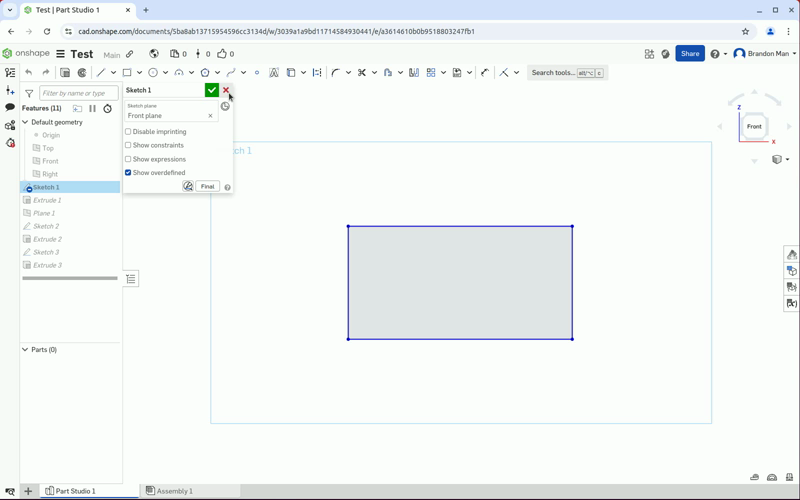
click(229, 92)
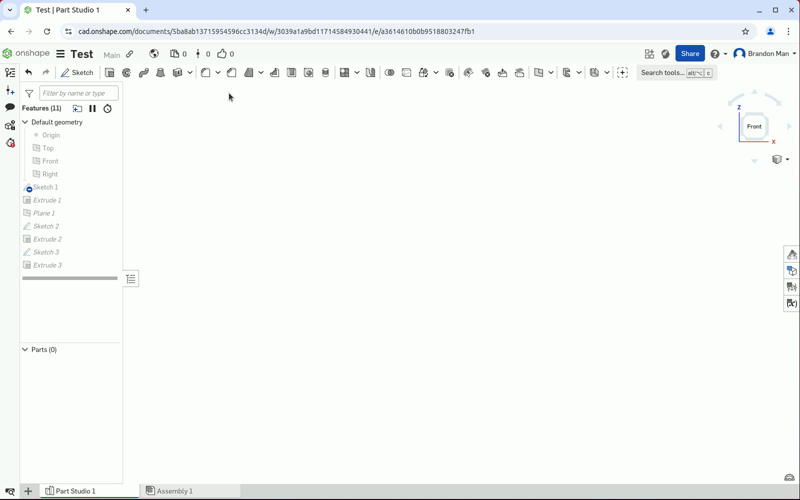
mouse_move(541, 75)
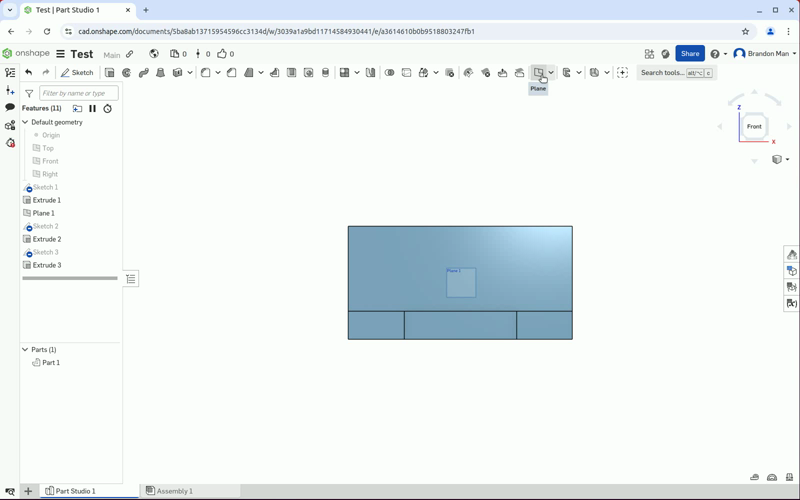
click(541, 75)
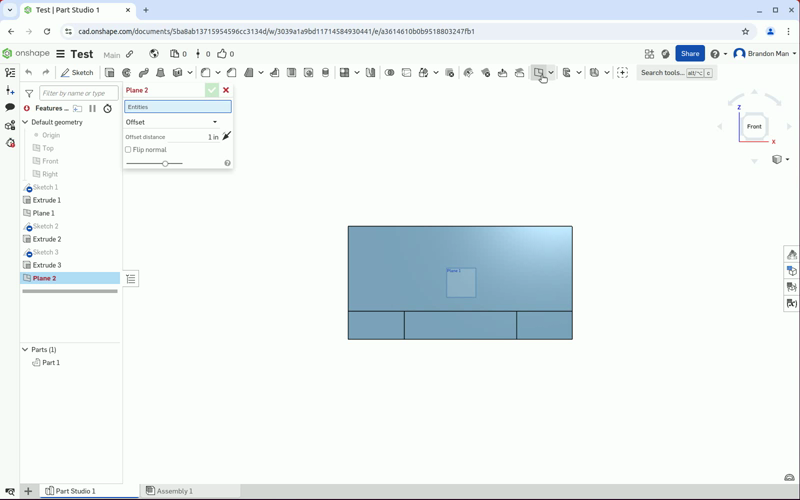
mouse_move(73, 163)
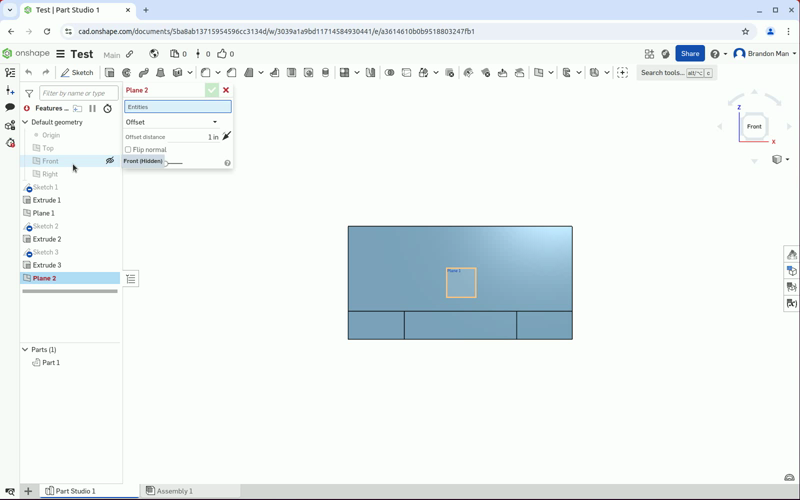
click(73, 163)
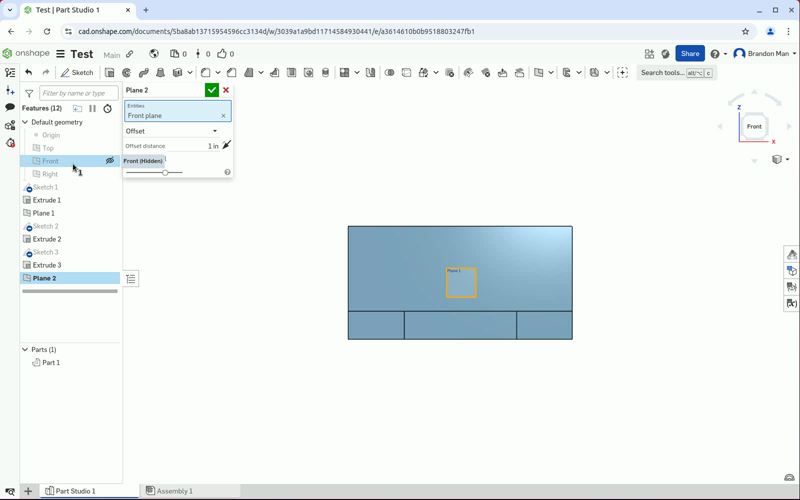
key(tab, 2)
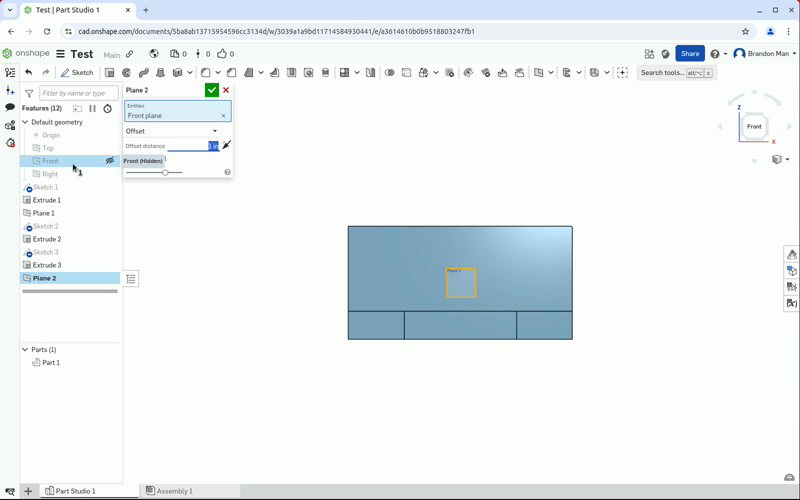
text(11.554)
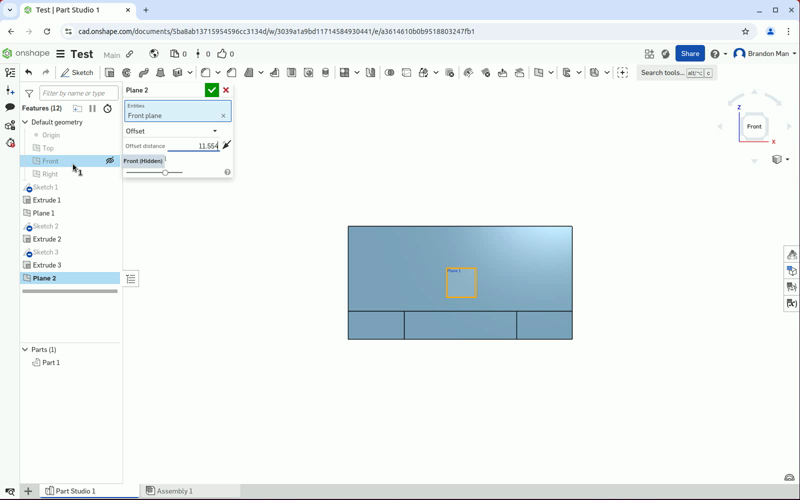
key(enter, 2)
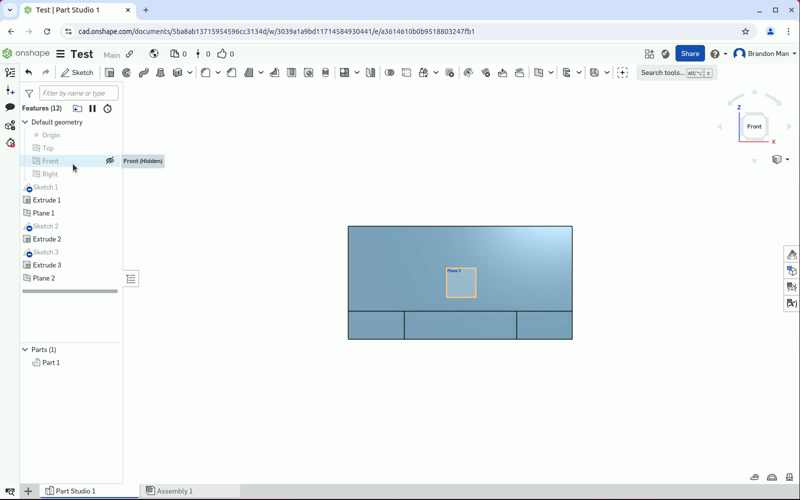
key(shift+s)
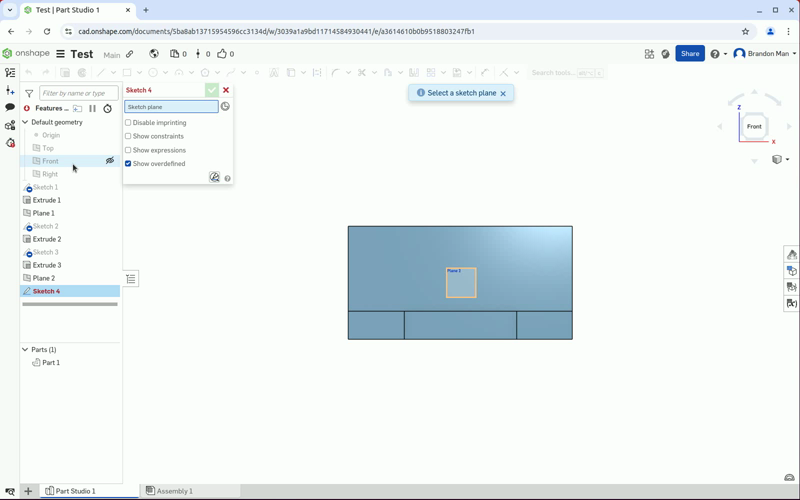
mouse_move(73, 280)
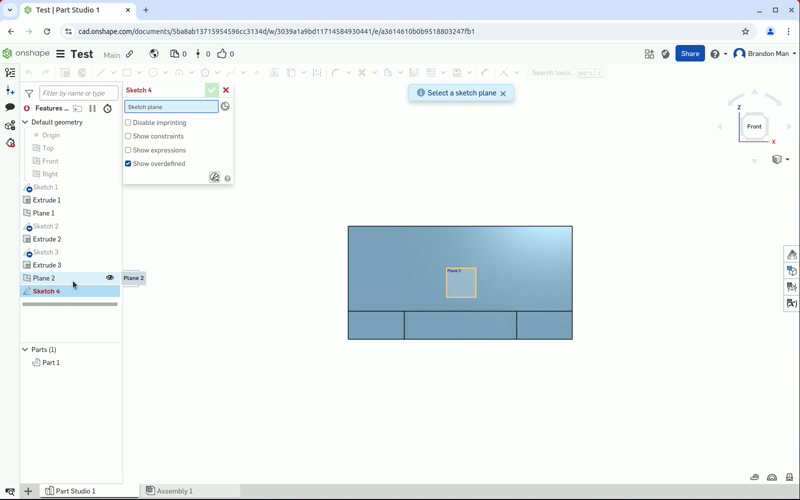
click(73, 280)
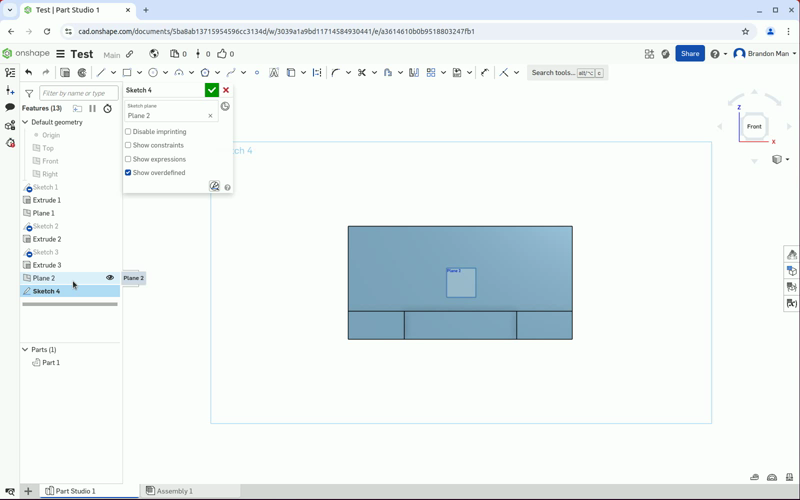
mouse_move(73, 352)
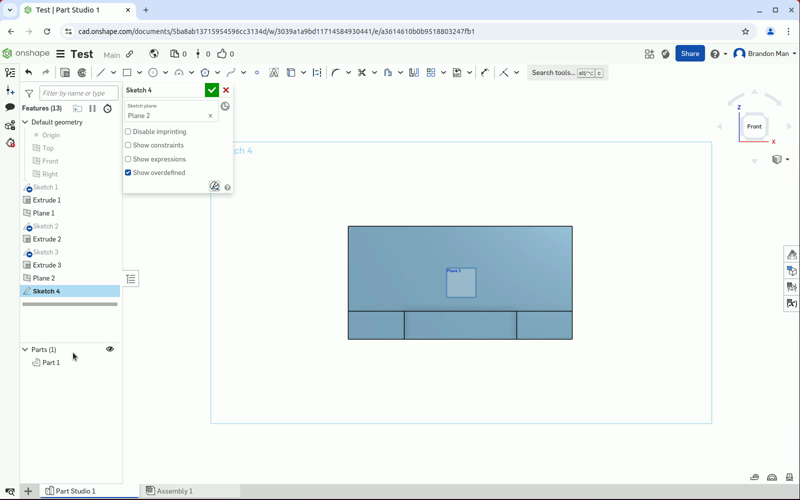
key(y)
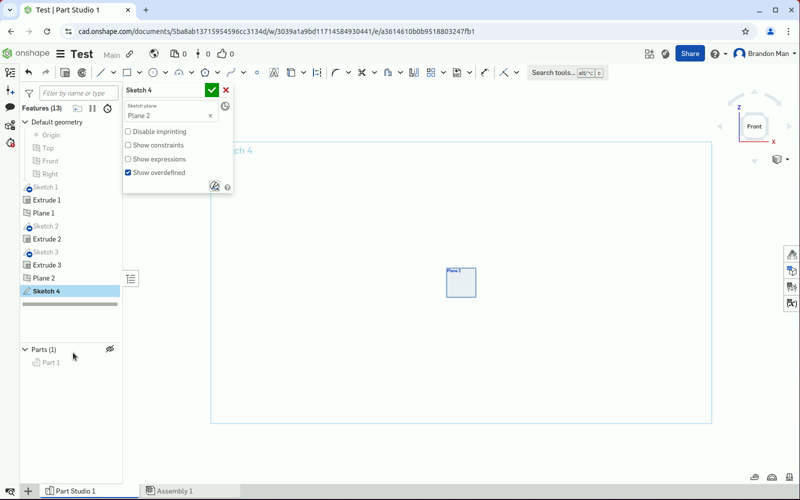
key(l)
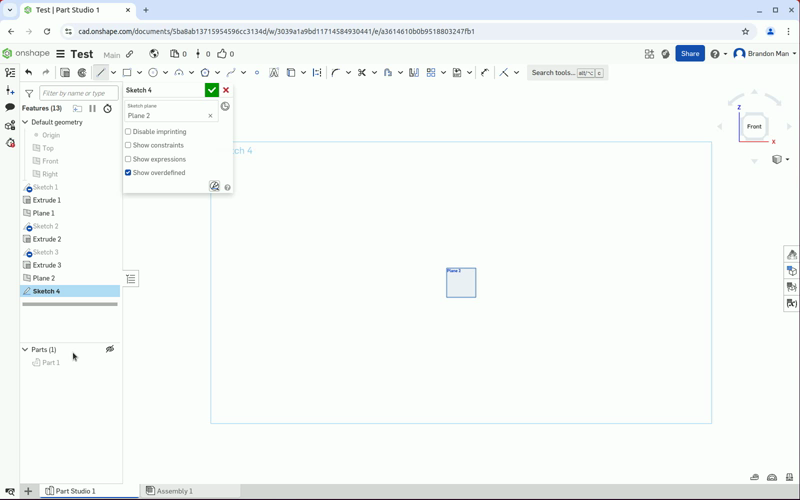
key_down(shift)
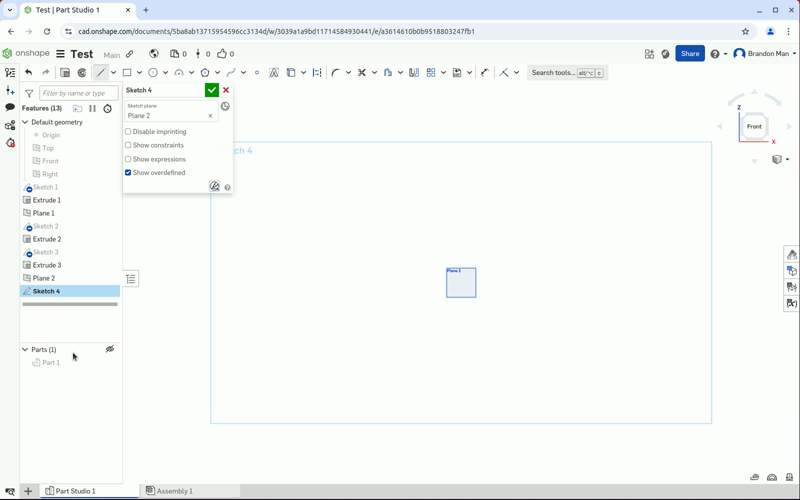
mouse_move(404, 254)
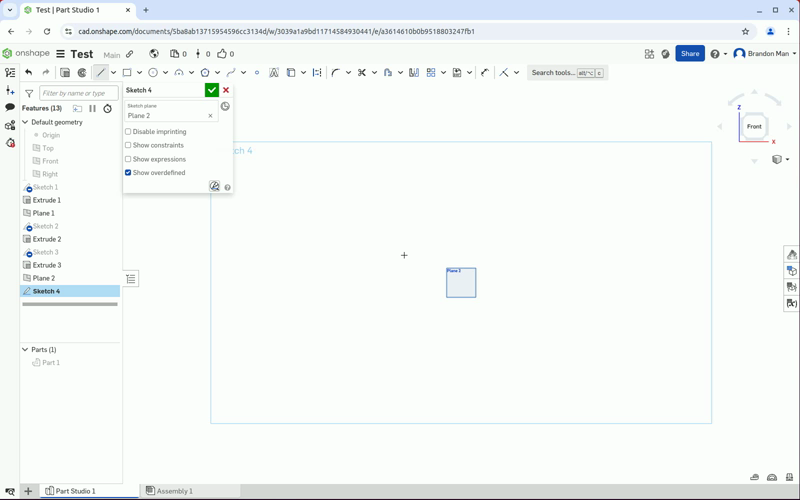
click(404, 254)
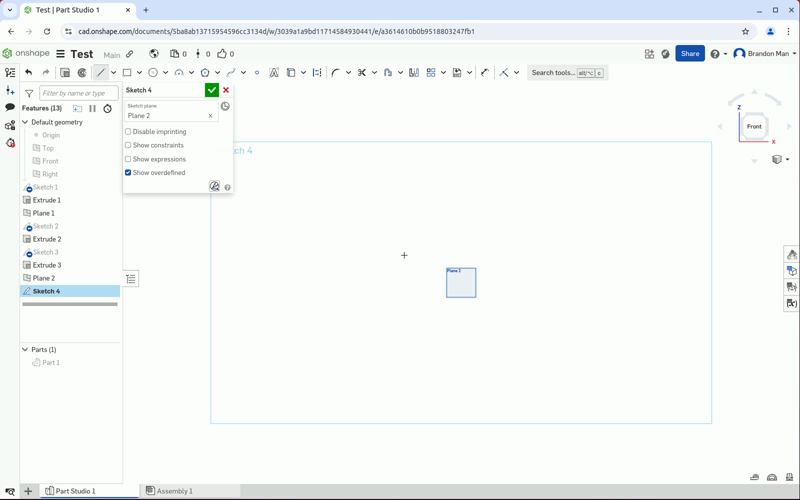
key_up(shift)
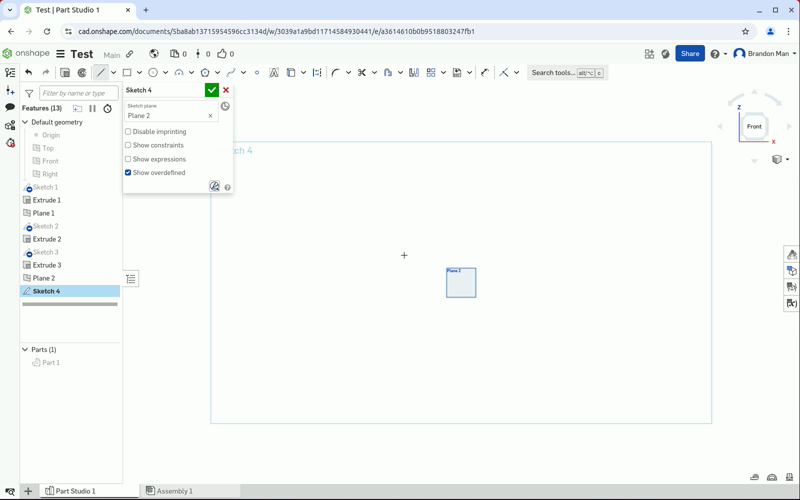
key_down(shift)
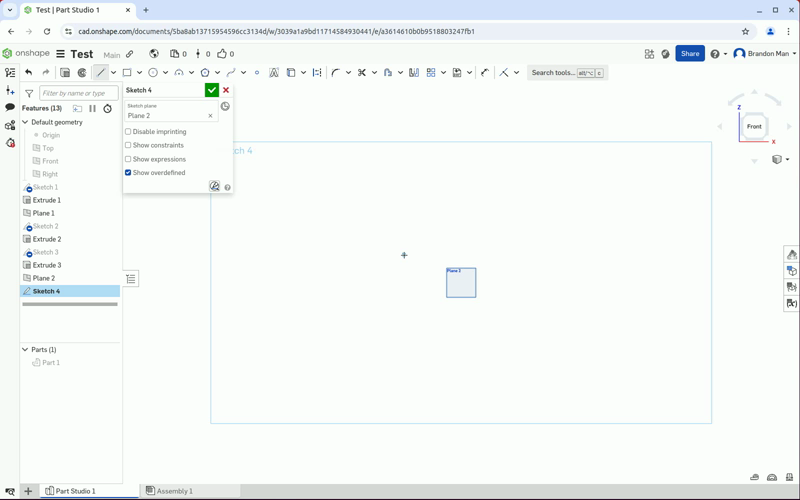
mouse_move(516, 254)
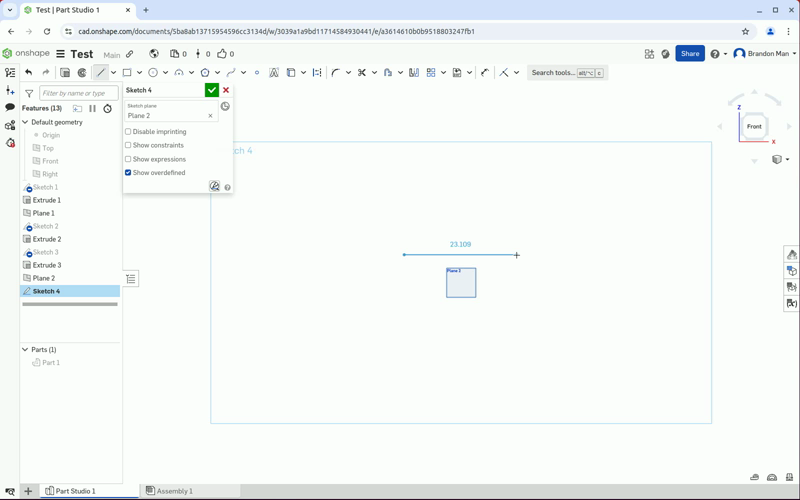
click(516, 254)
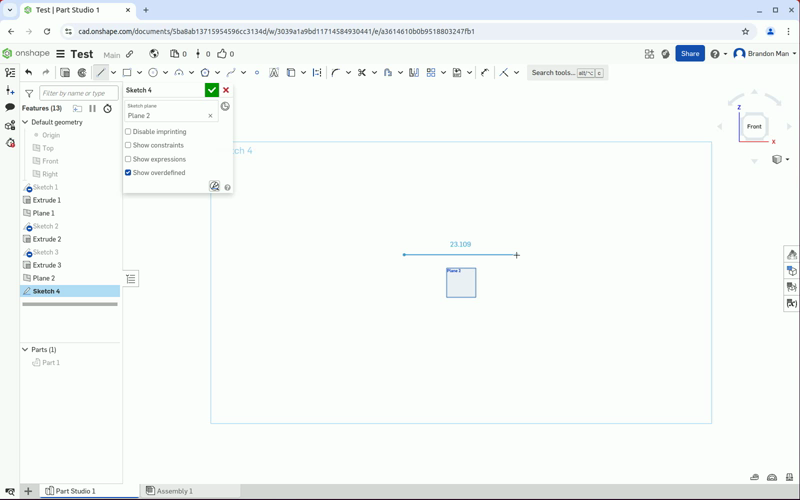
key_up(shift)
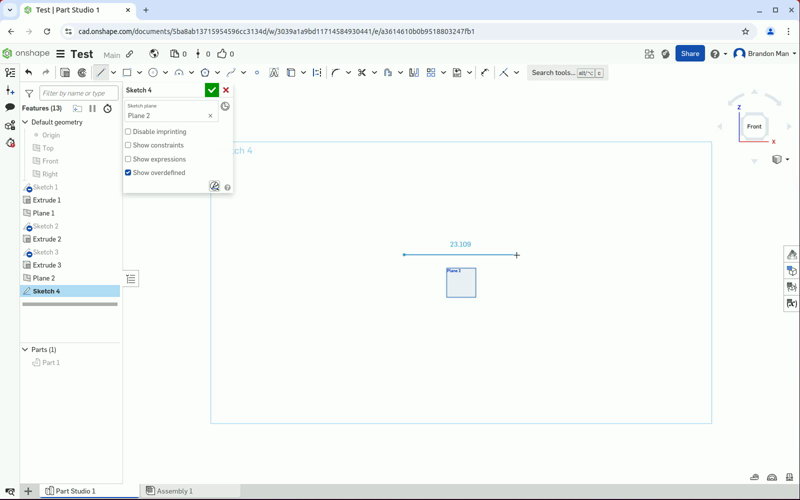
key_down(shift)
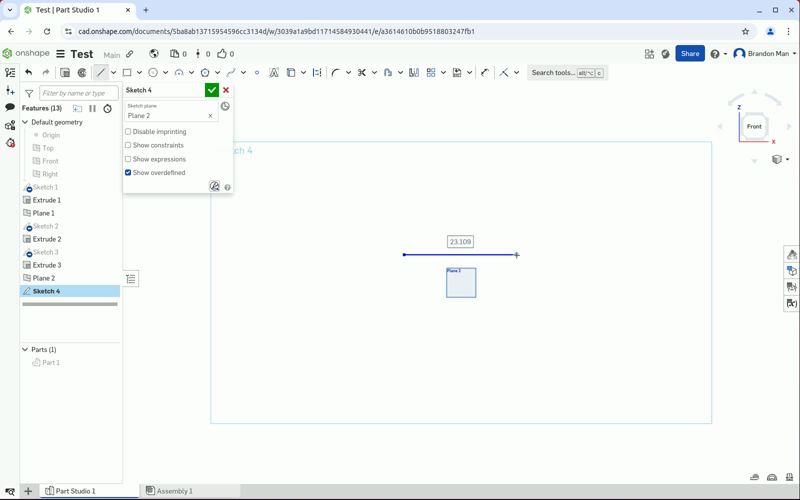
mouse_move(546, 254)
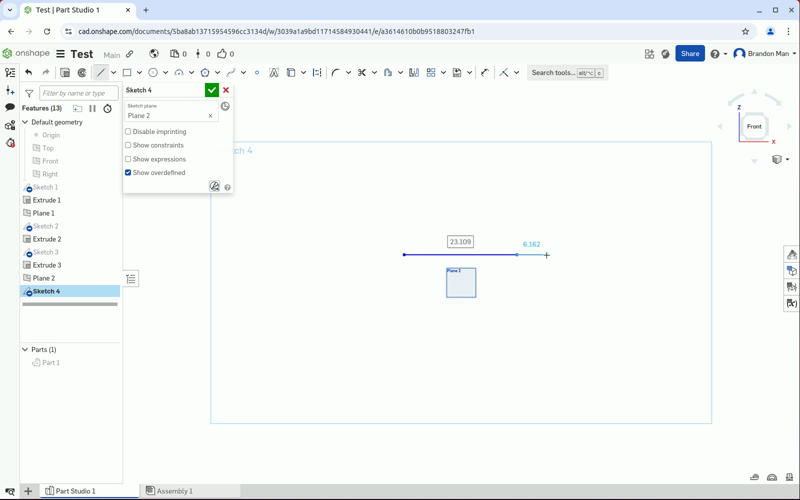
mouse_move(516, 226)
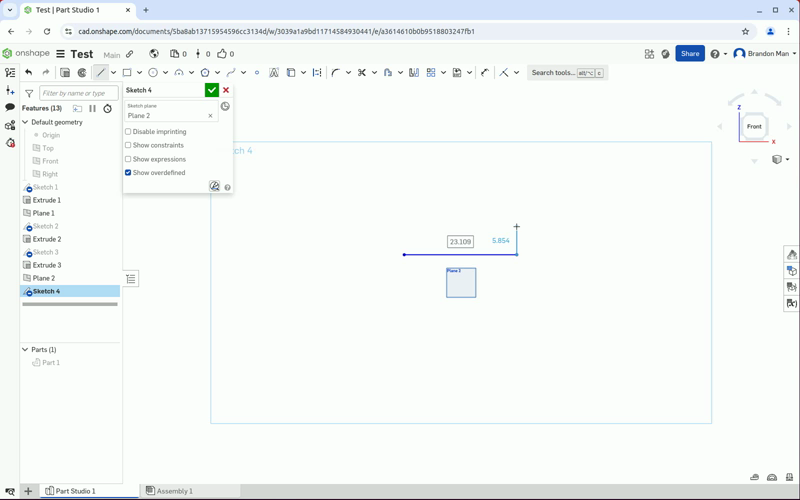
click(516, 226)
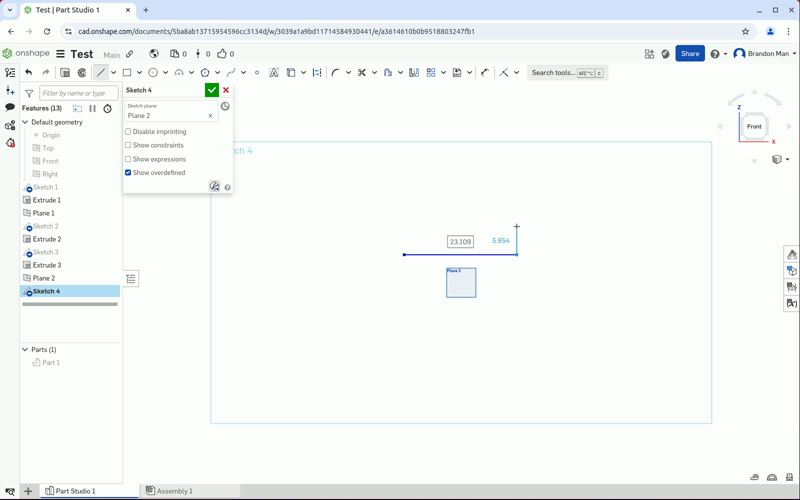
key_up(shift)
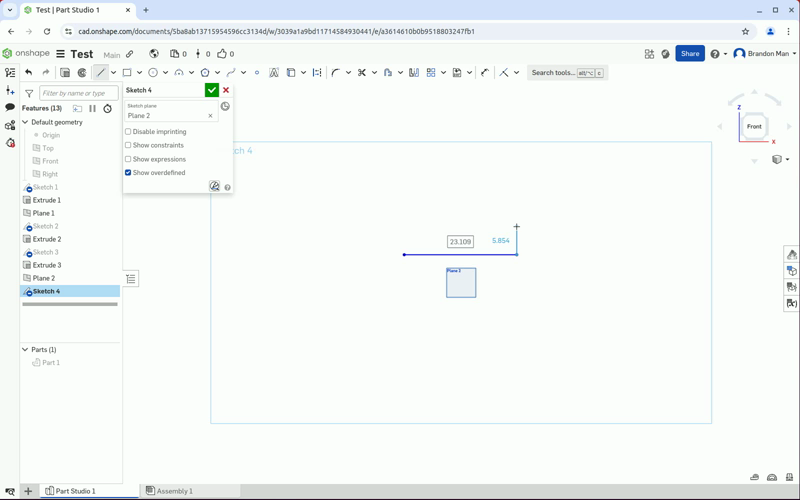
key_down(shift)
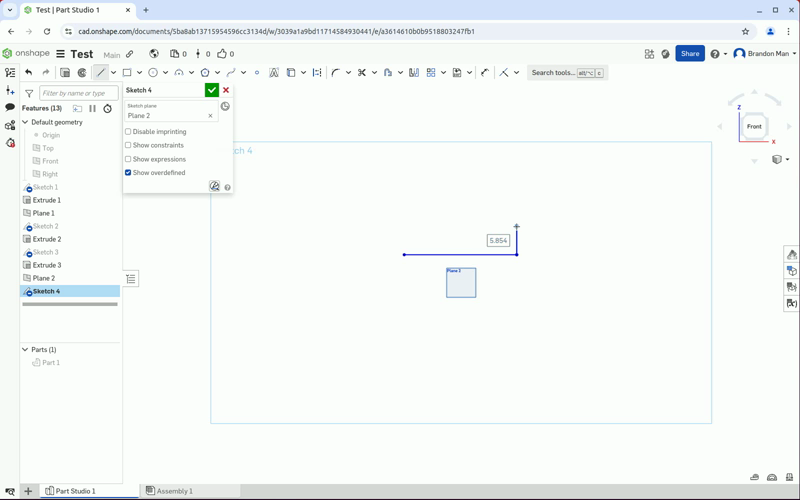
mouse_move(404, 226)
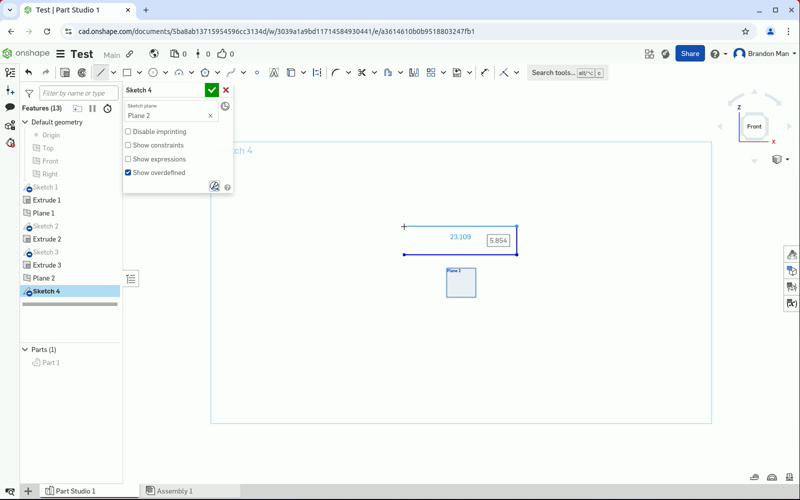
click(404, 226)
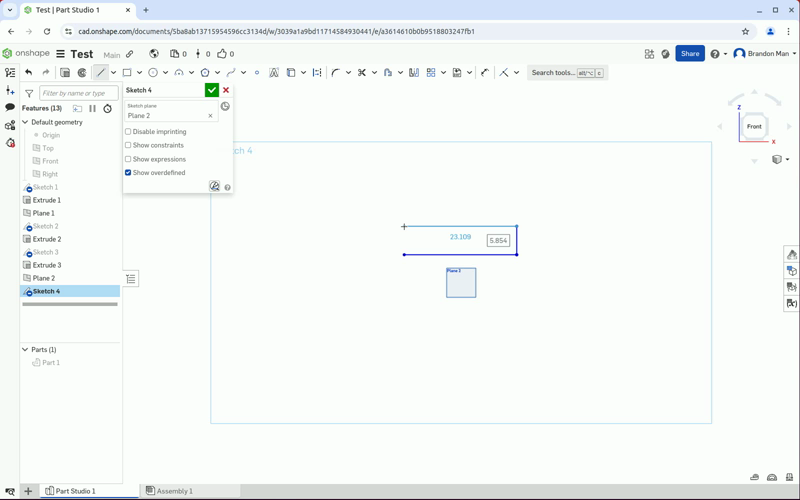
key_up(shift)
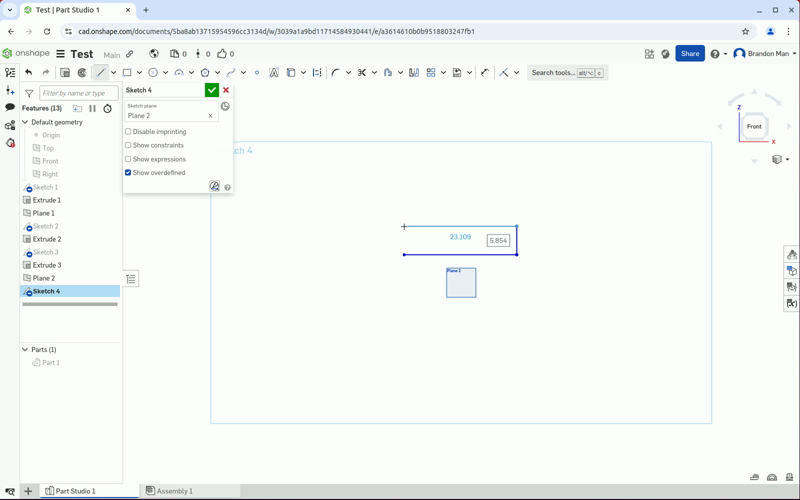
mouse_move(434, 226)
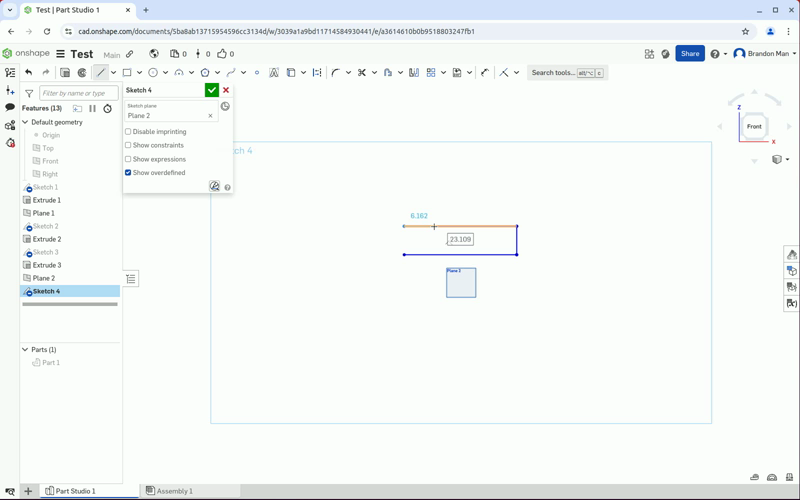
key_down(shift)
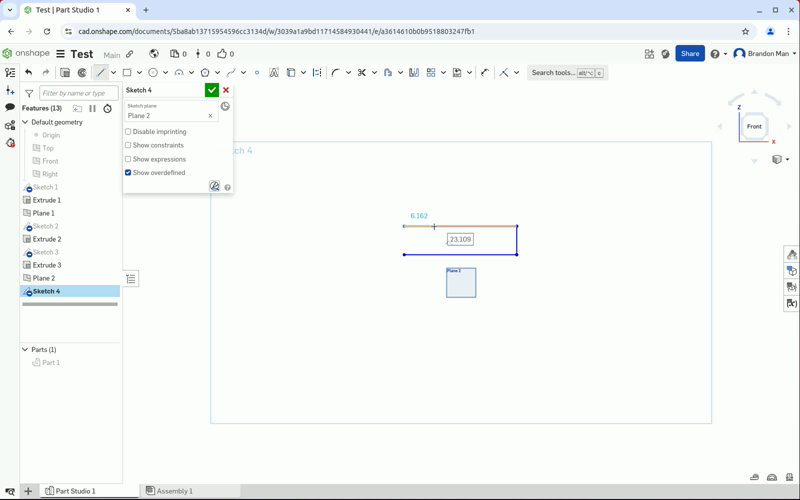
mouse_move(404, 254)
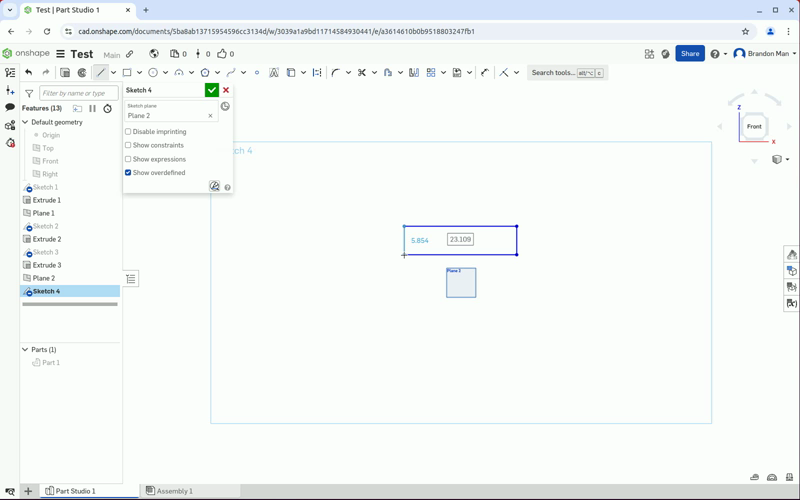
key_up(shift)
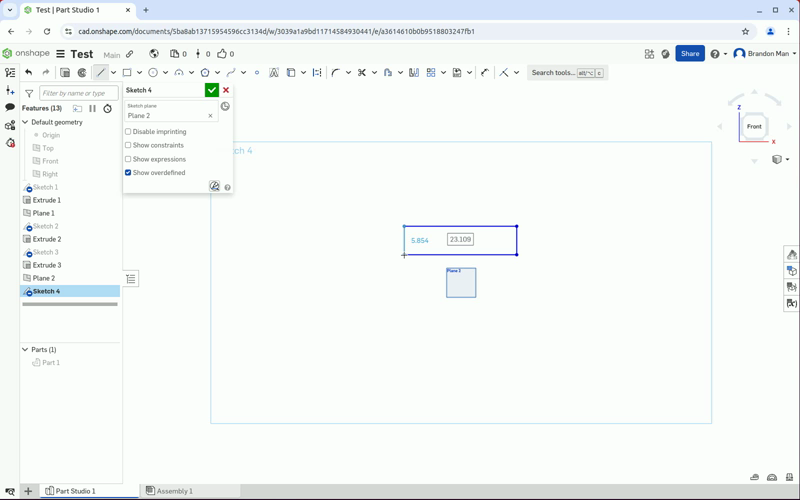
click(404, 254)
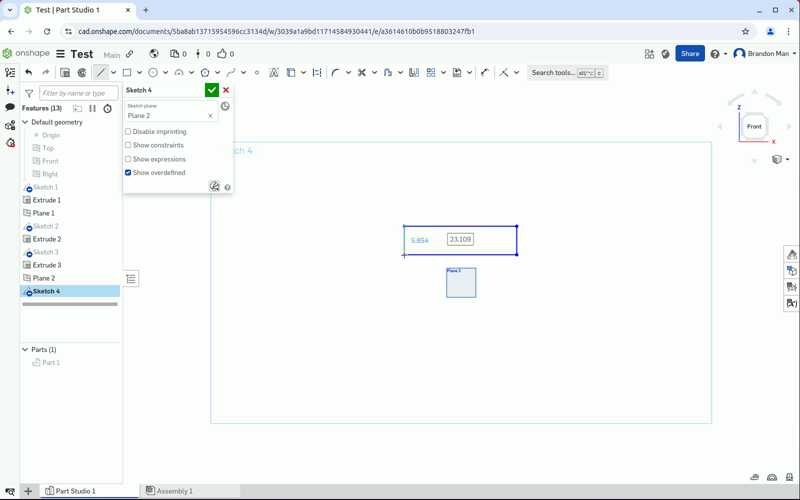
key(esc)
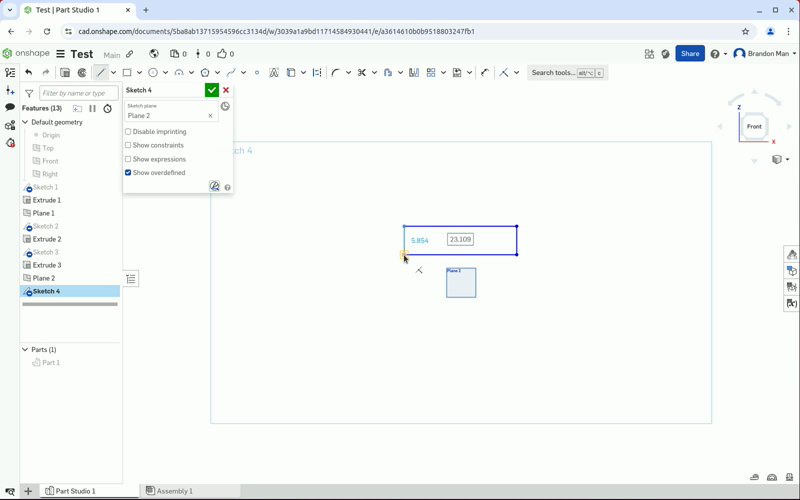
mouse_move(417, 250)
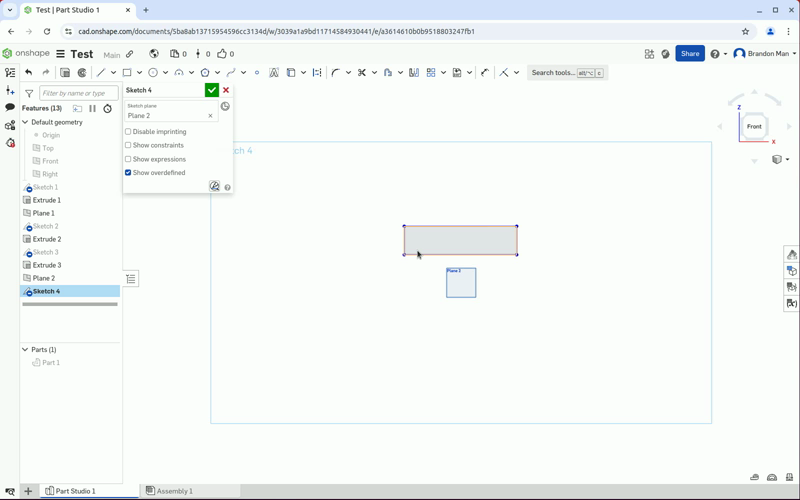
click(417, 250)
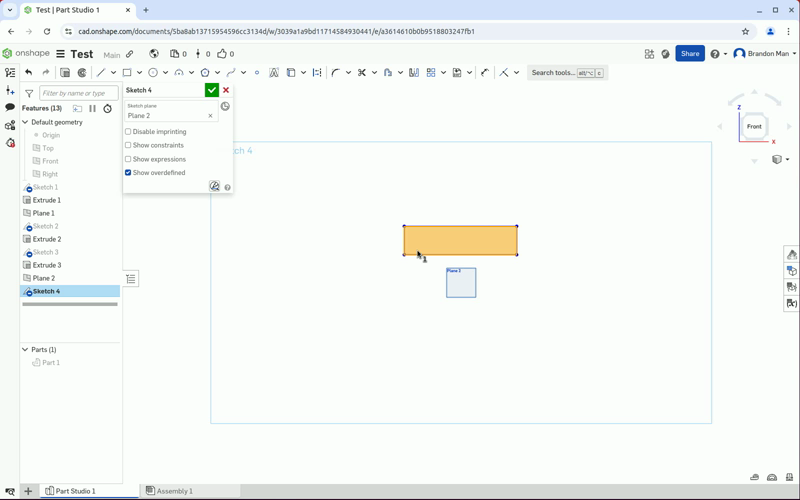
mouse_move(73, 352)
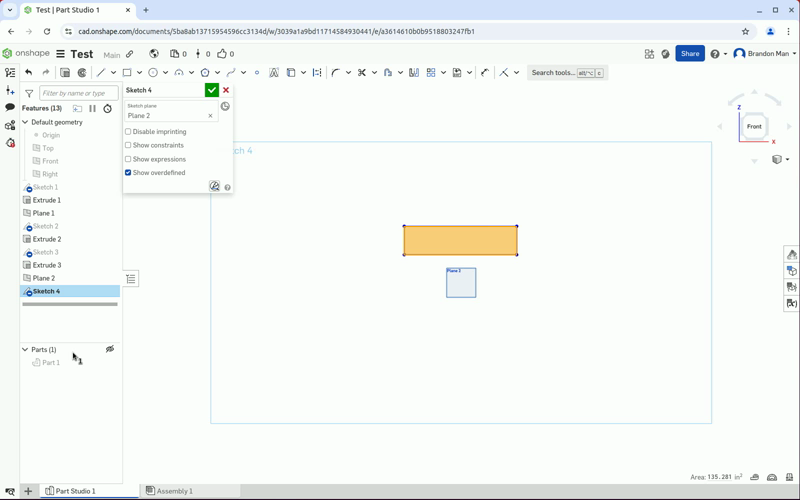
key(shift+y)
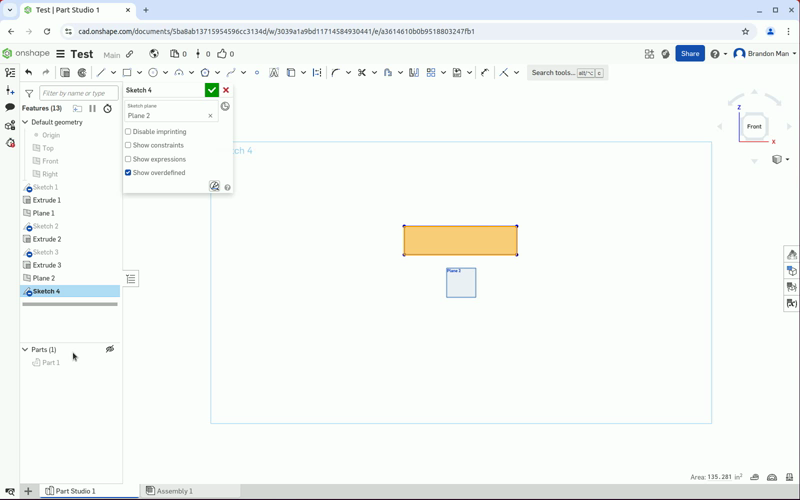
key(shift+e)
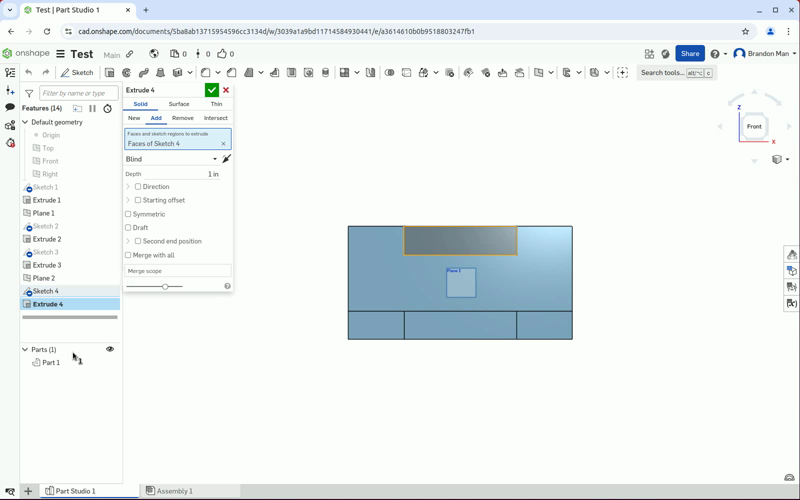
mouse_move(143, 106)
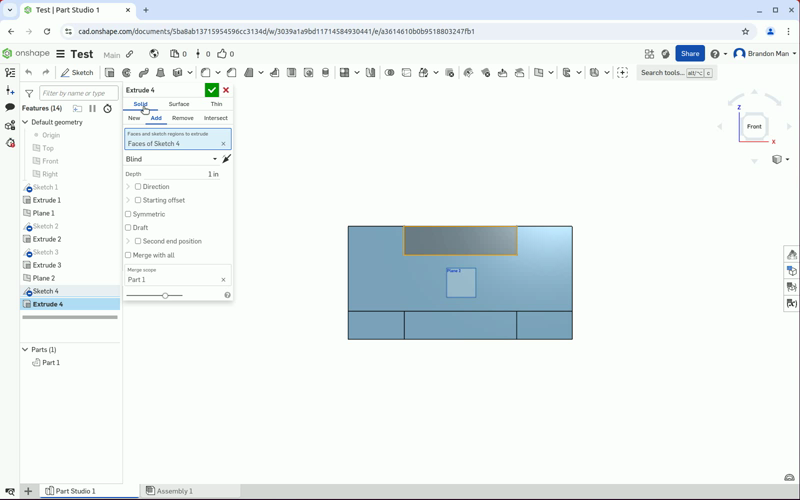
click(143, 106)
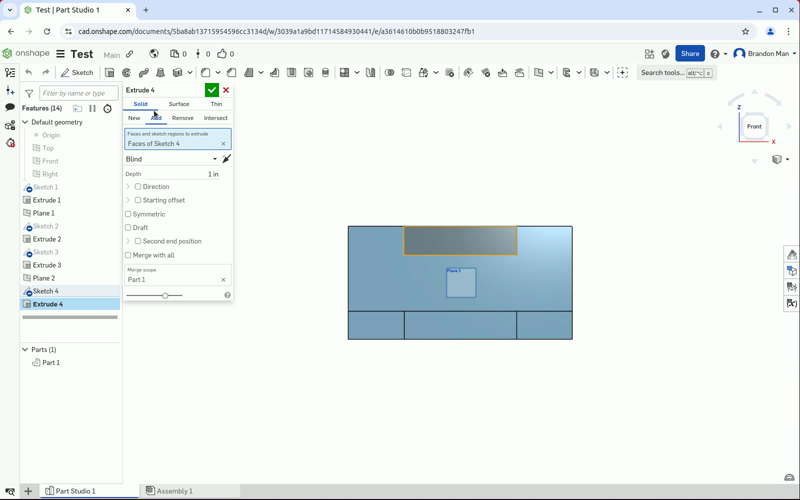
mouse_move(186, 120)
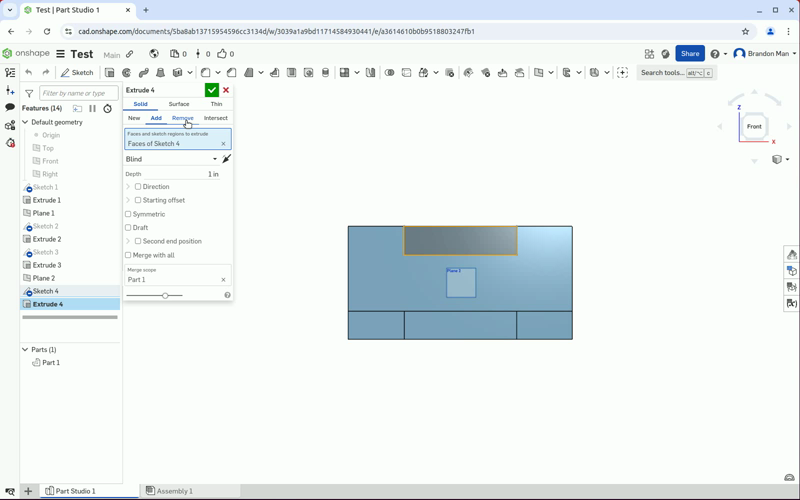
click(186, 120)
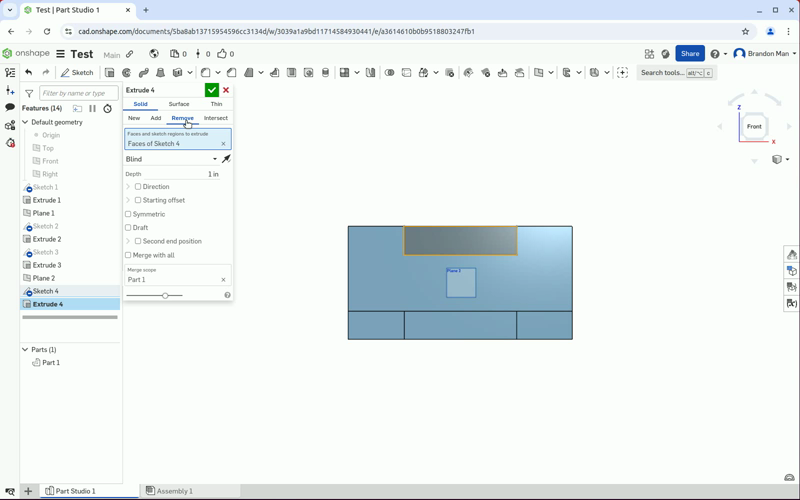
key(tab, 4)
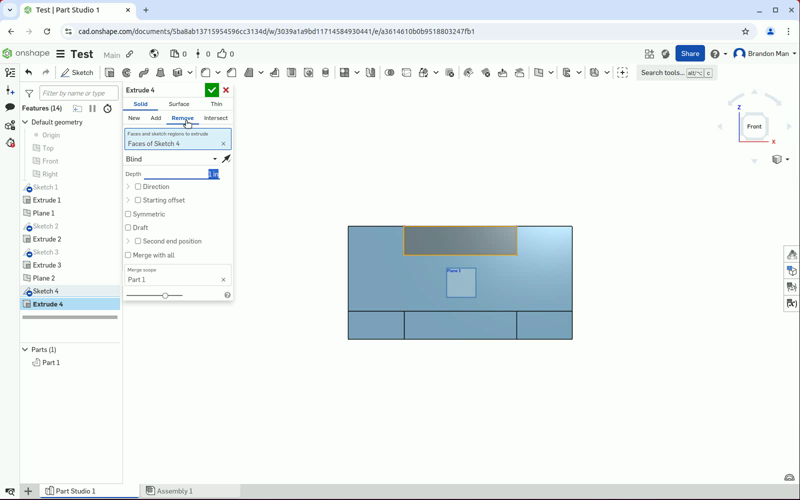
text(11.554)
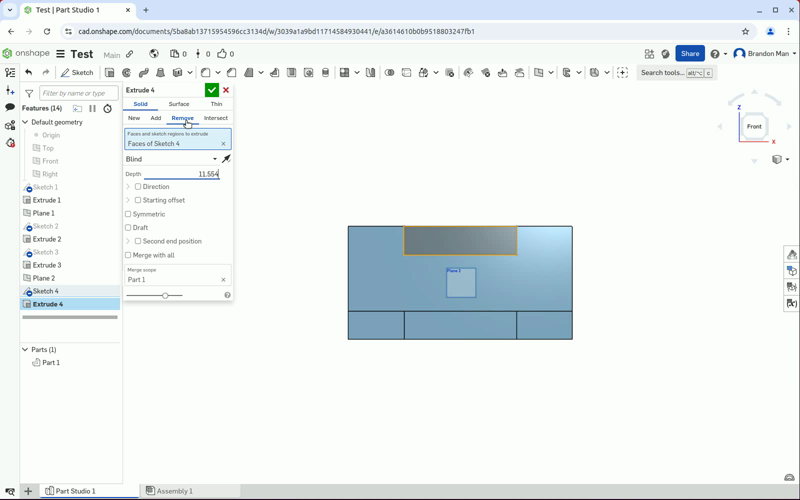
key(tab, 6)
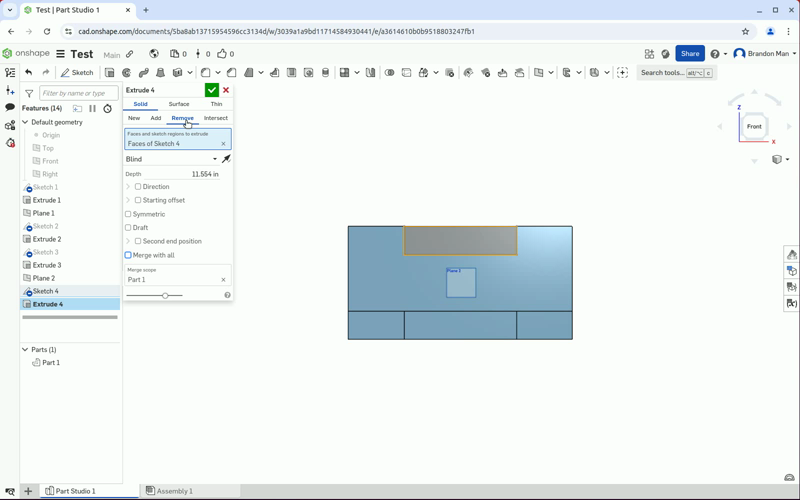
key(space)
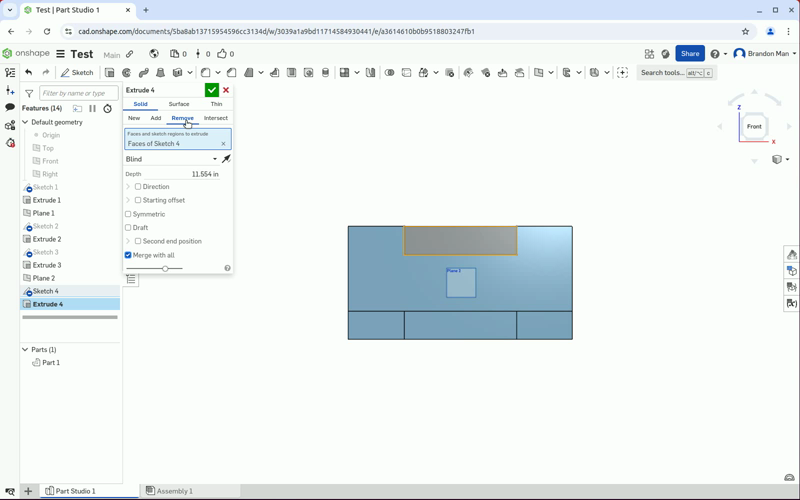
key(enter)
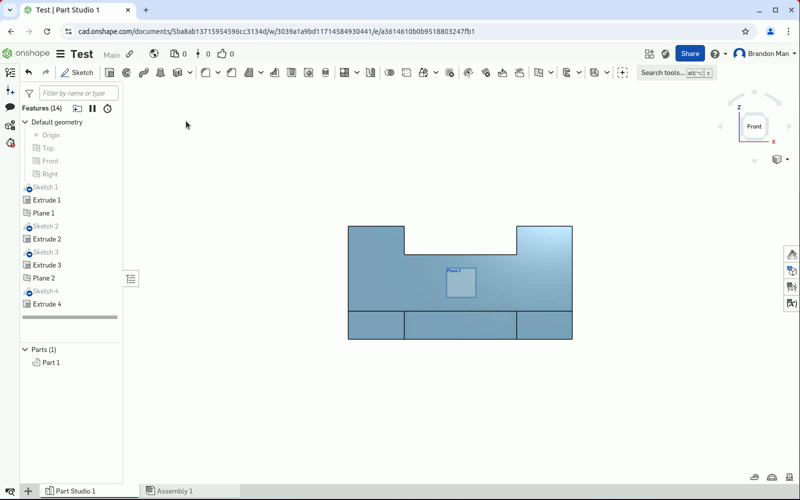
key(shift+h)
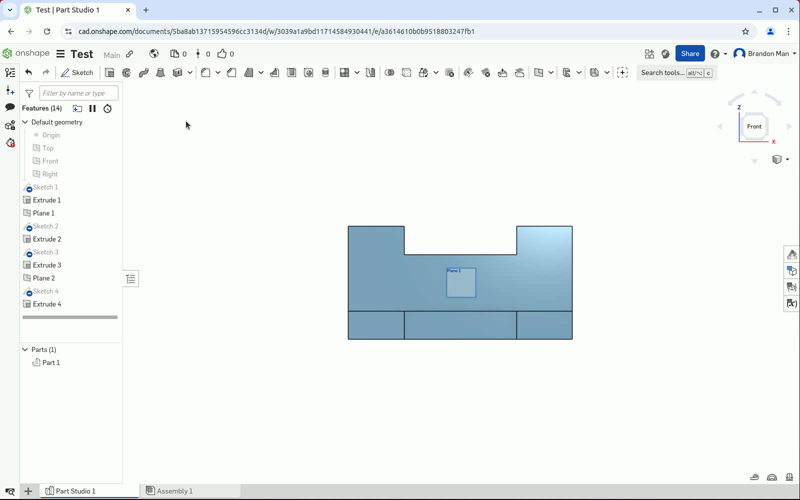
key(shift+h)
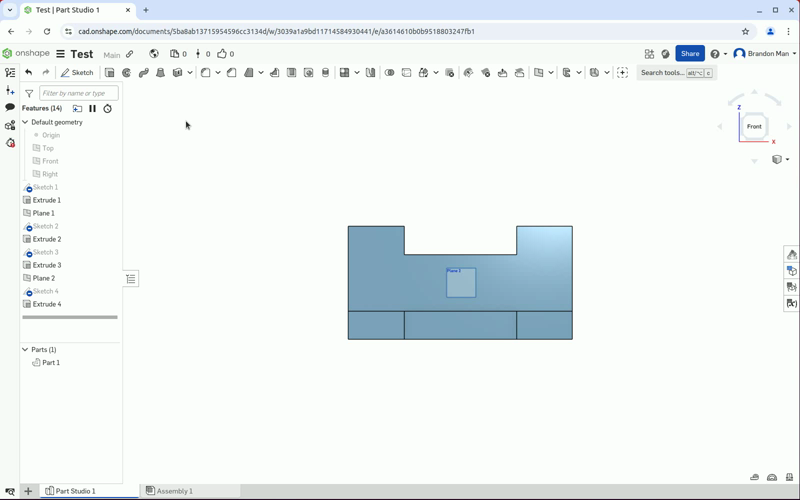
mouse_move(73, 189)
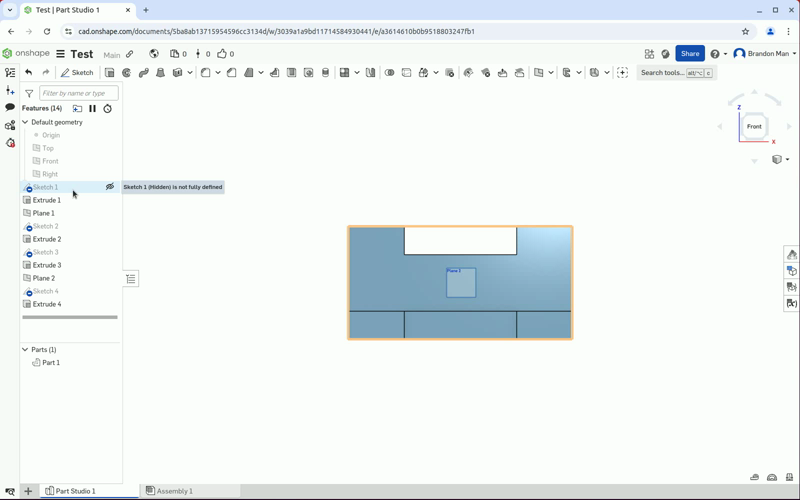
click(73, 189)
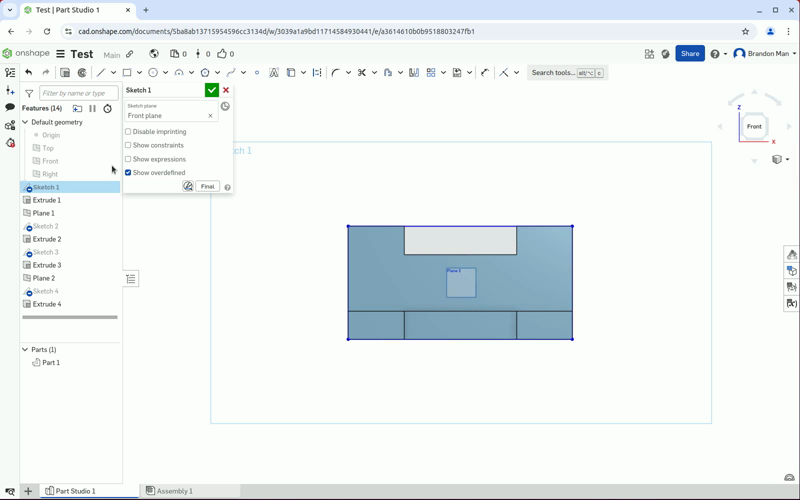
mouse_move(229, 92)
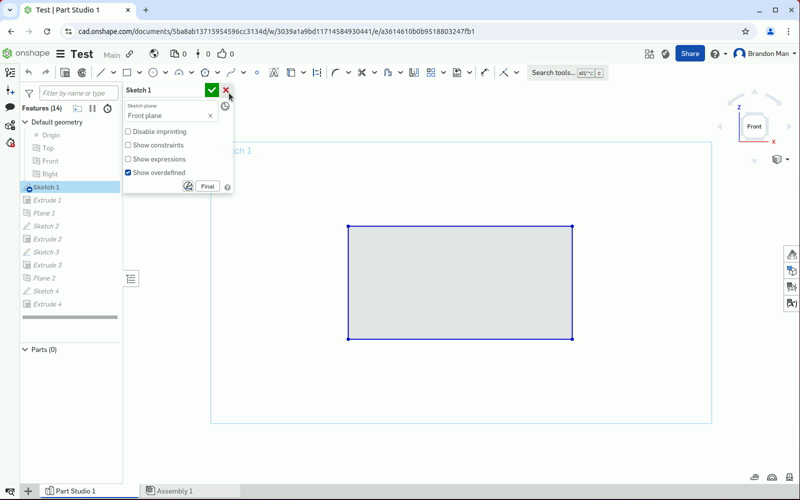
click(229, 92)
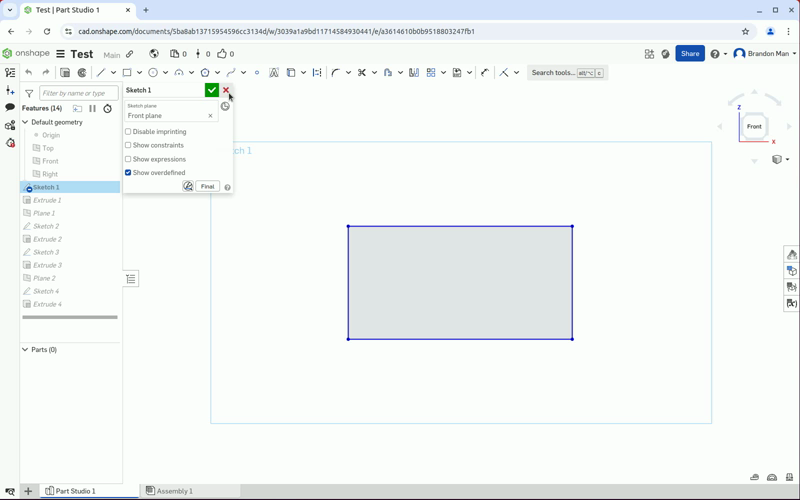
key(shift+s)
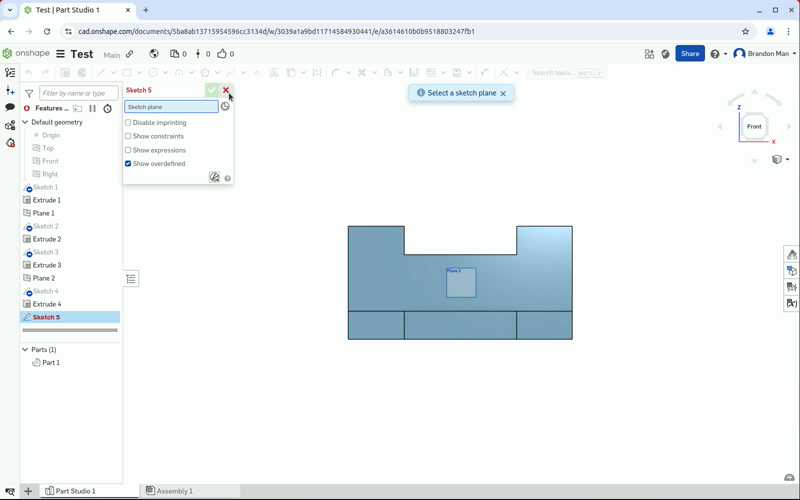
mouse_move(73, 280)
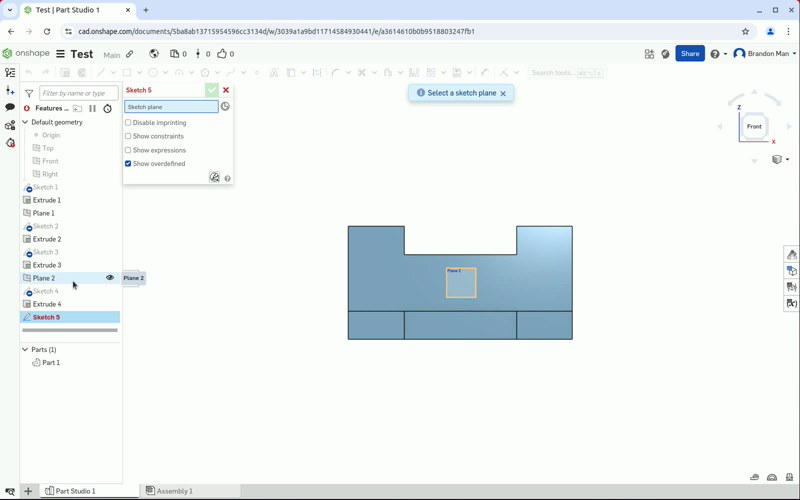
click(73, 280)
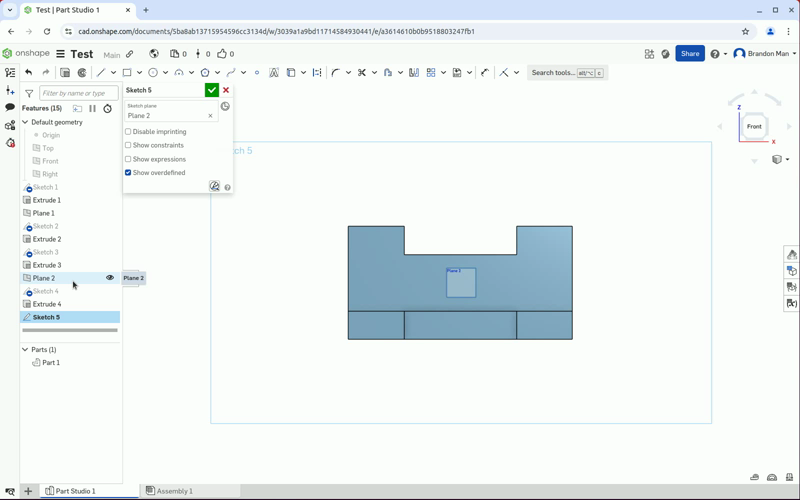
mouse_move(73, 352)
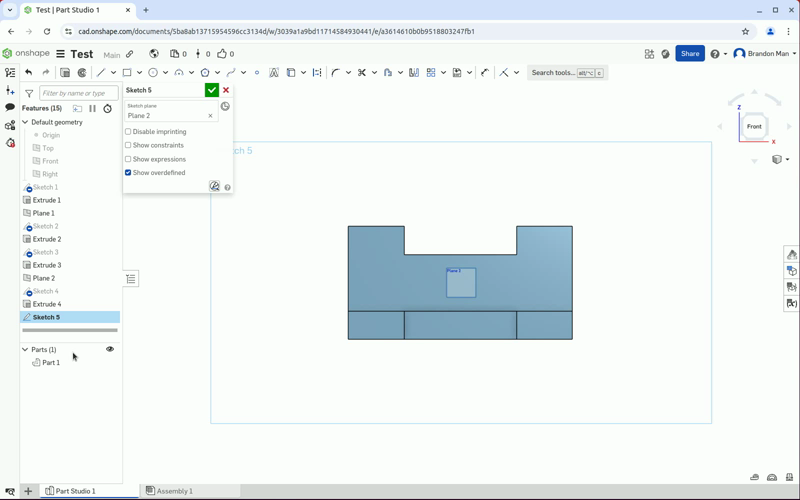
key(y)
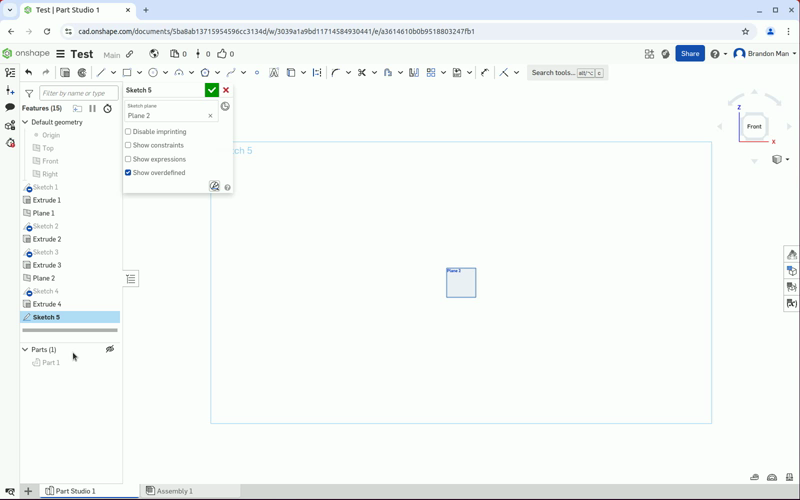
key(l)
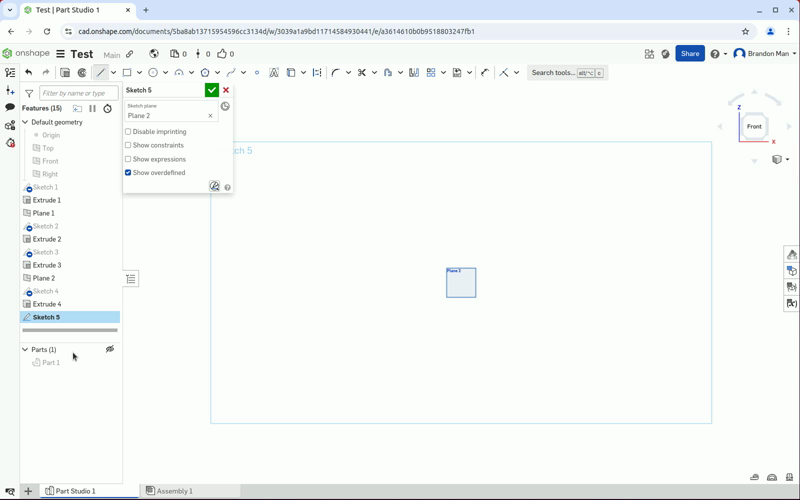
key_down(shift)
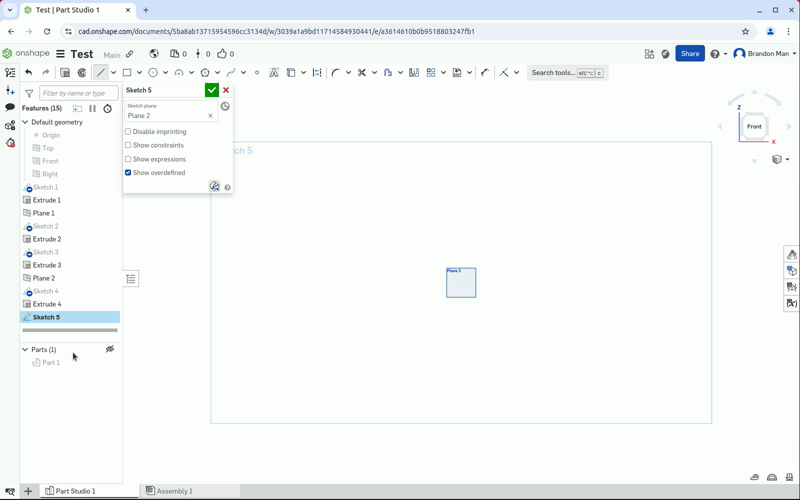
mouse_move(545, 226)
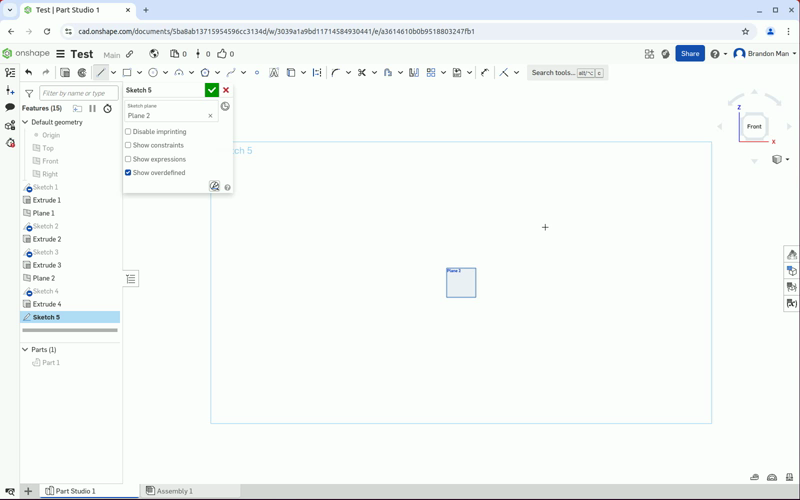
click(545, 226)
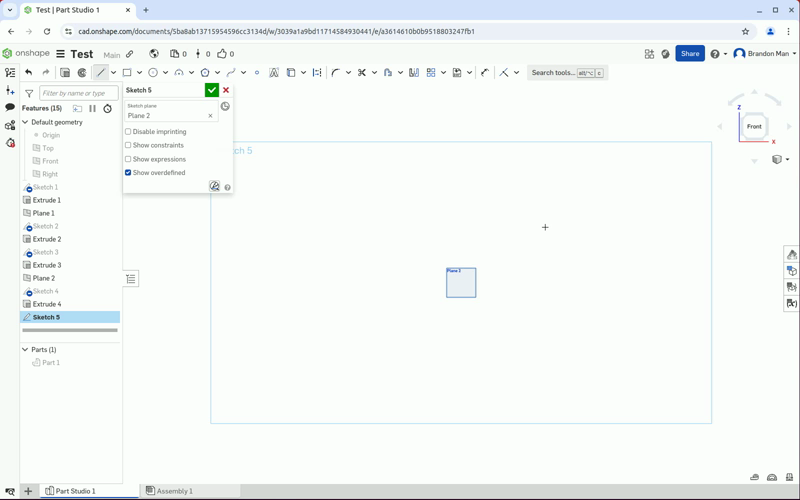
key_up(shift)
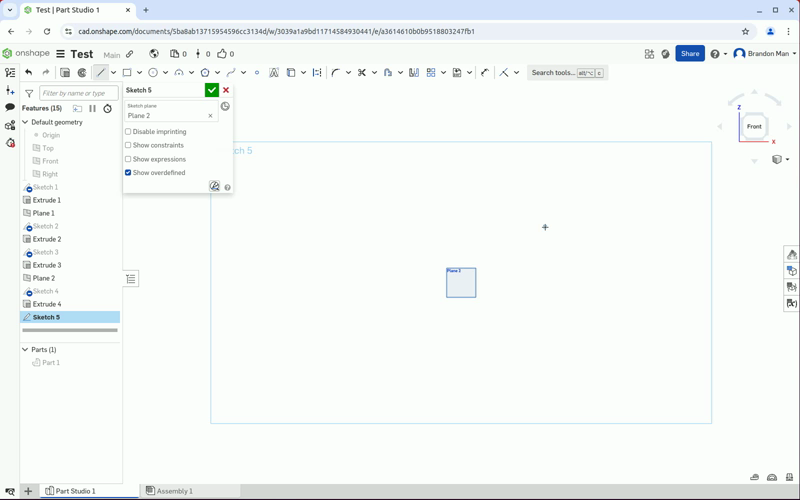
key_down(shift)
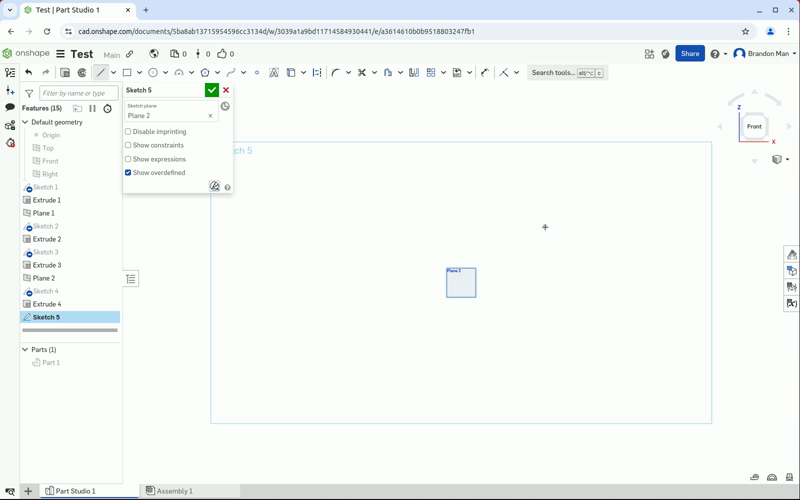
mouse_move(575, 226)
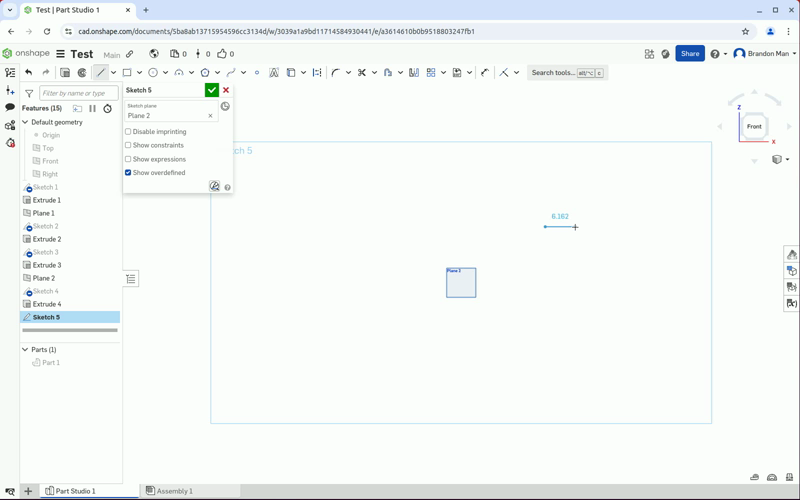
mouse_move(574, 255)
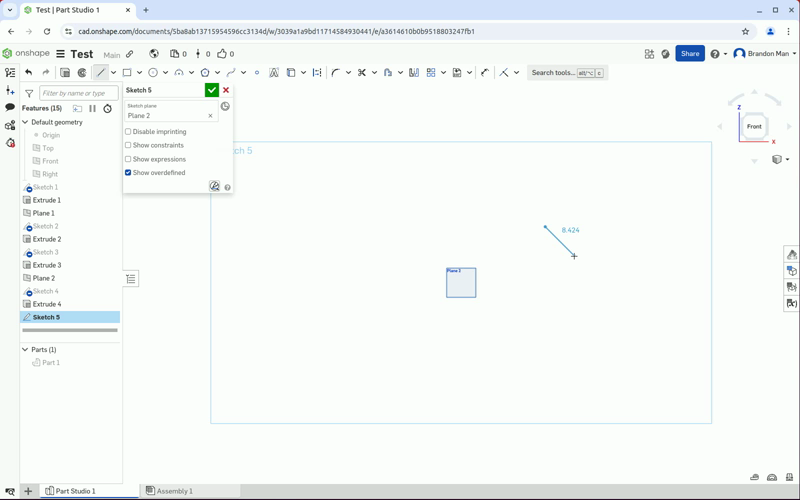
click(574, 255)
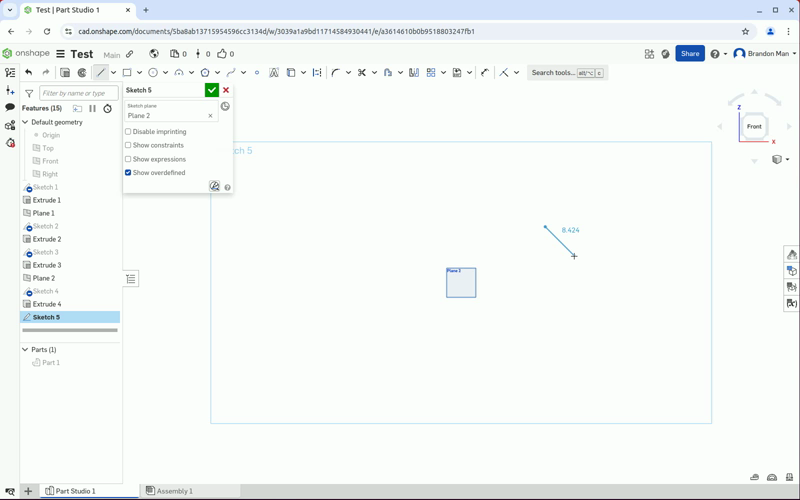
key_up(shift)
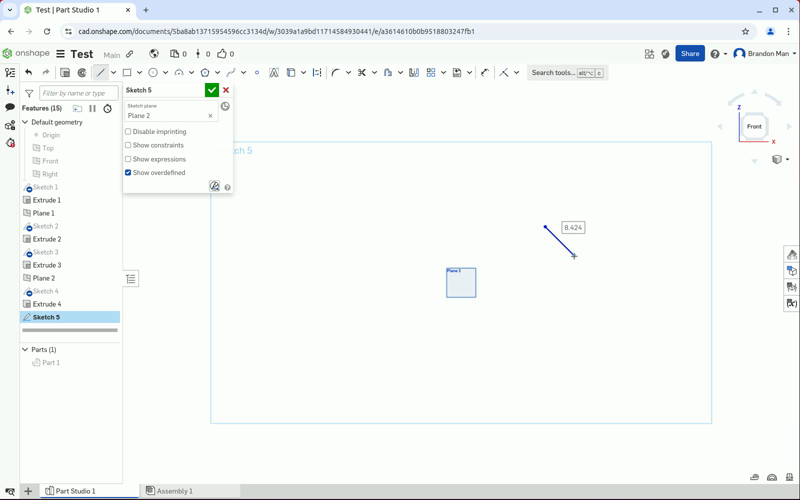
key_down(shift)
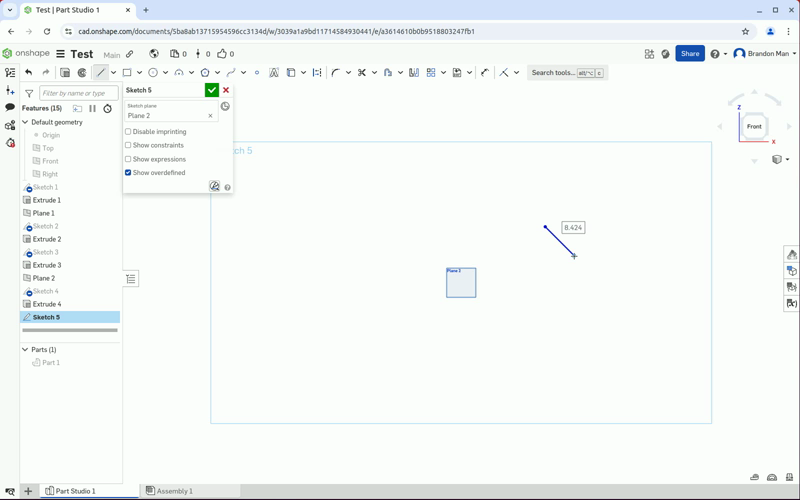
mouse_move(589, 255)
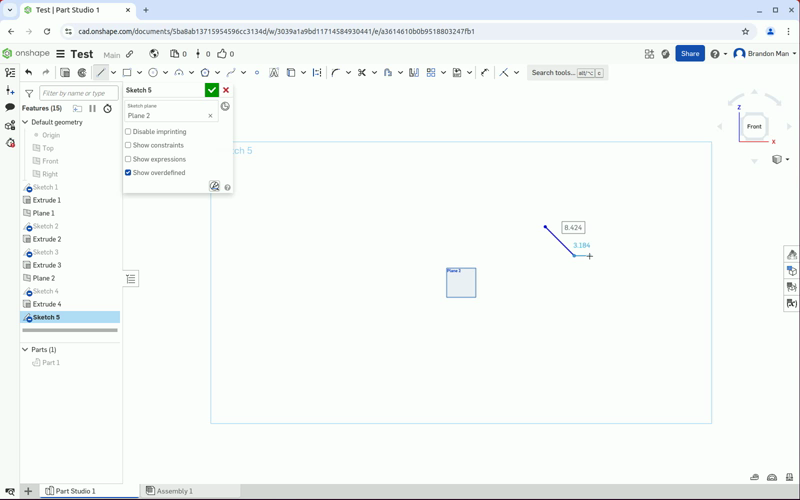
mouse_move(574, 226)
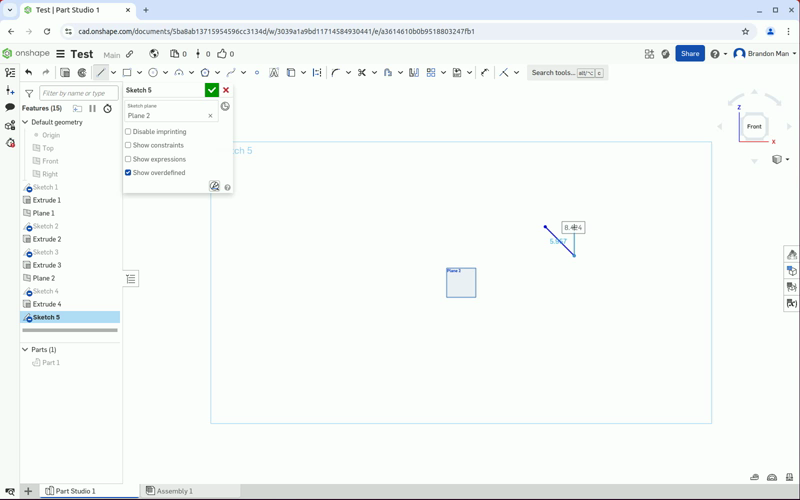
click(574, 226)
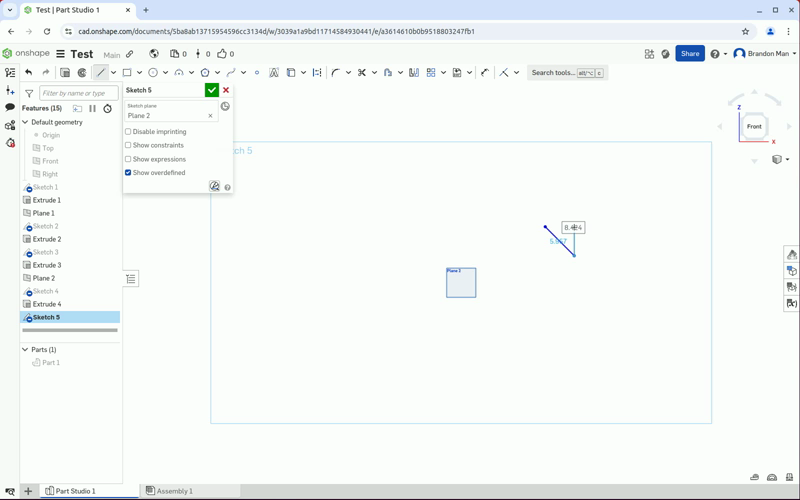
key_up(shift)
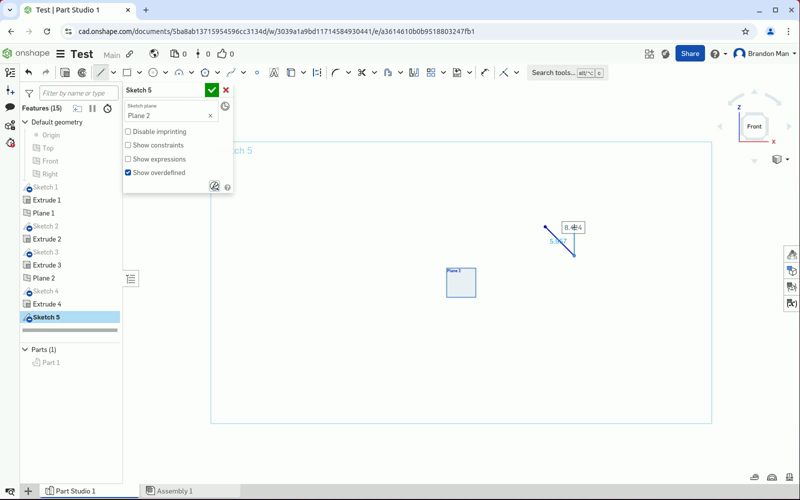
mouse_move(589, 226)
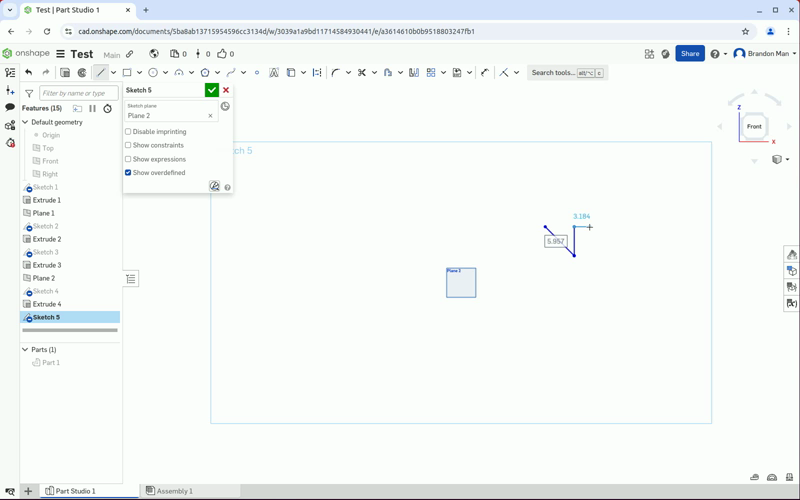
key_down(shift)
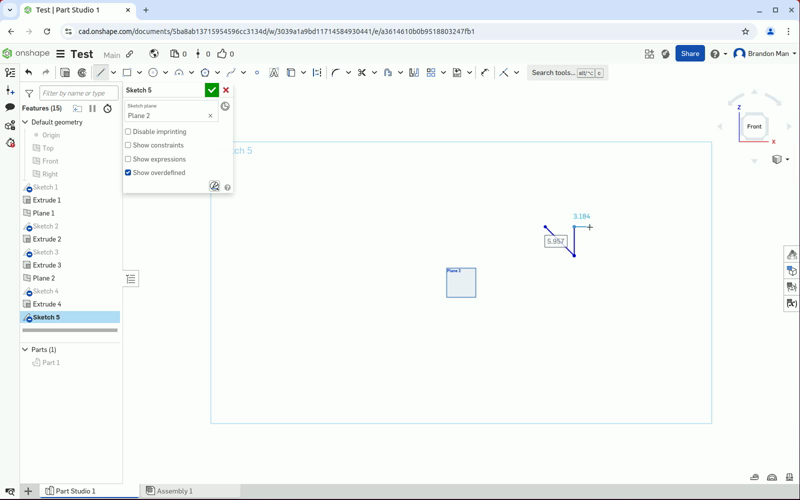
mouse_move(545, 226)
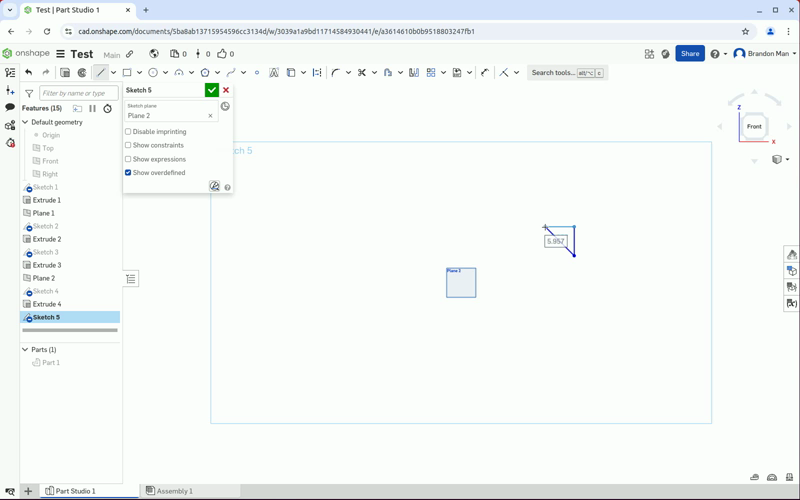
key_up(shift)
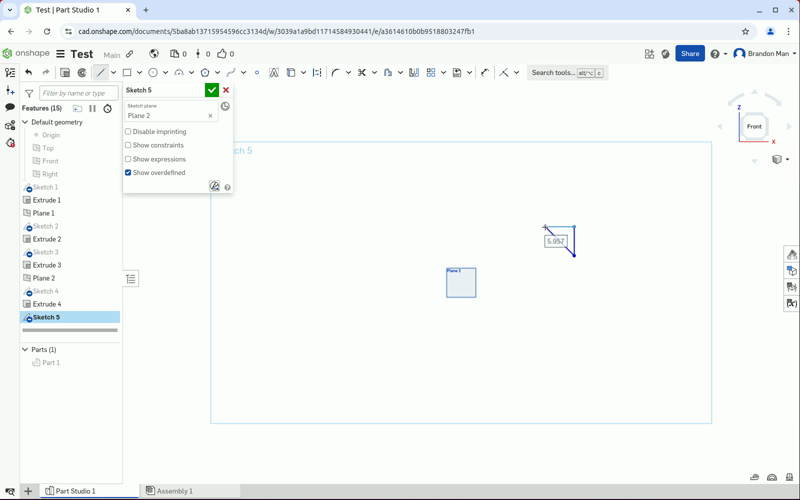
click(545, 226)
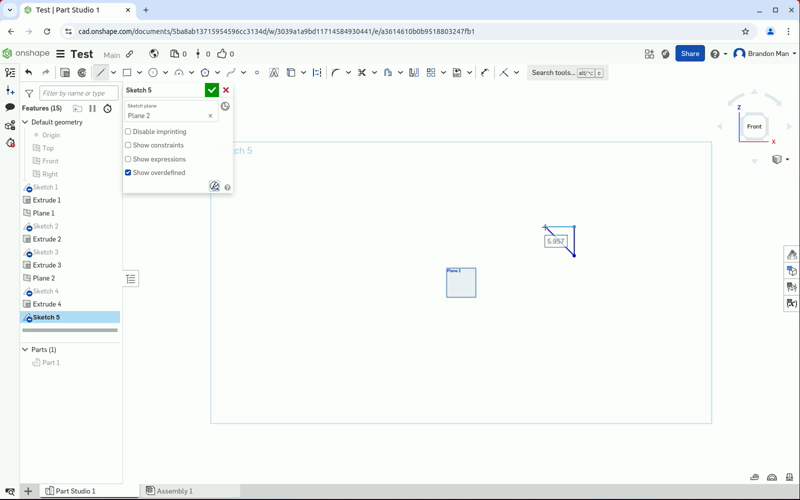
key(esc)
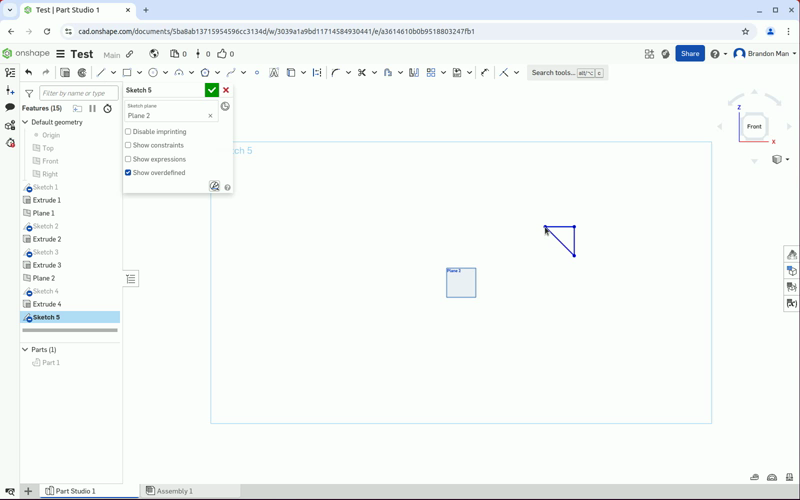
mouse_move(553, 233)
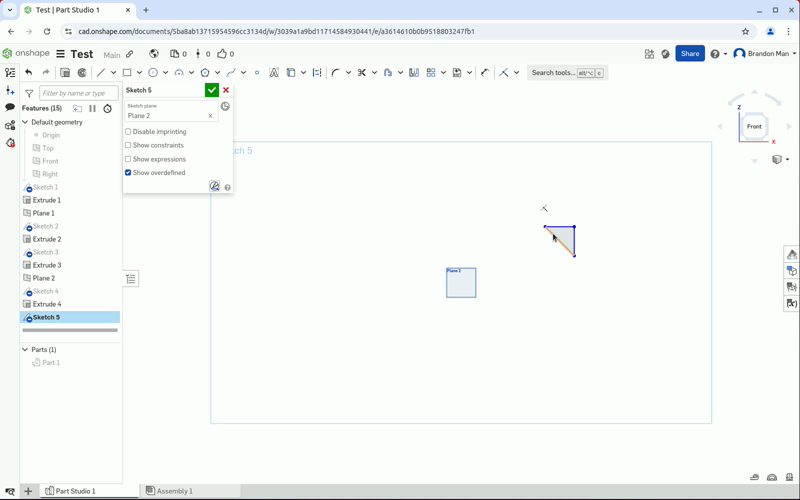
scroll(6)
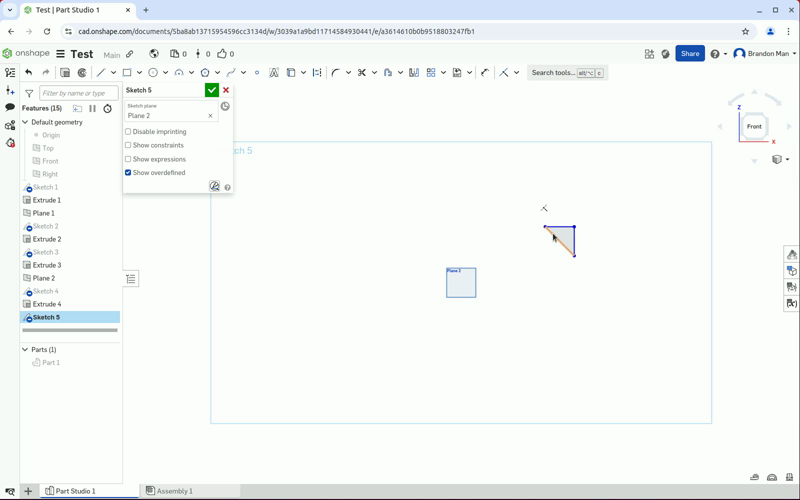
scroll(6)
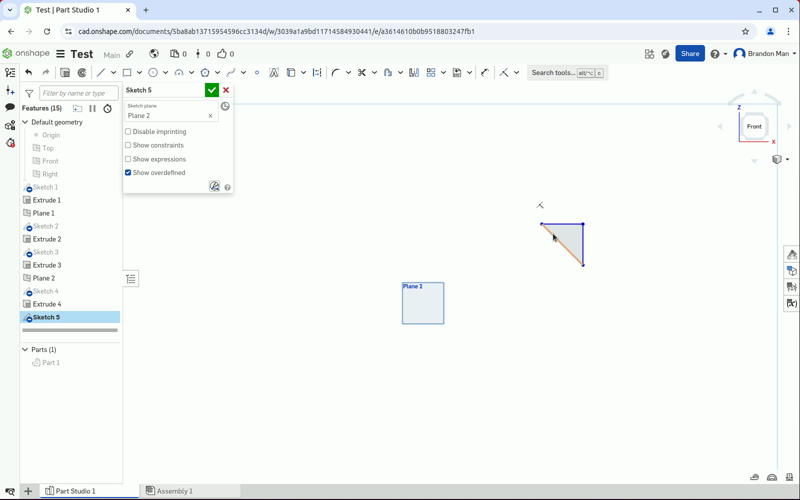
scroll(6)
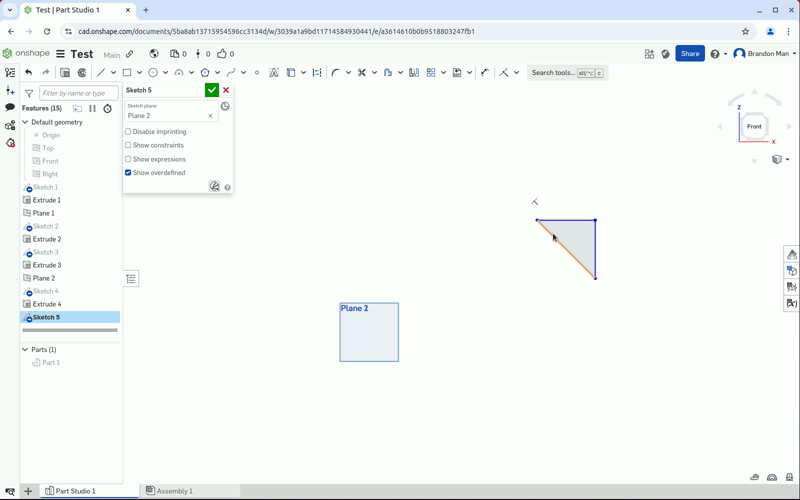
scroll(6)
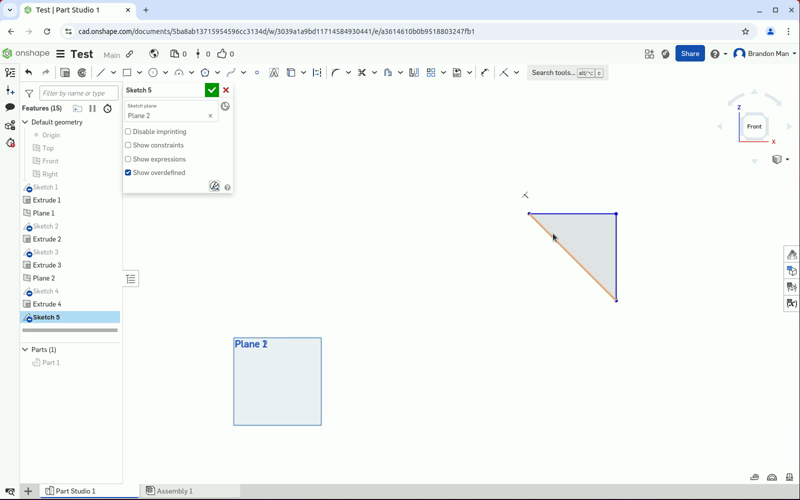
scroll(6)
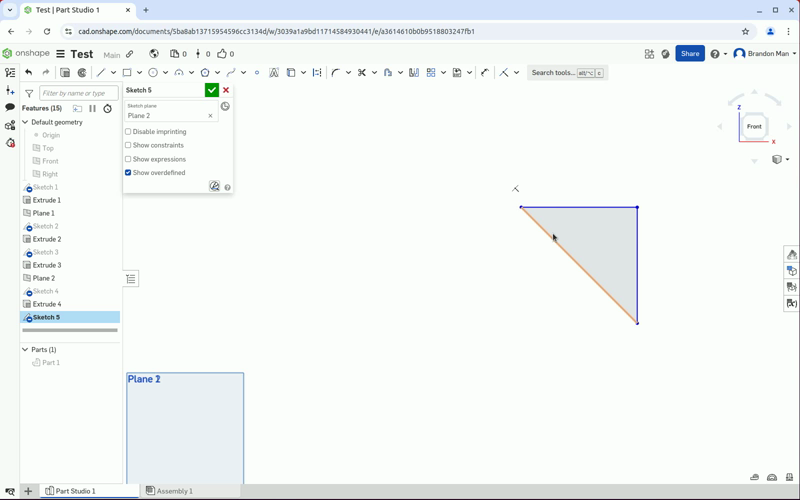
scroll(6)
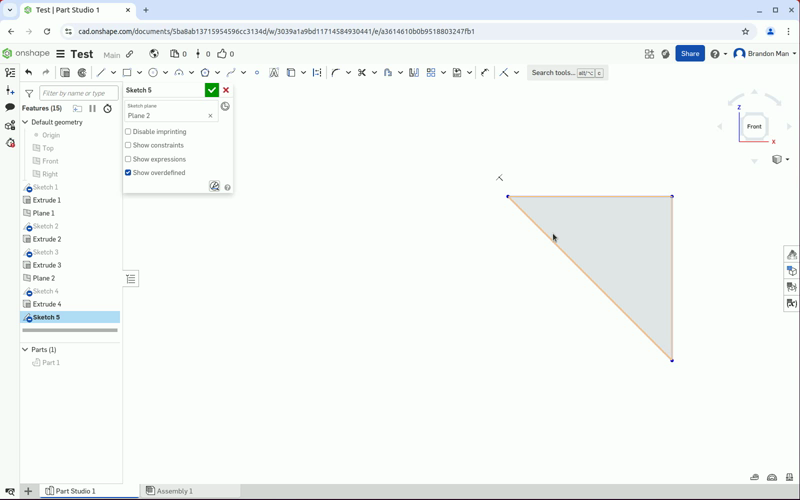
scroll(6)
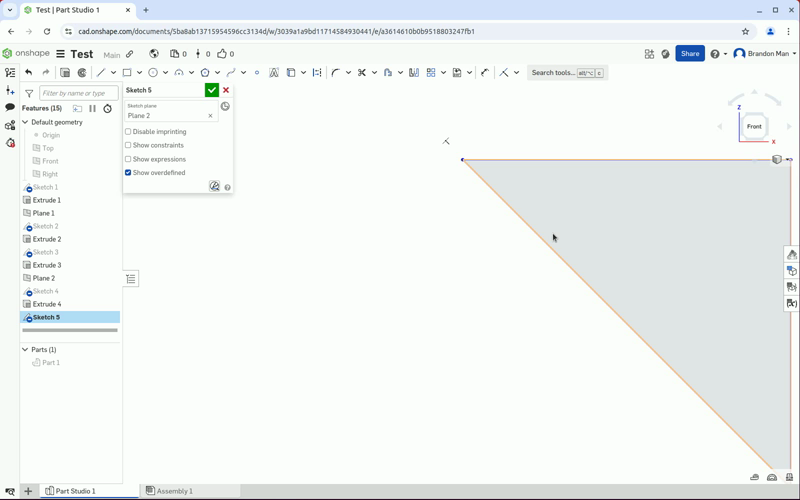
click(553, 233)
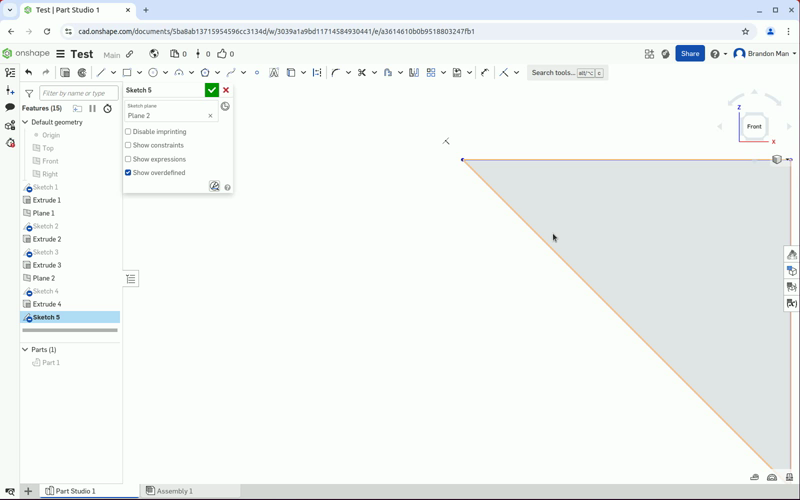
scroll(-6)
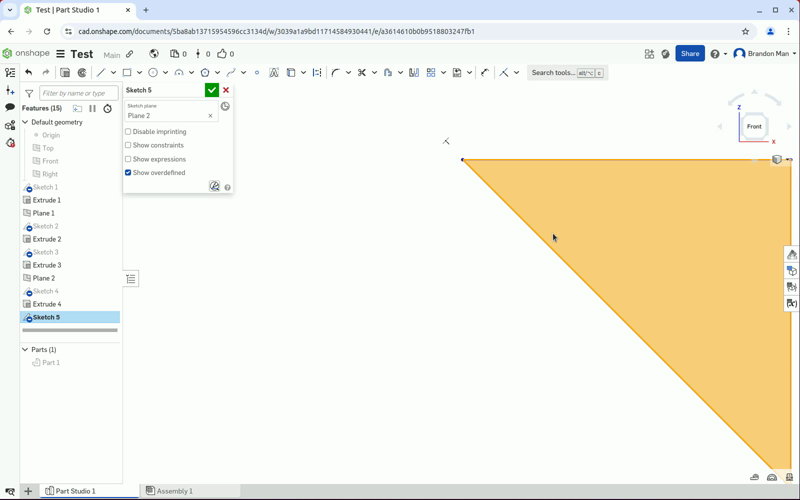
scroll(-6)
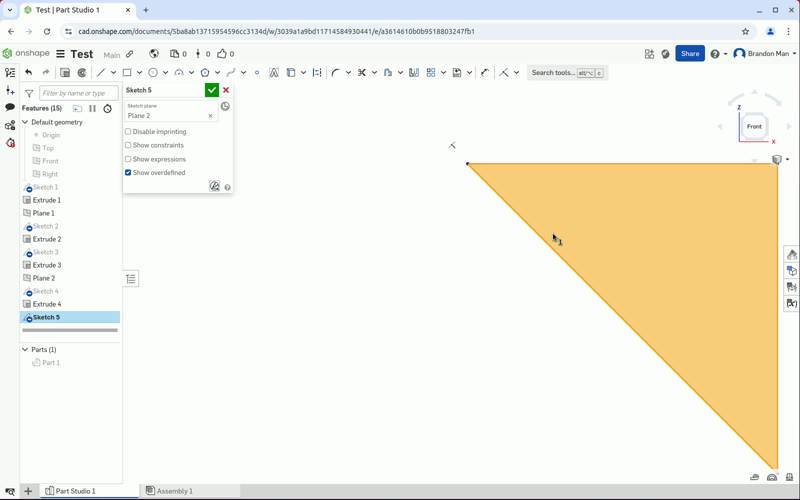
scroll(-6)
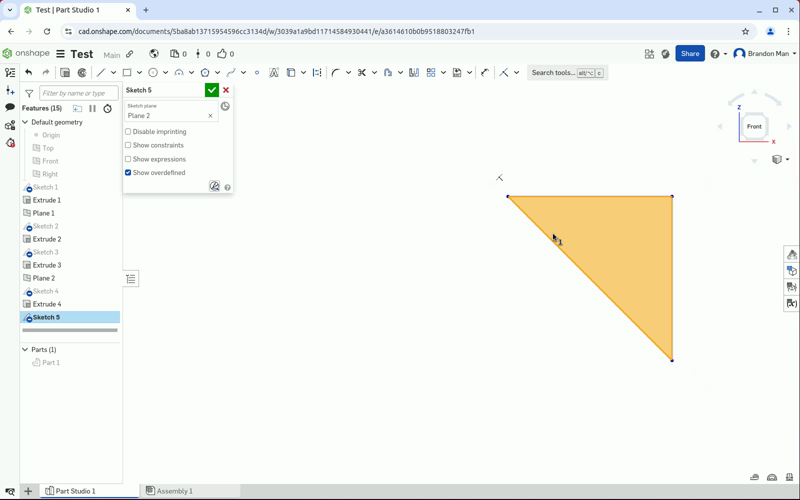
scroll(-6)
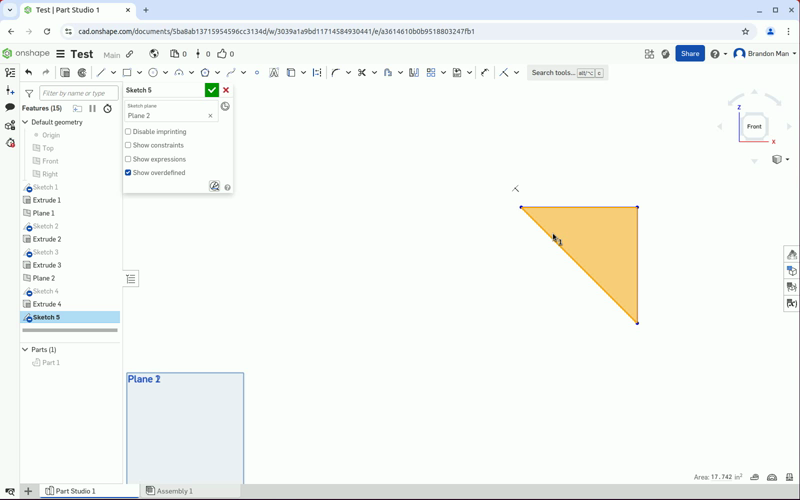
scroll(-6)
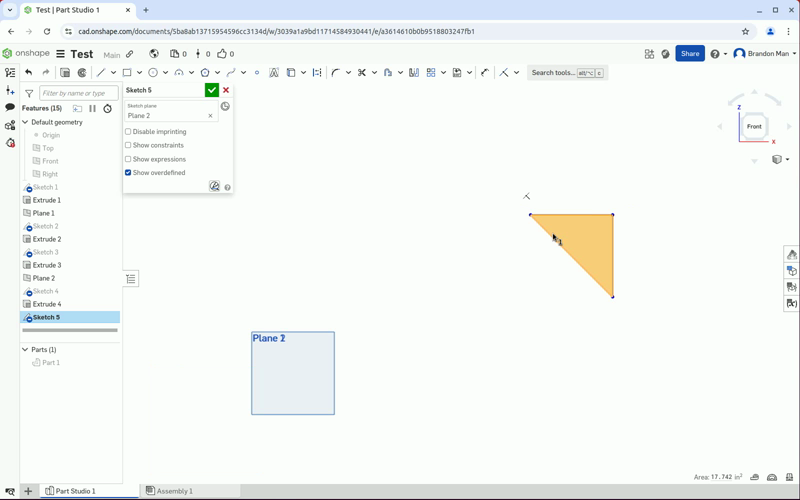
scroll(-6)
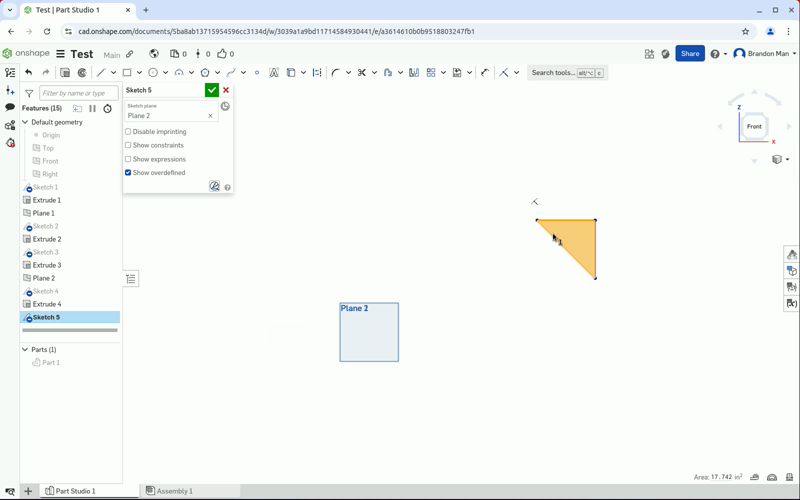
scroll(-6)
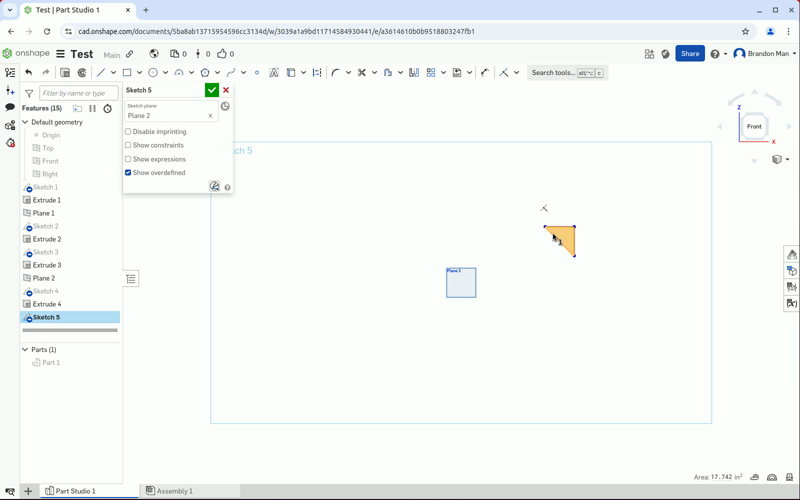
mouse_move(73, 352)
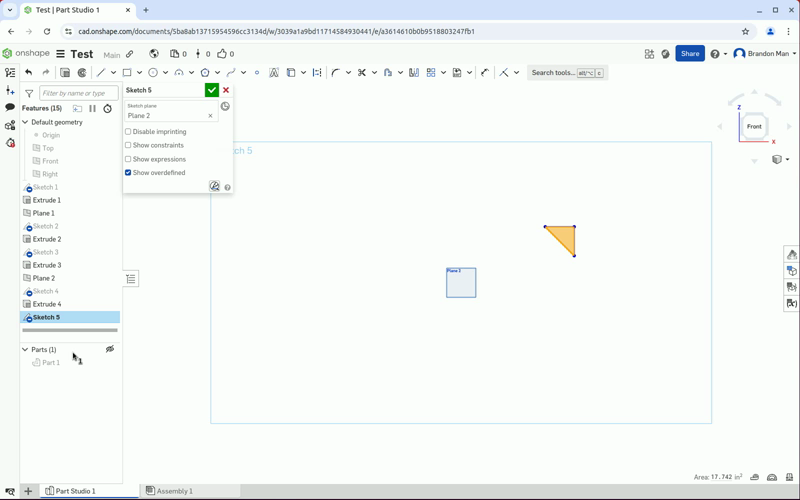
key(shift+y)
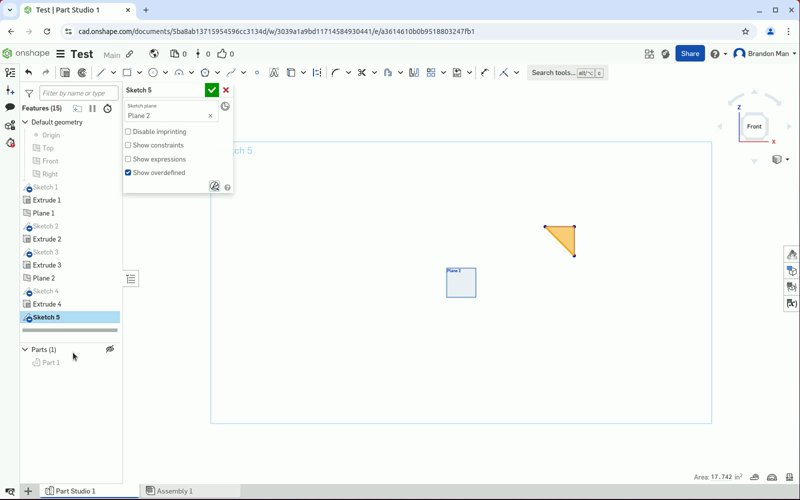
key(shift+e)
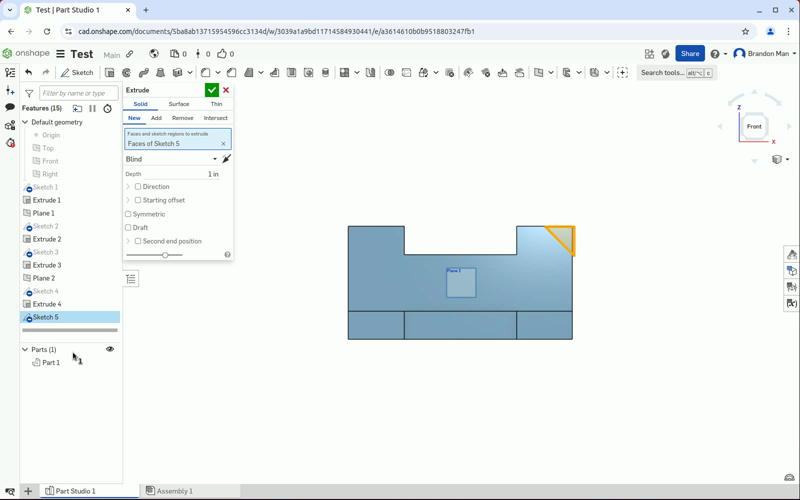
mouse_move(143, 106)
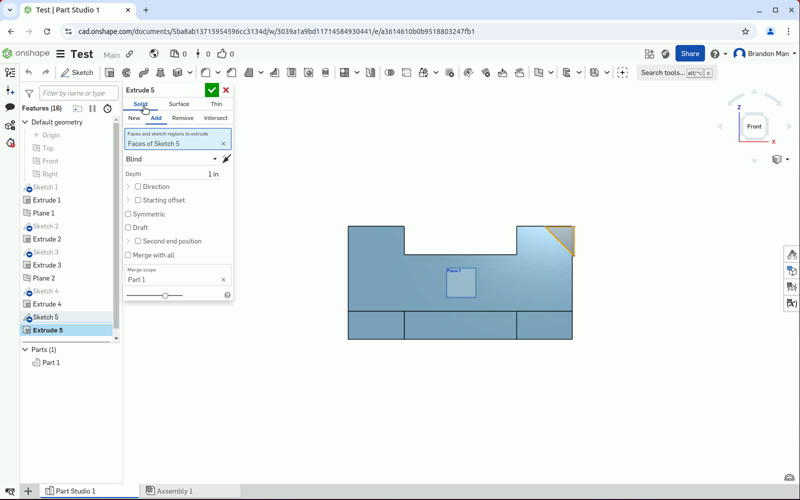
click(143, 106)
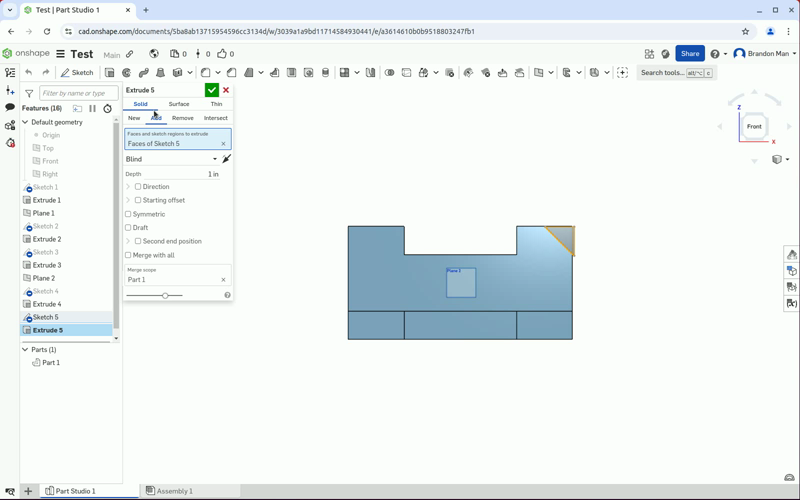
mouse_move(186, 120)
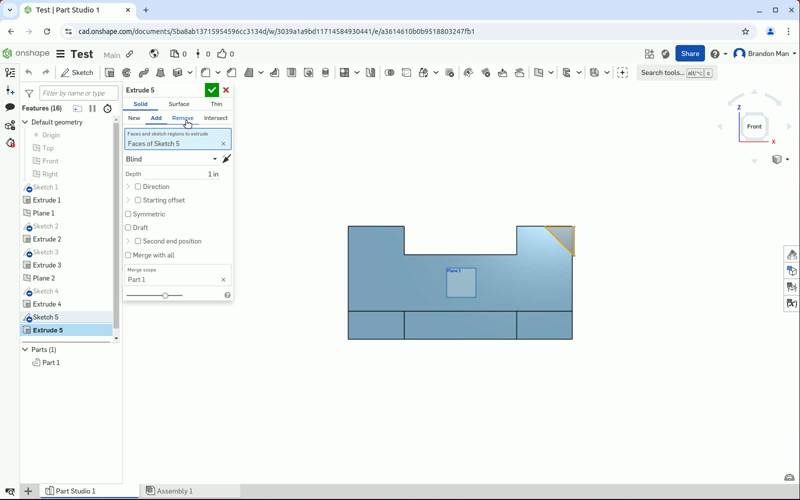
click(186, 120)
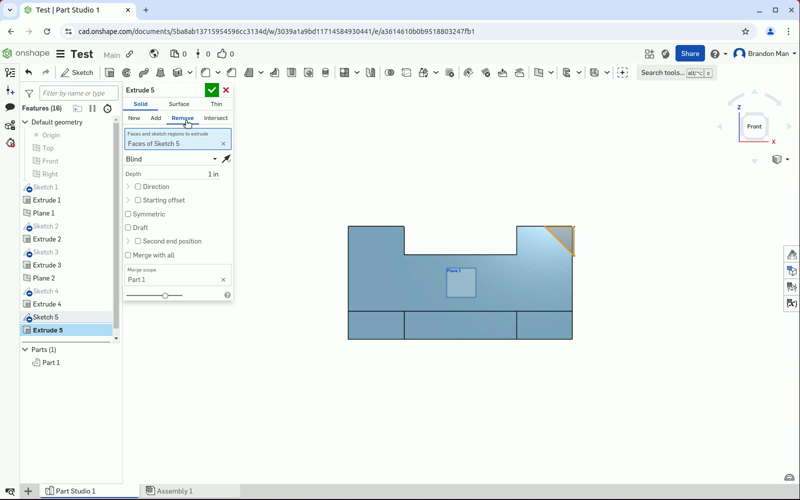
key(tab, 4)
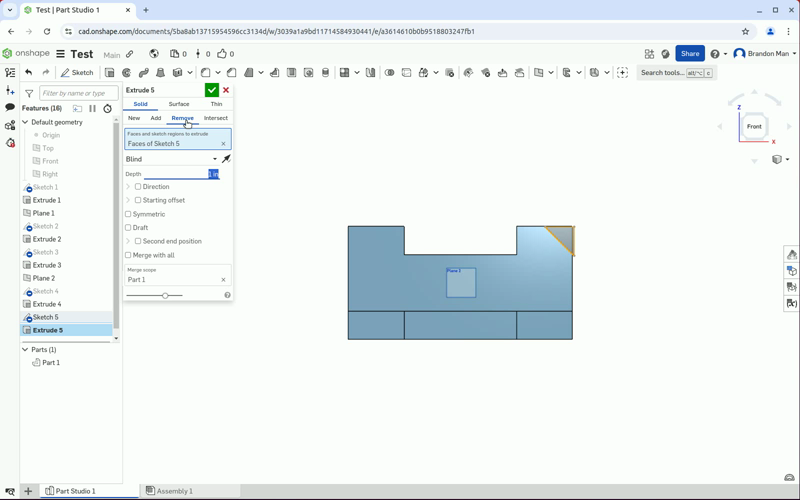
text(11.554)
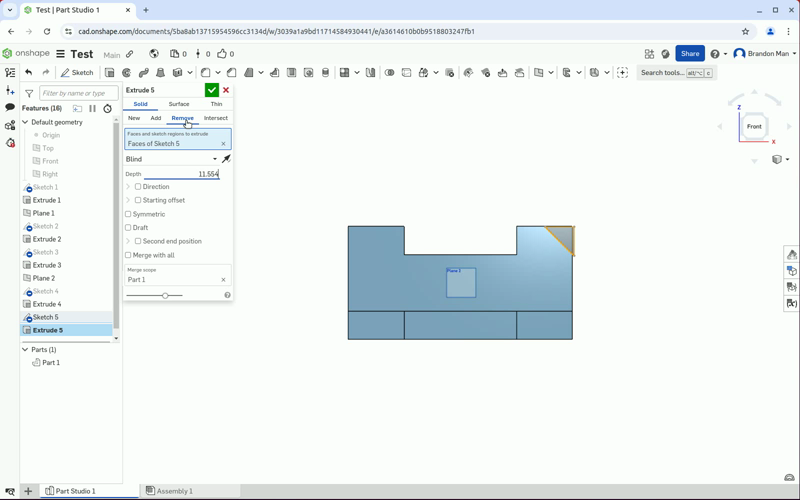
key(tab, 6)
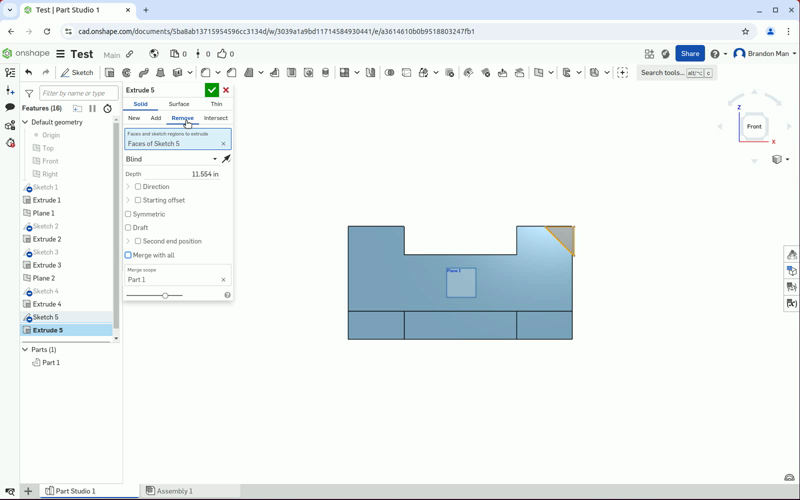
key(space)
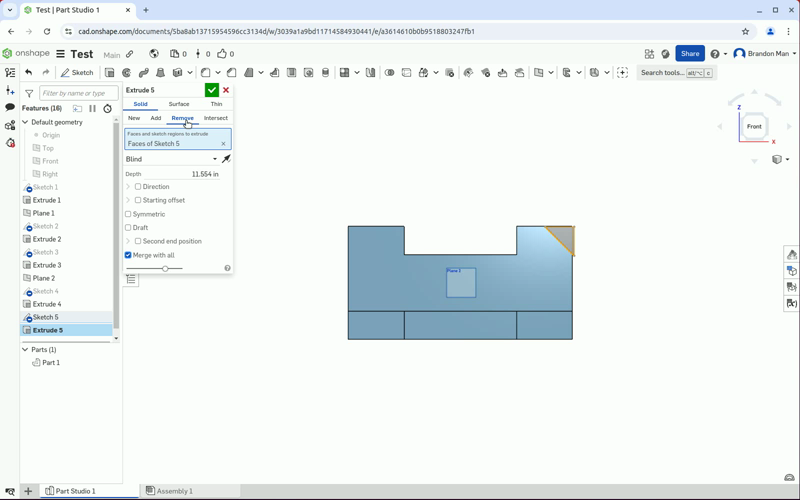
key(enter)
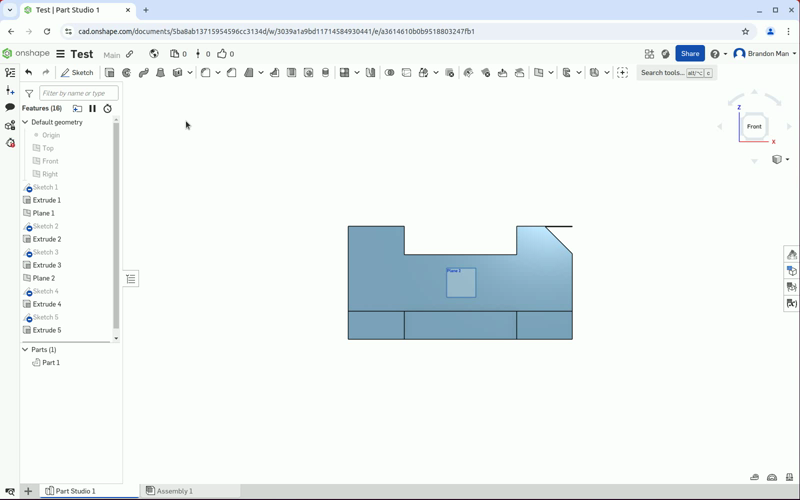
key(shift+h)
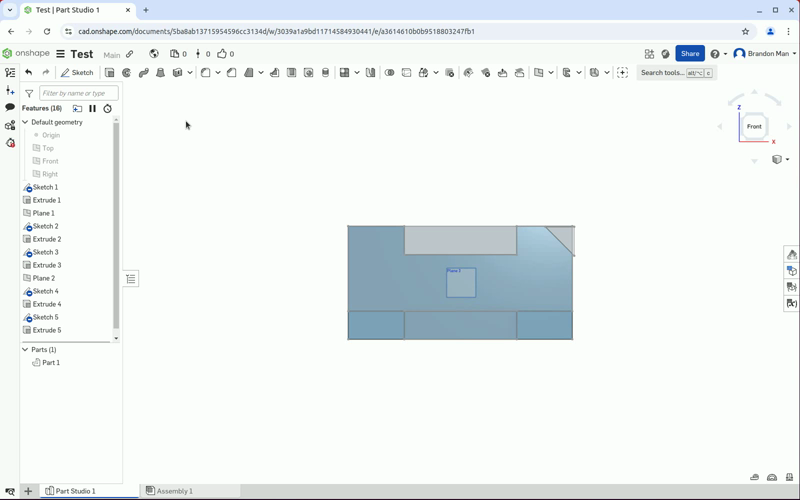
key(shift+h)
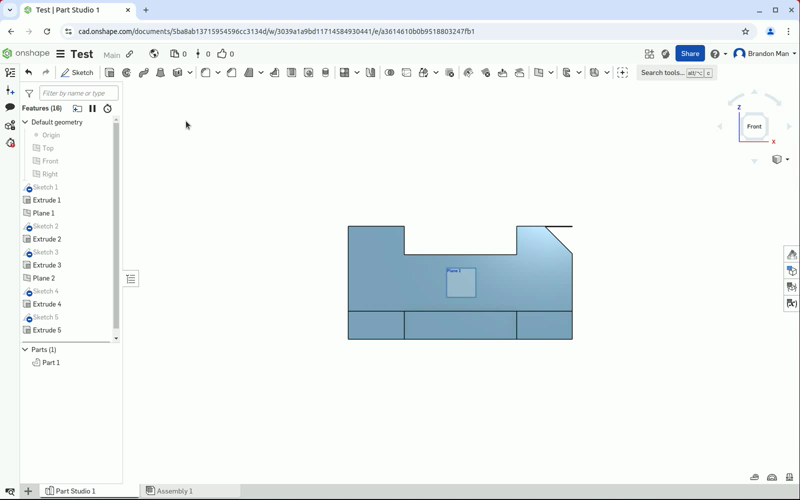
mouse_move(69, 189)
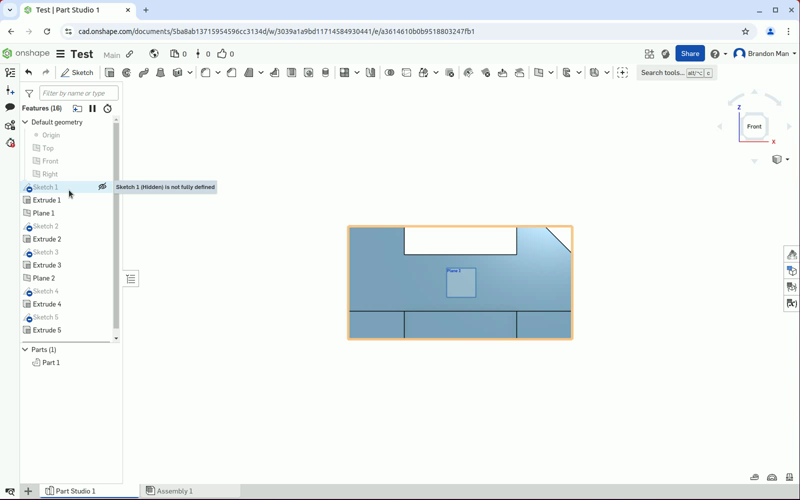
click(69, 189)
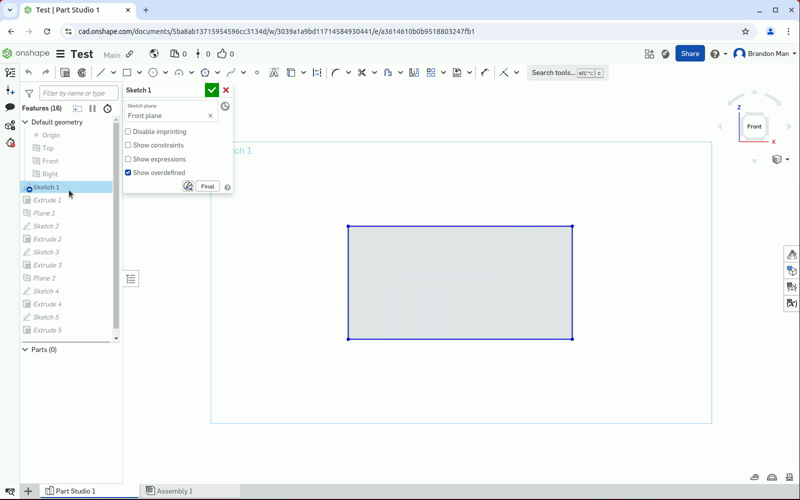
mouse_move(229, 92)
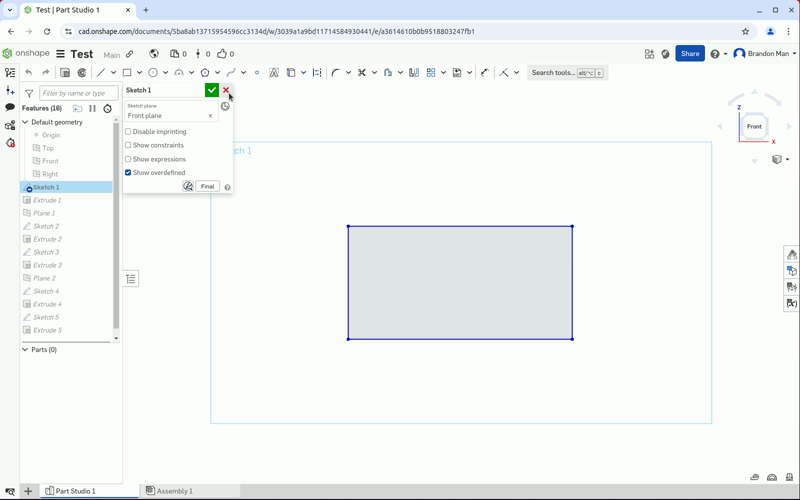
click(229, 92)
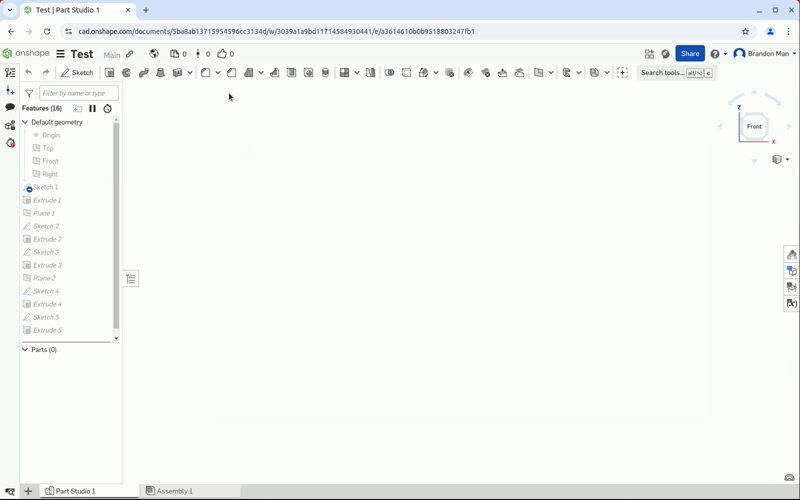
key(shift+s)
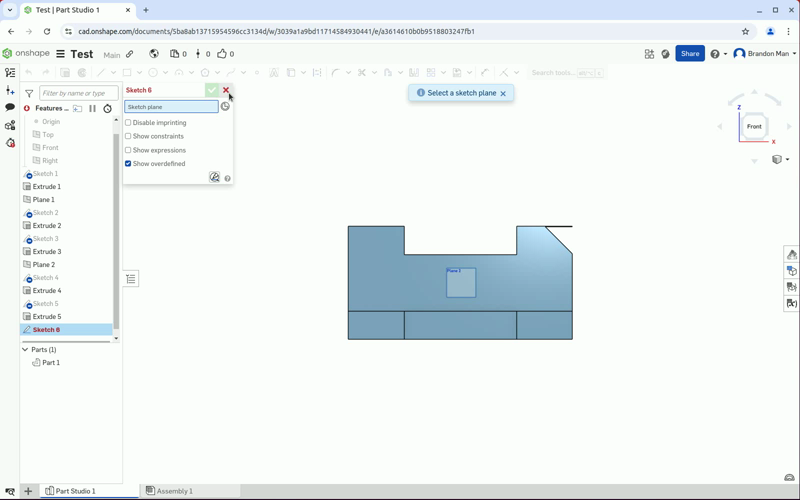
mouse_move(69, 267)
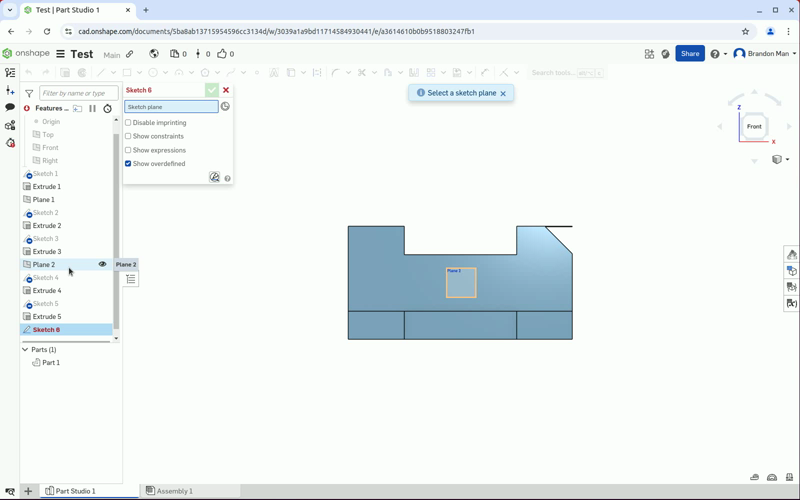
click(69, 267)
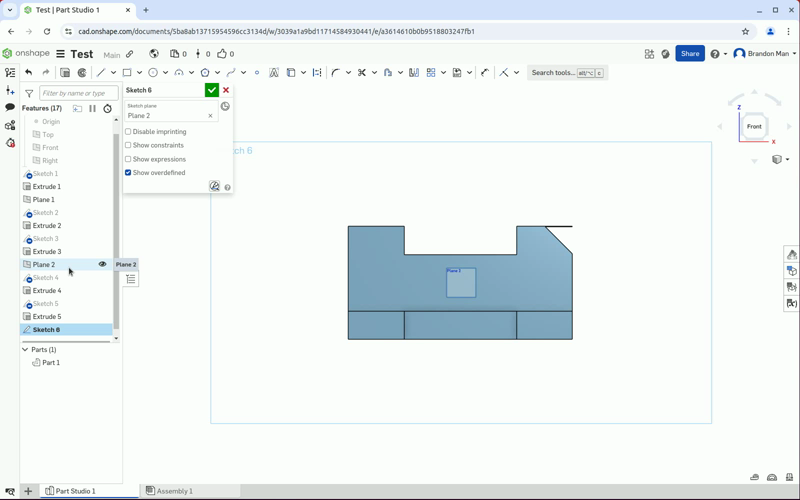
mouse_move(73, 352)
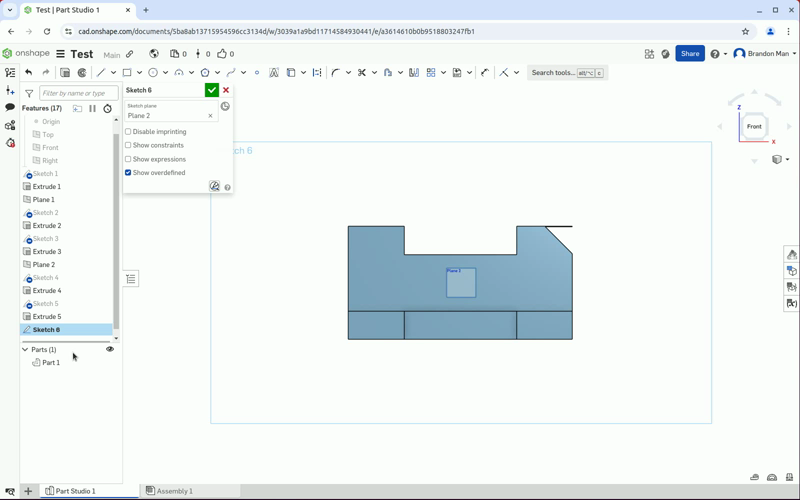
key(y)
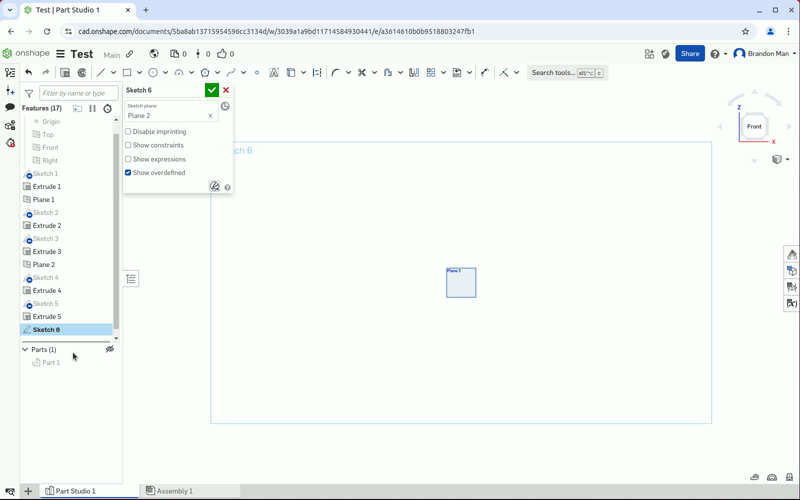
key(l)
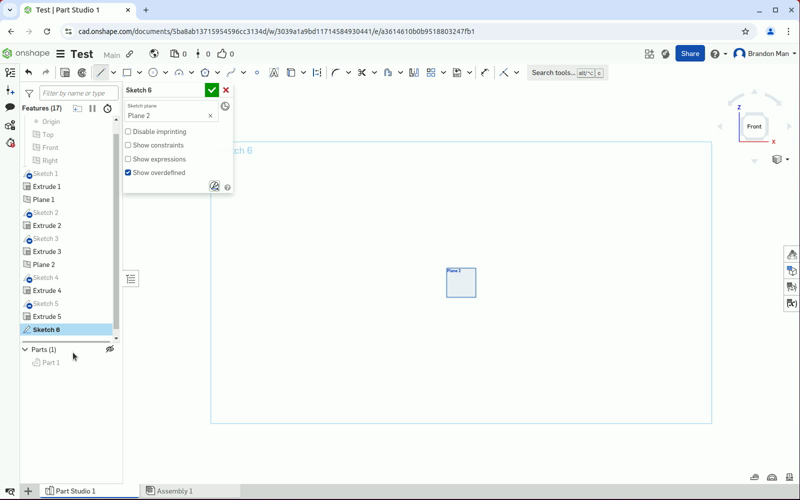
key_down(shift)
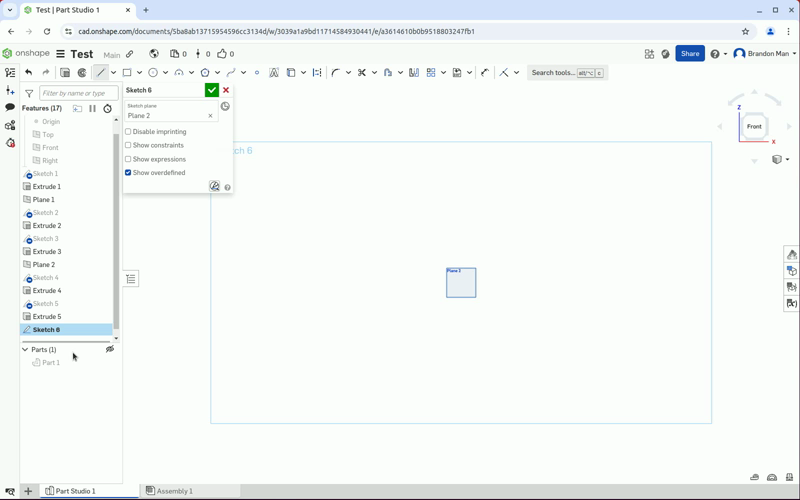
mouse_move(348, 254)
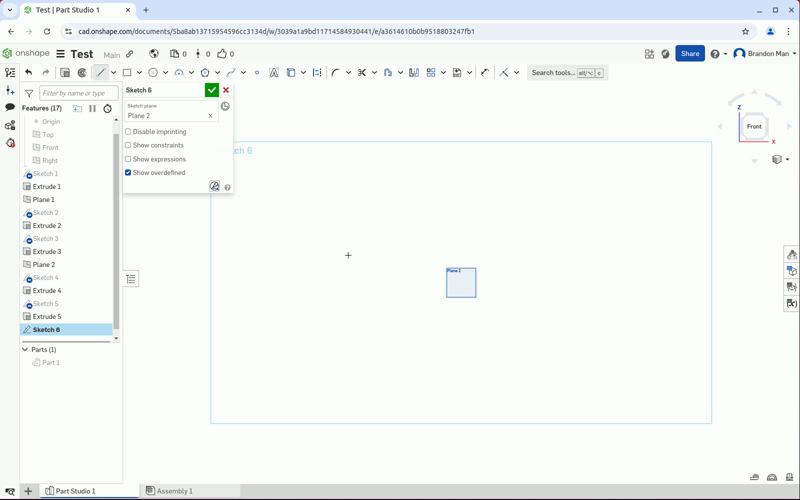
click(348, 254)
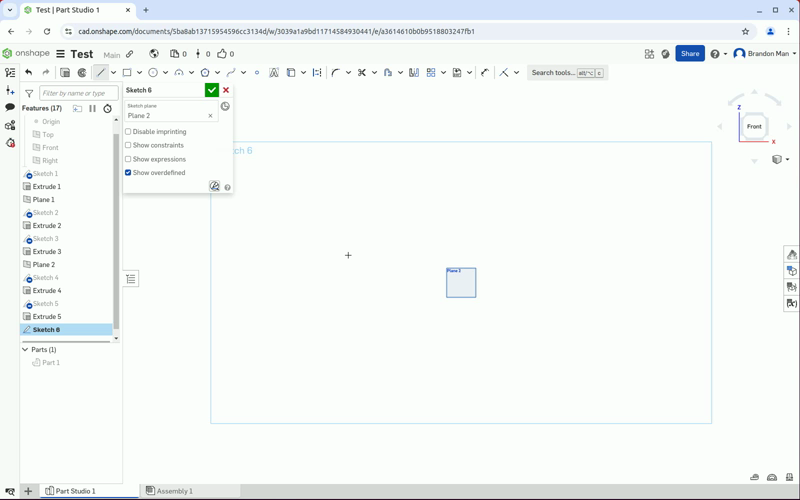
key_up(shift)
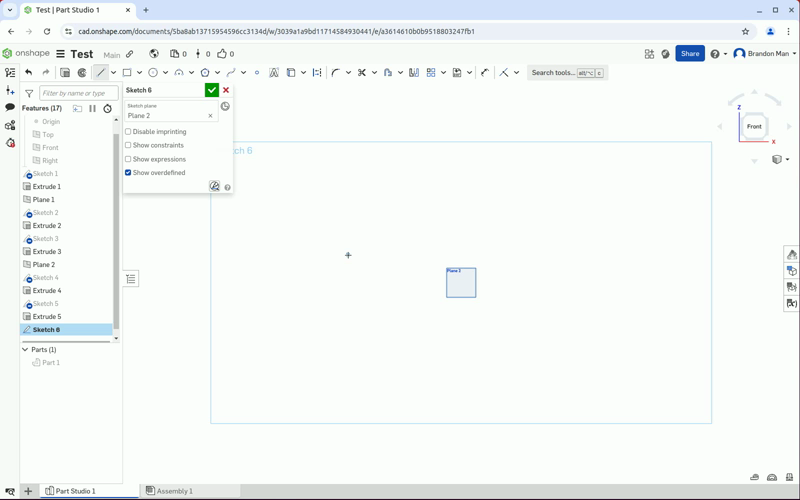
key_down(shift)
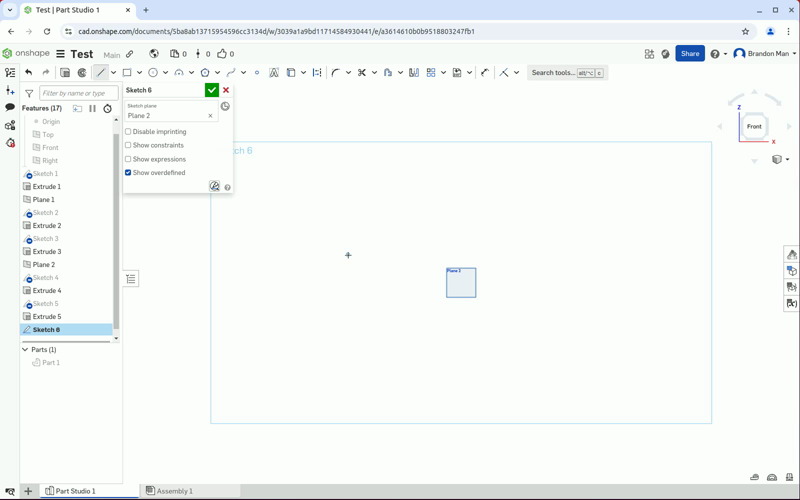
mouse_move(378, 254)
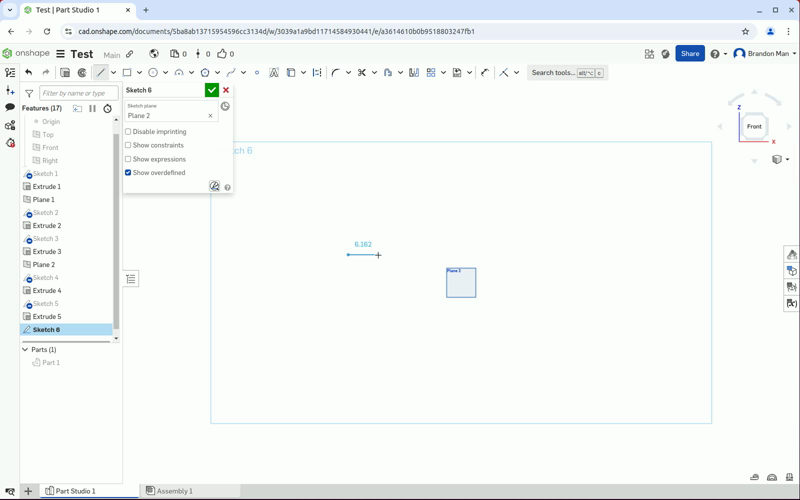
mouse_move(377, 225)
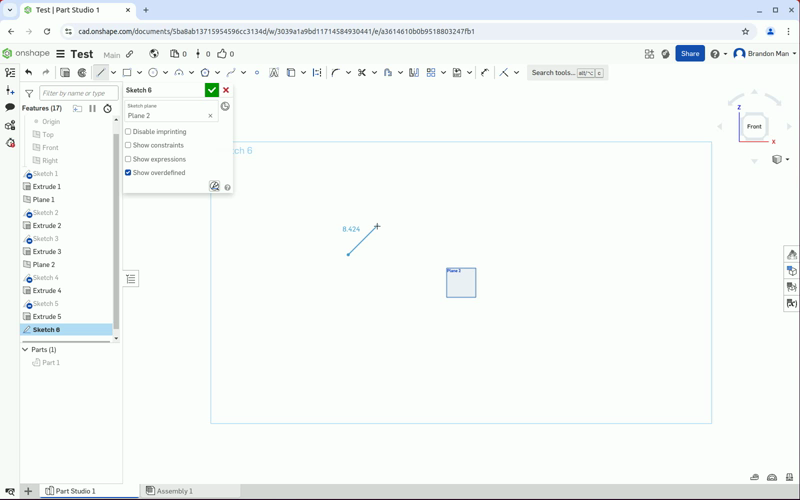
click(377, 225)
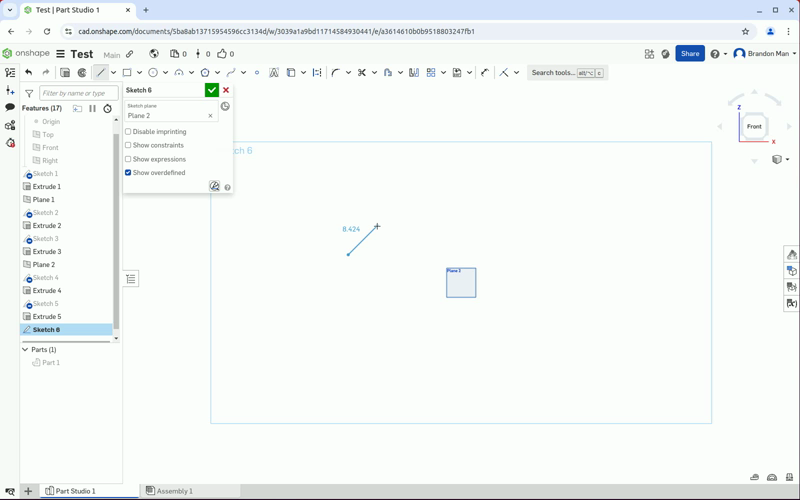
key_up(shift)
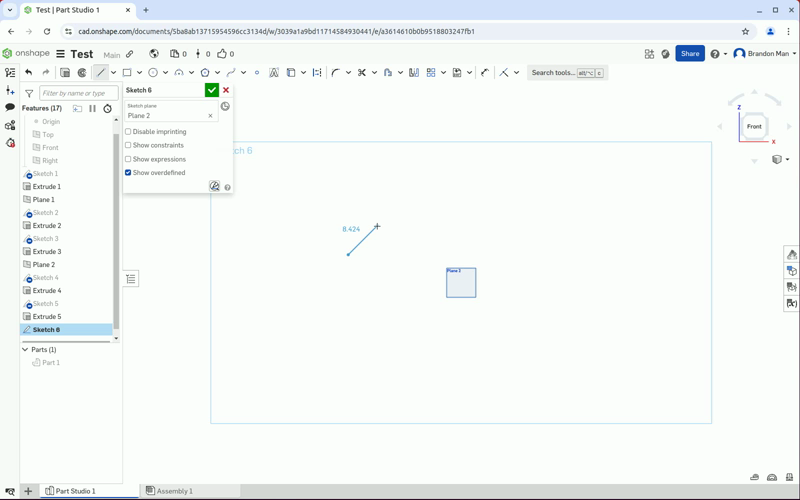
key_down(shift)
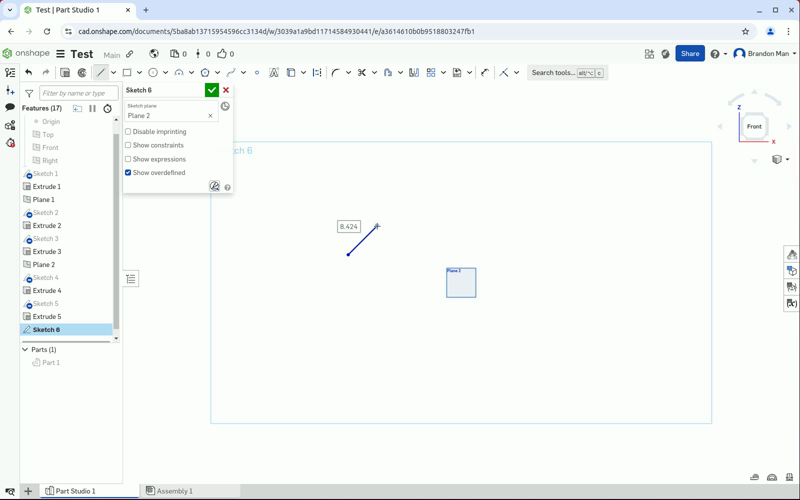
mouse_move(407, 225)
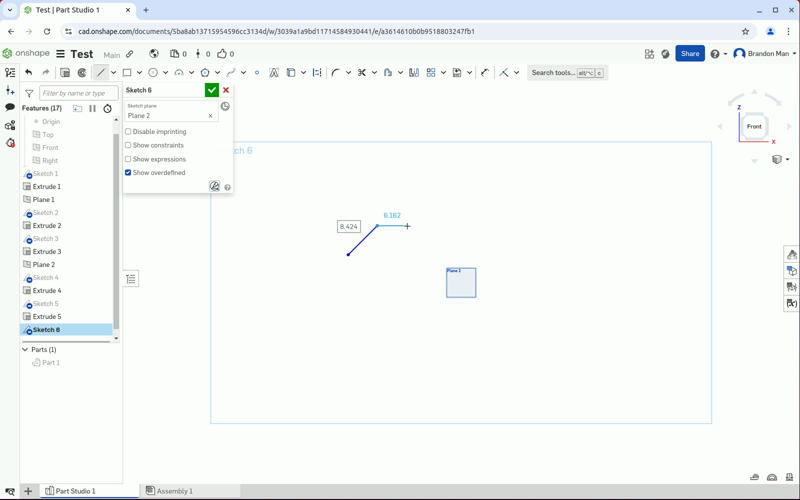
mouse_move(348, 225)
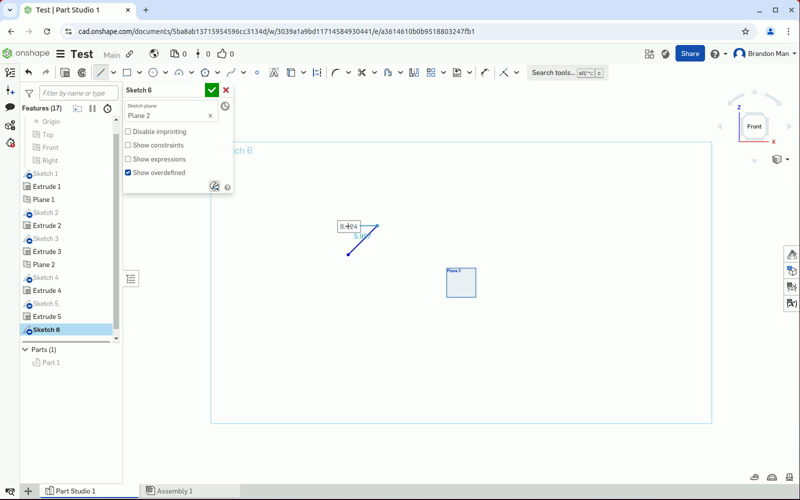
click(348, 225)
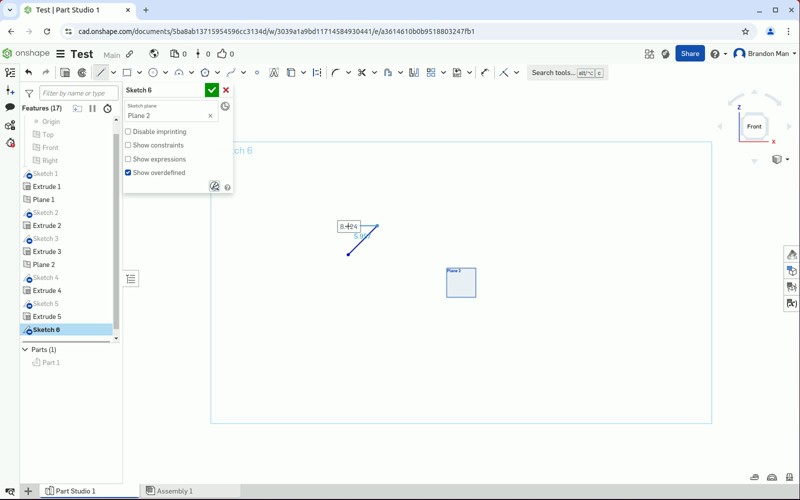
key_up(shift)
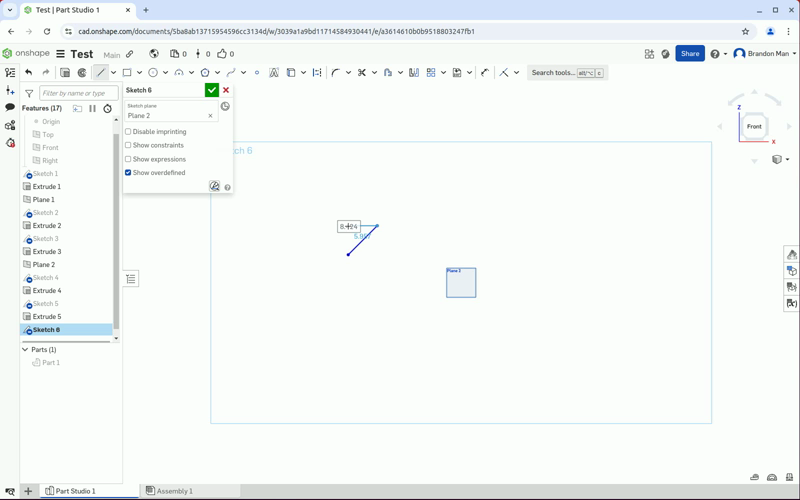
mouse_move(378, 225)
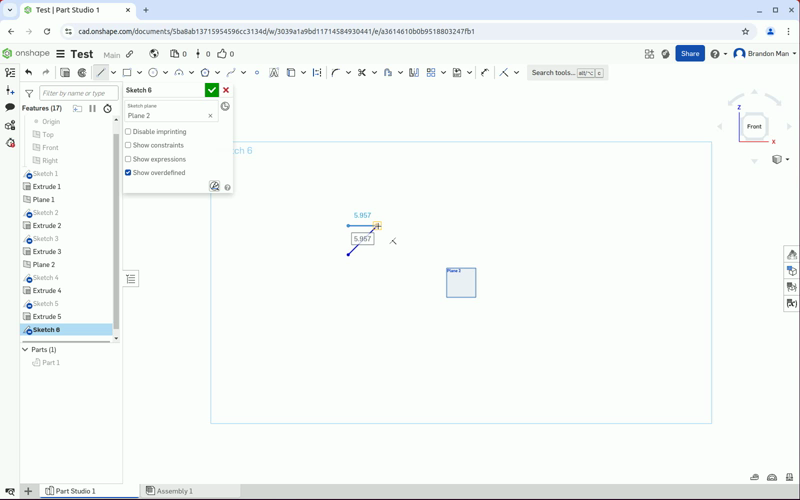
key_down(shift)
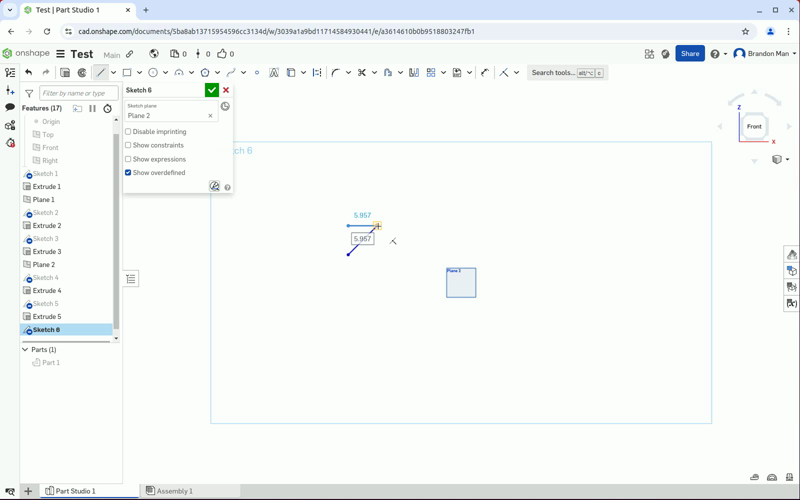
mouse_move(348, 254)
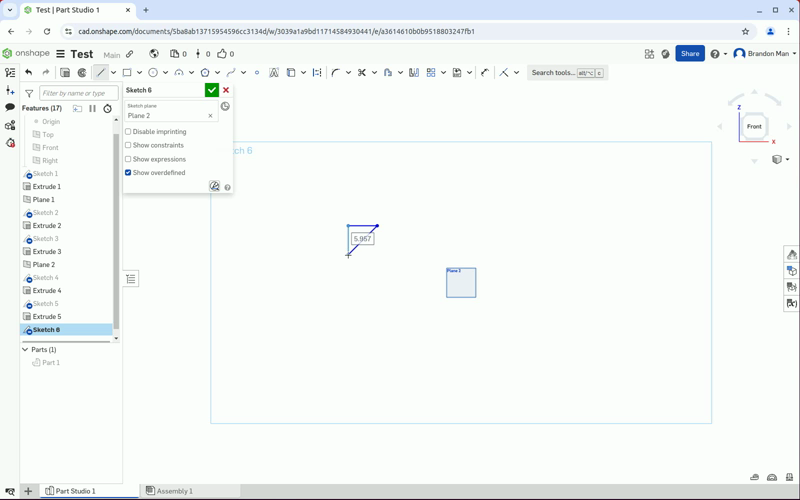
key_up(shift)
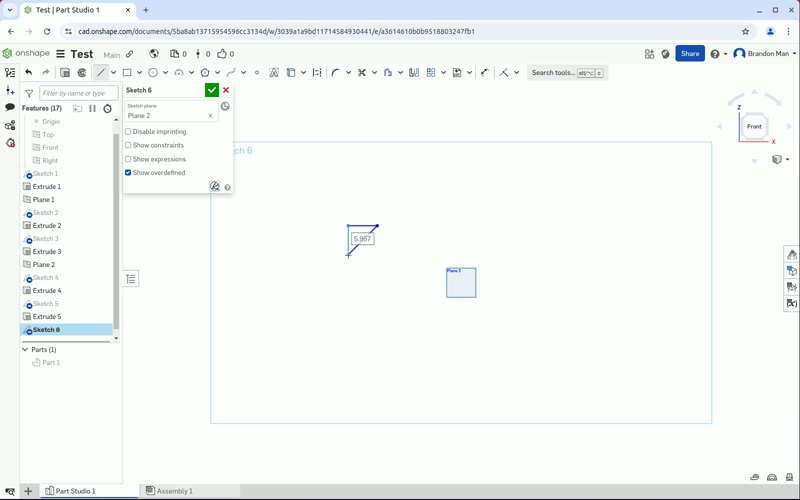
click(348, 254)
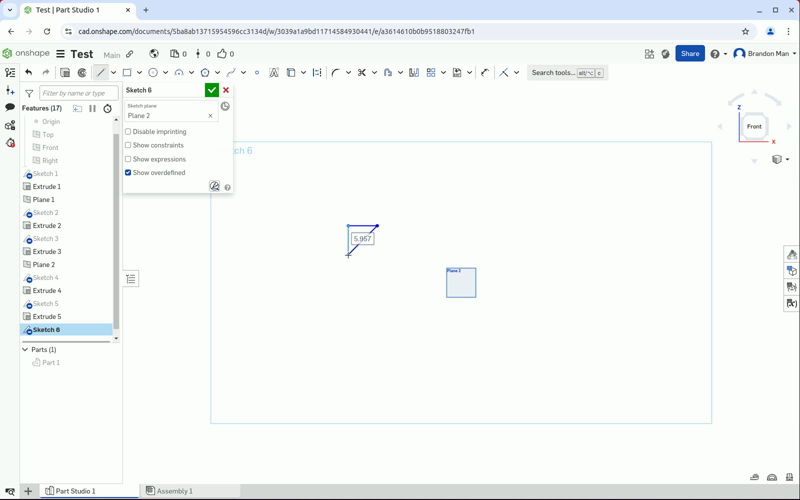
key(esc)
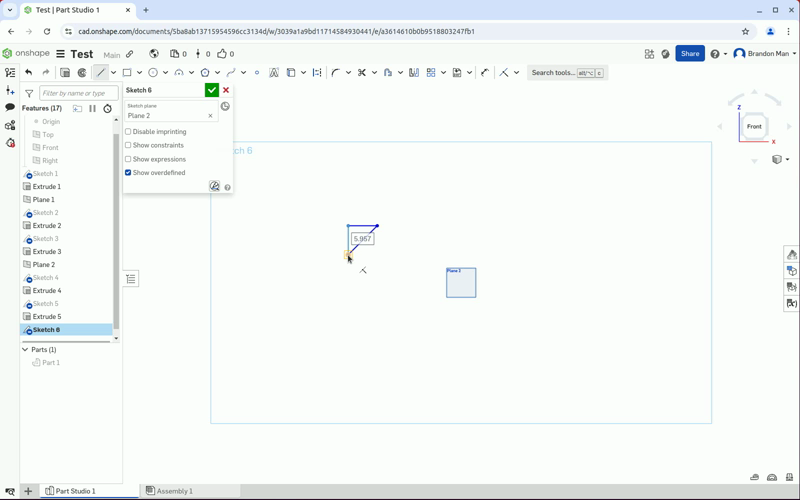
mouse_move(352, 237)
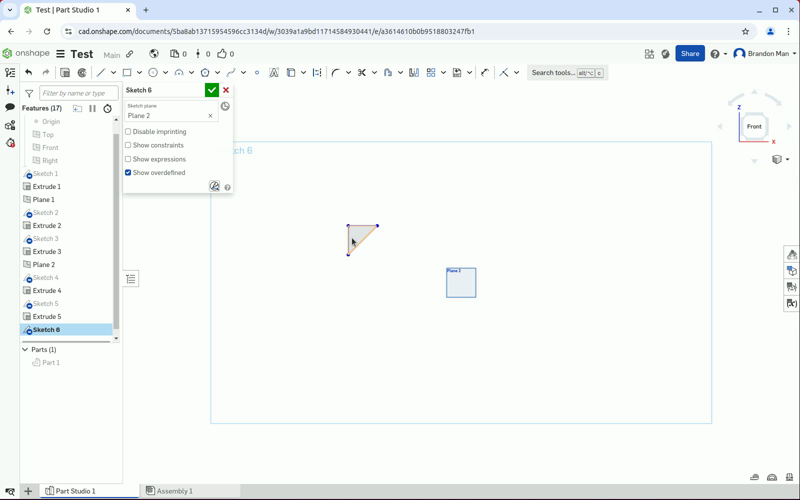
scroll(6)
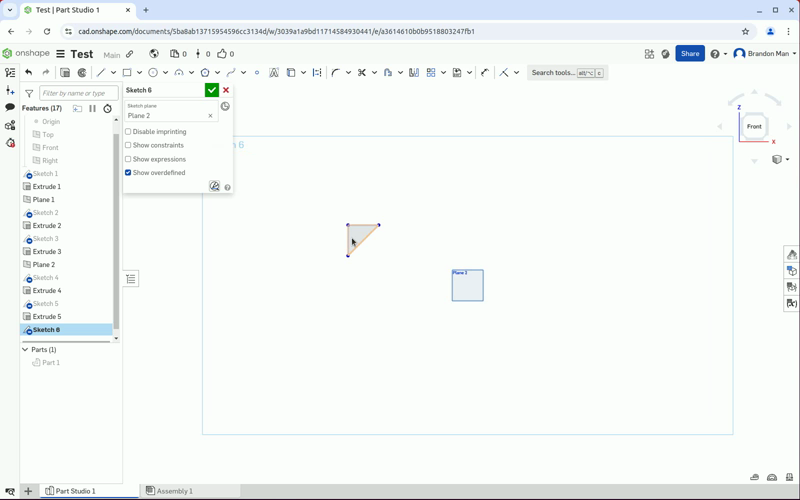
scroll(6)
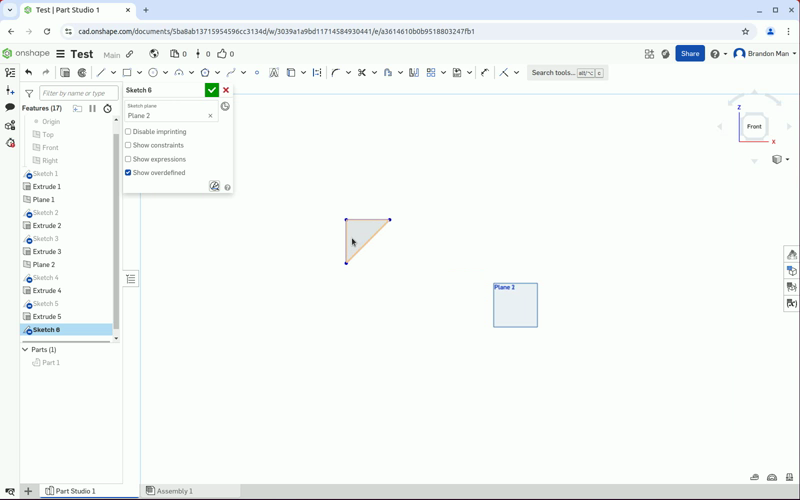
scroll(6)
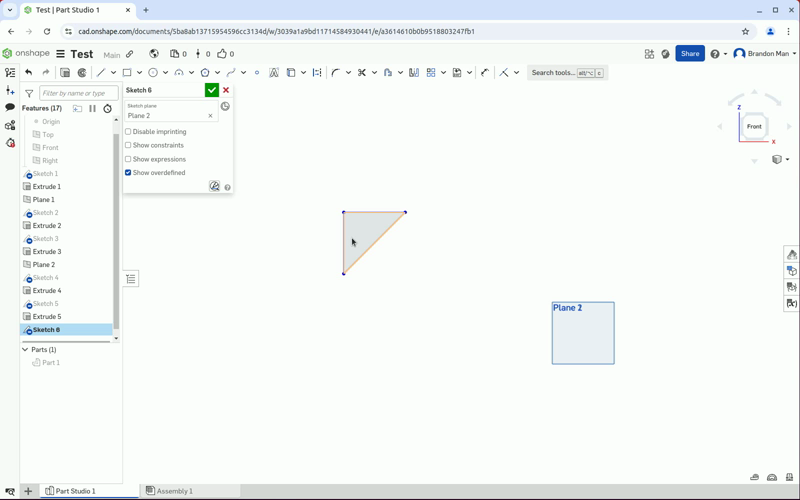
scroll(6)
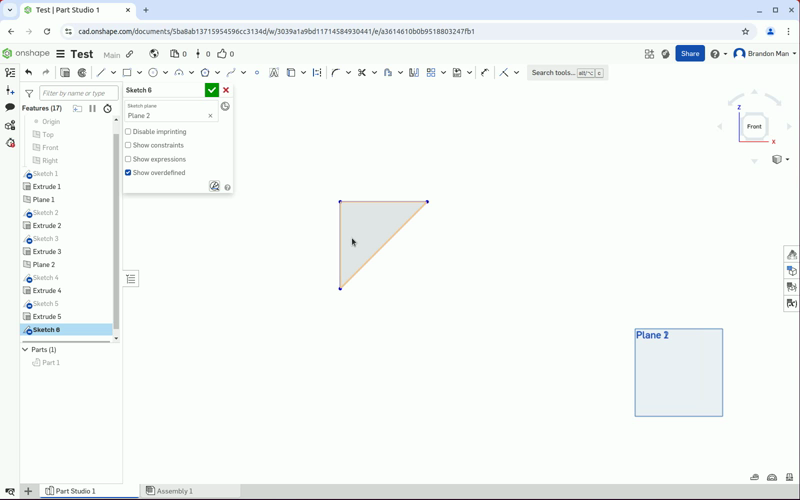
scroll(6)
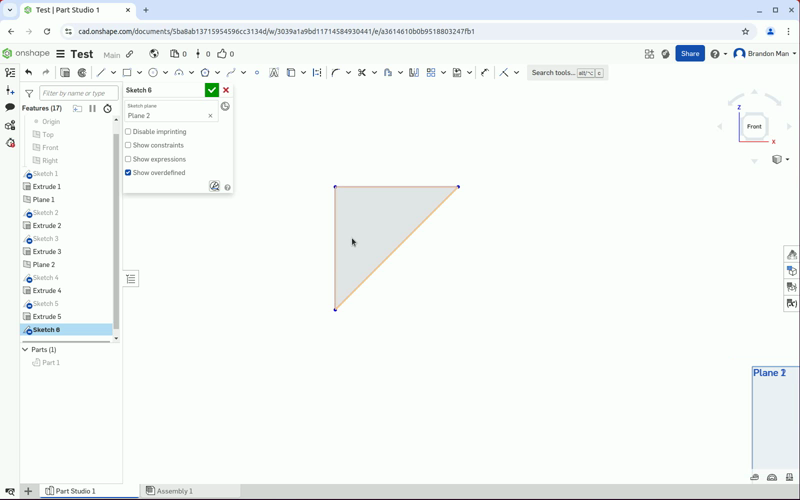
scroll(6)
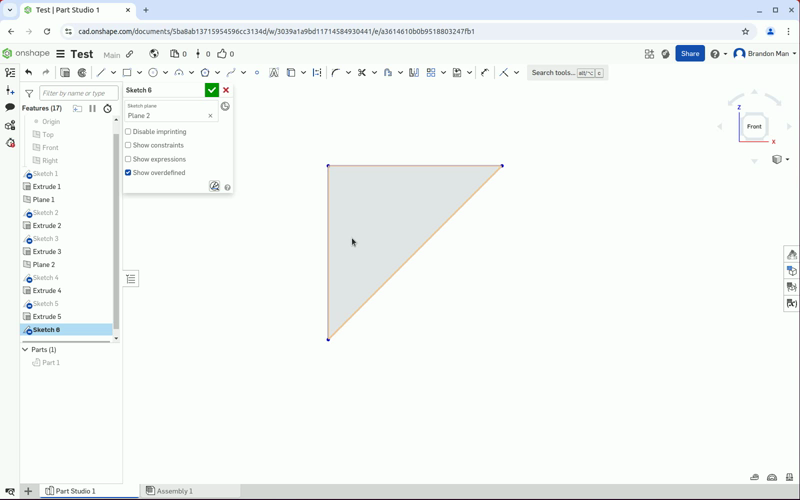
scroll(6)
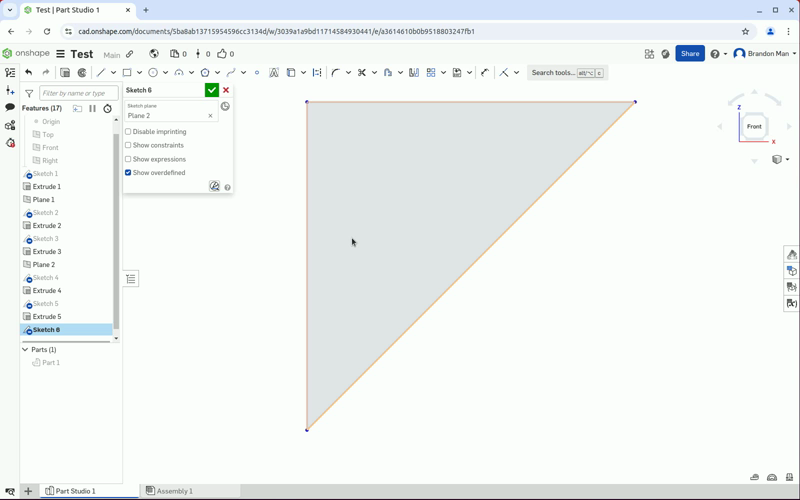
click(352, 237)
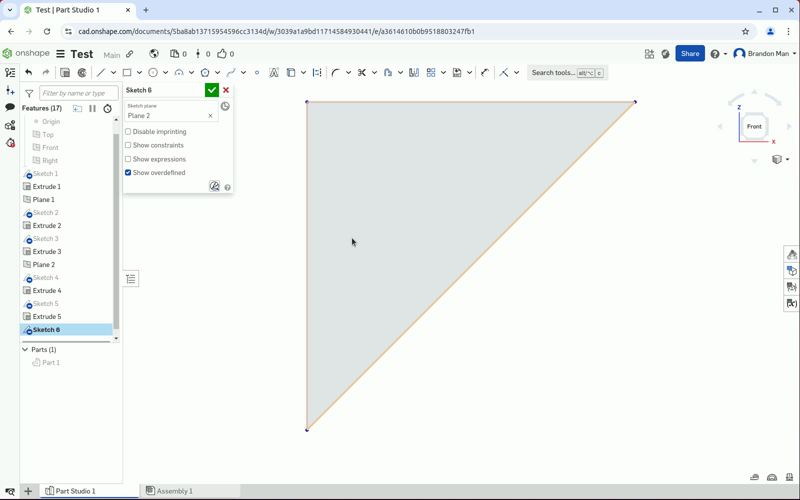
scroll(-6)
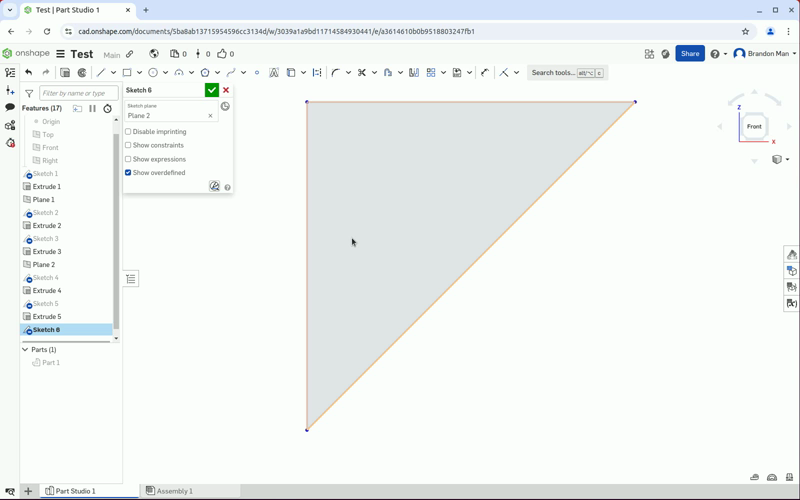
scroll(-6)
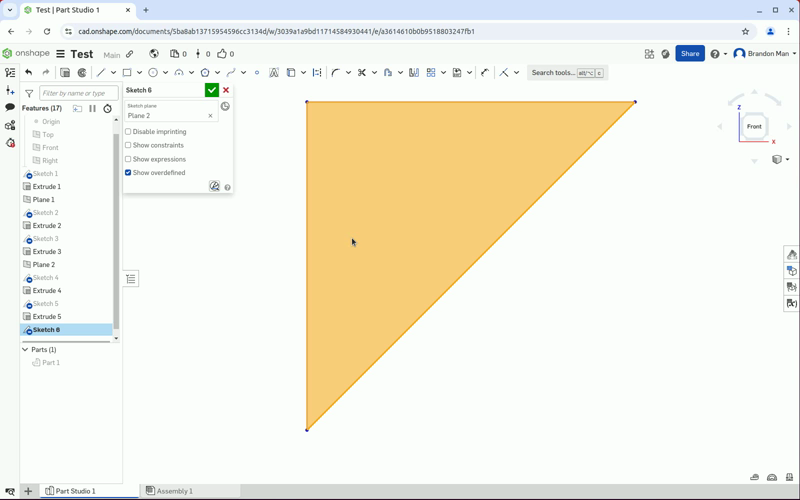
scroll(-6)
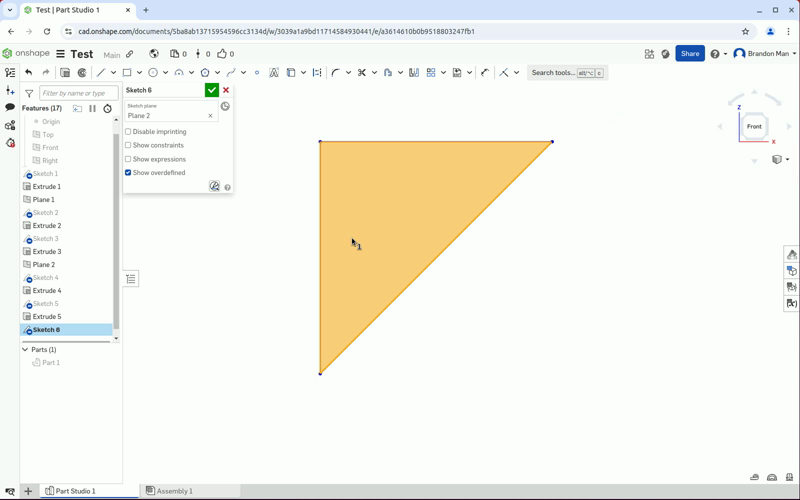
scroll(-6)
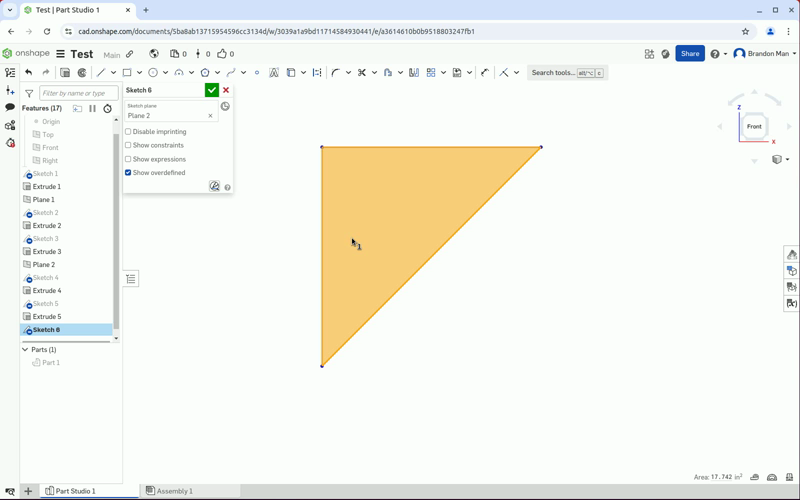
scroll(-6)
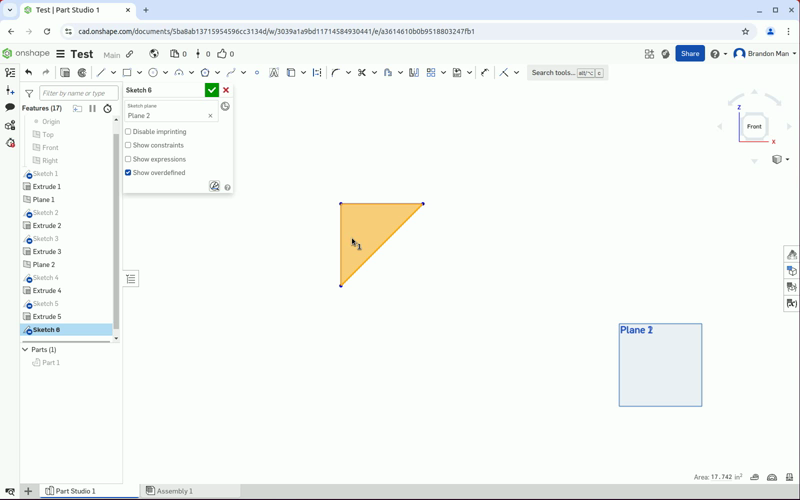
scroll(-6)
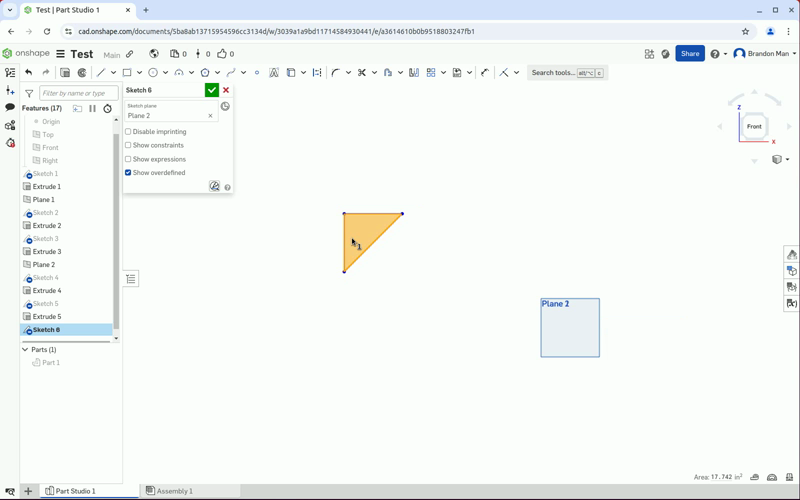
scroll(-6)
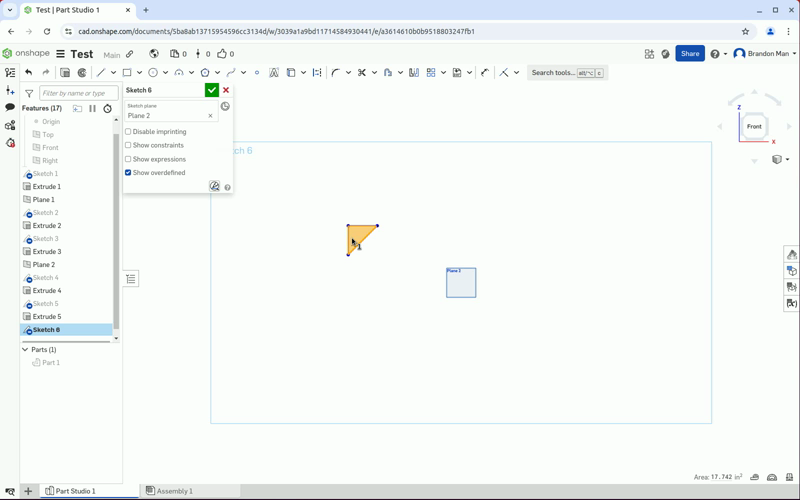
mouse_move(73, 352)
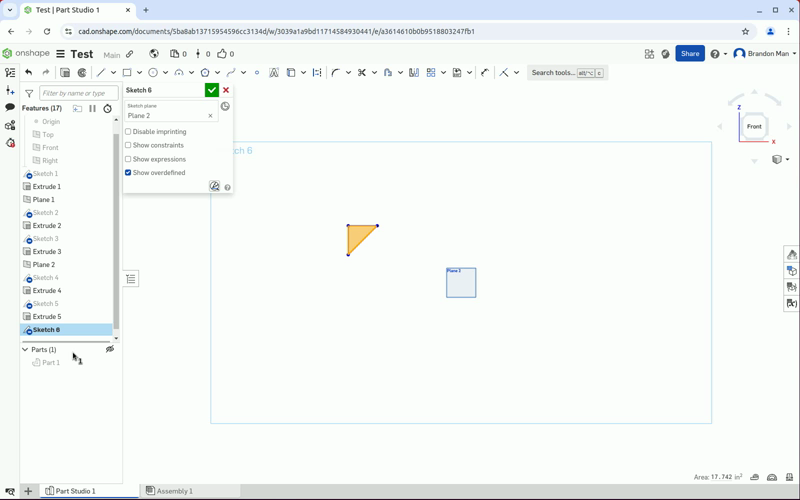
key(shift+y)
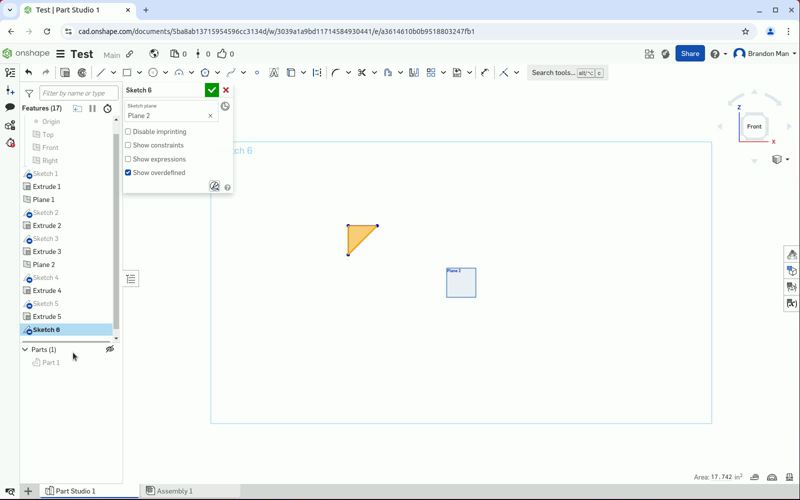
key(shift+e)
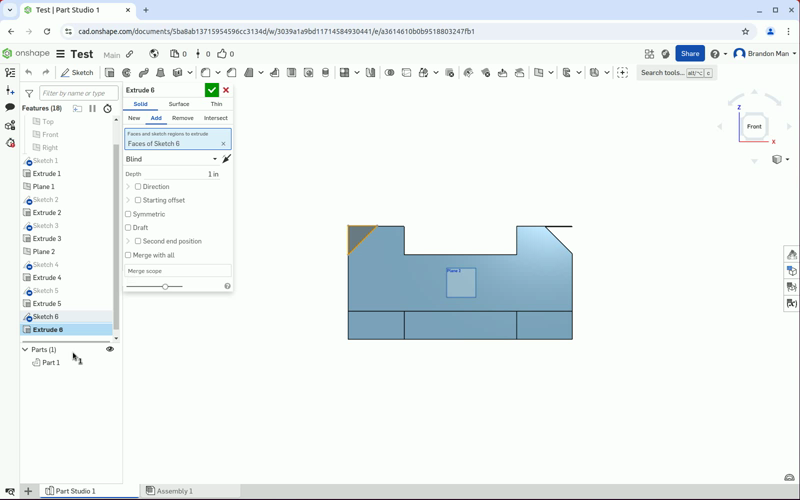
mouse_move(143, 106)
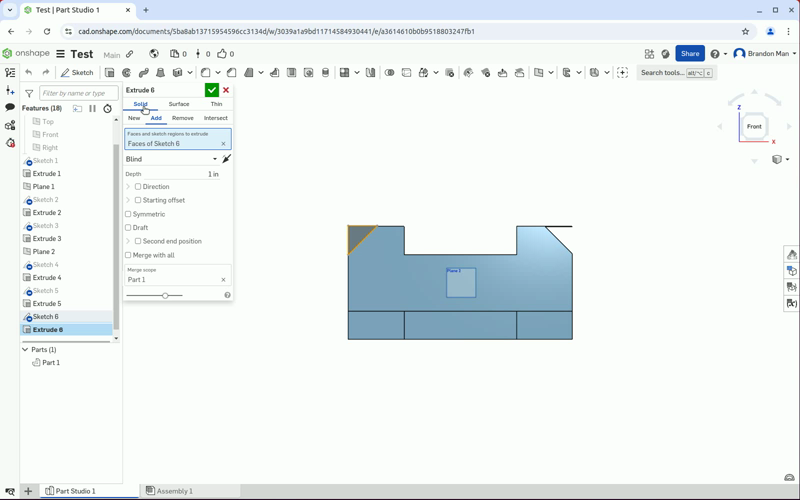
click(143, 106)
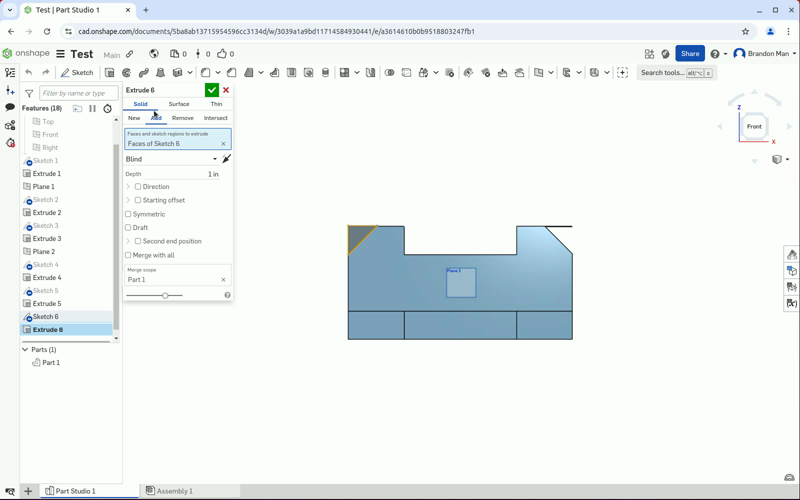
mouse_move(186, 120)
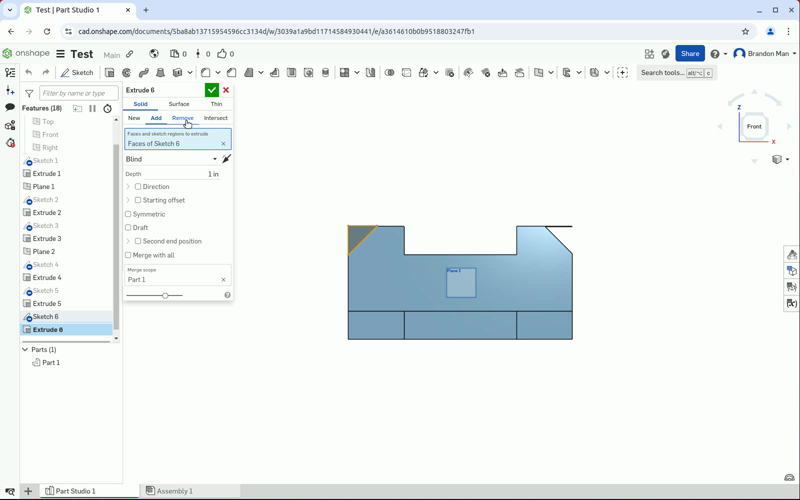
click(186, 120)
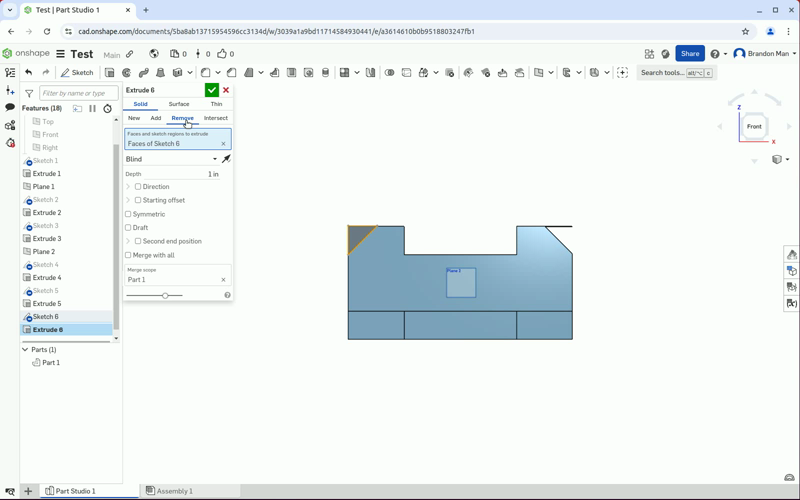
key(tab, 4)
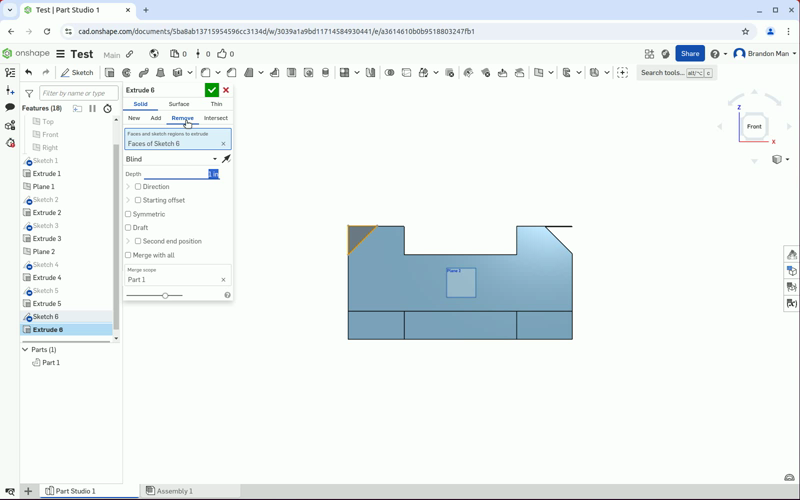
text(11.554)
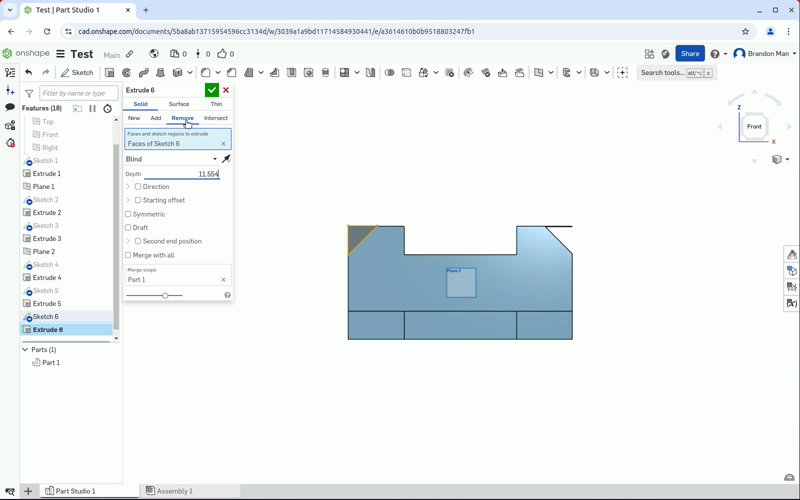
key(tab, 6)
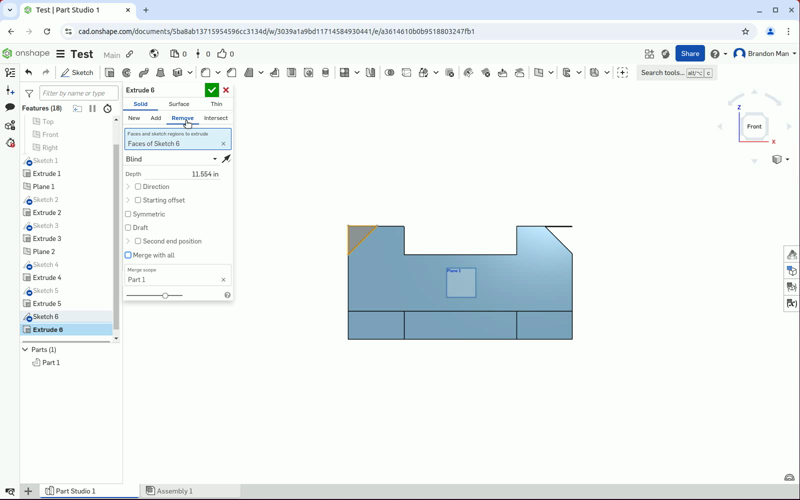
key(space)
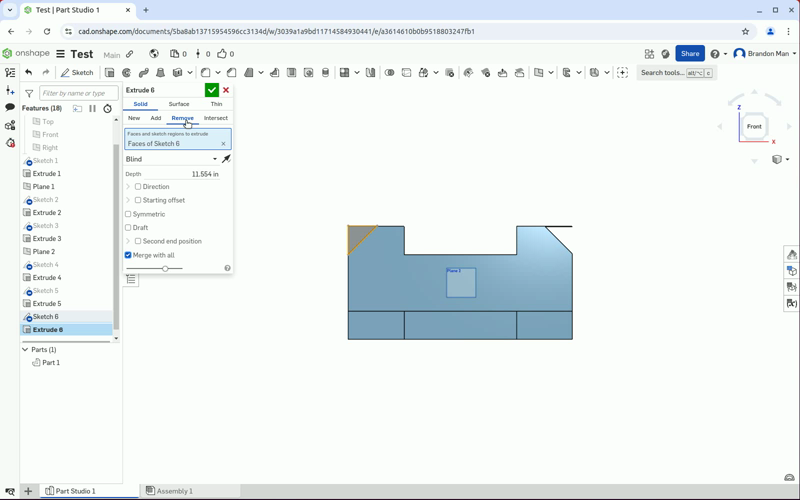
key(enter)
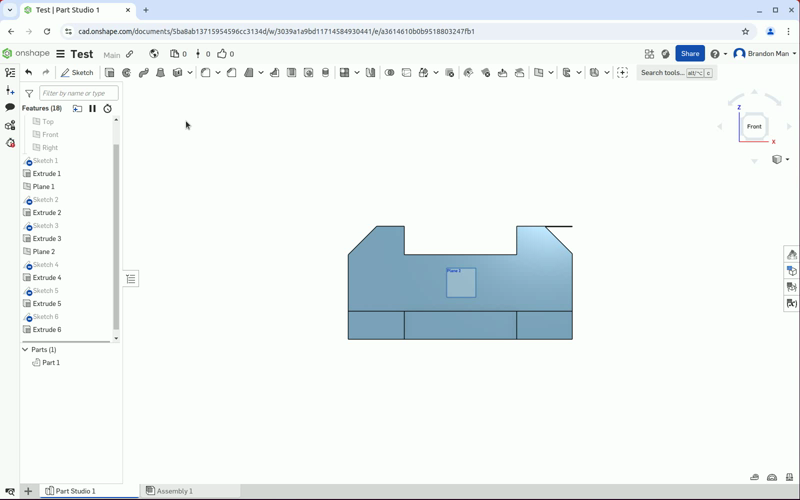
key(shift+h)
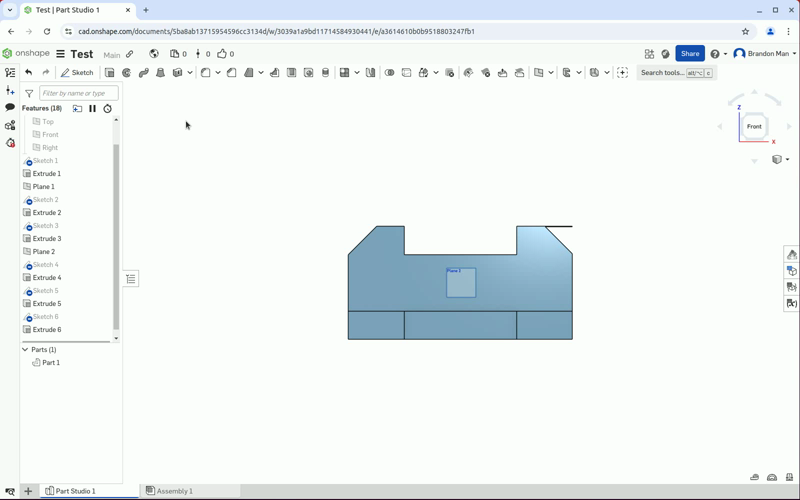
key(shift+h)
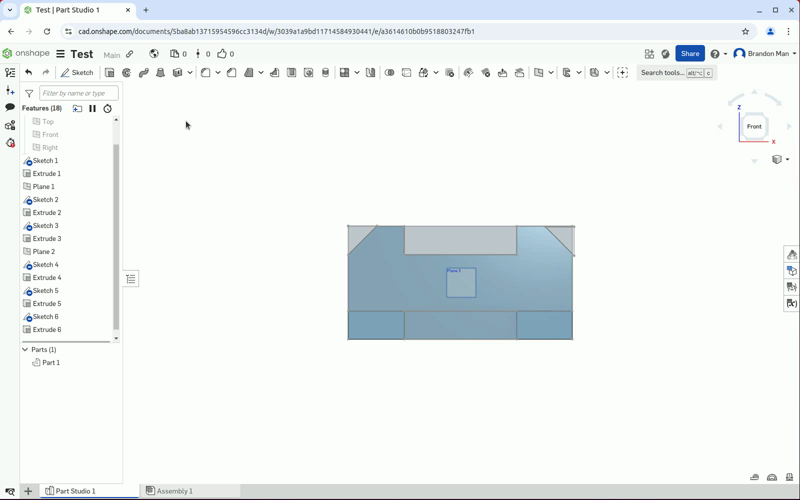
key(shift+7)
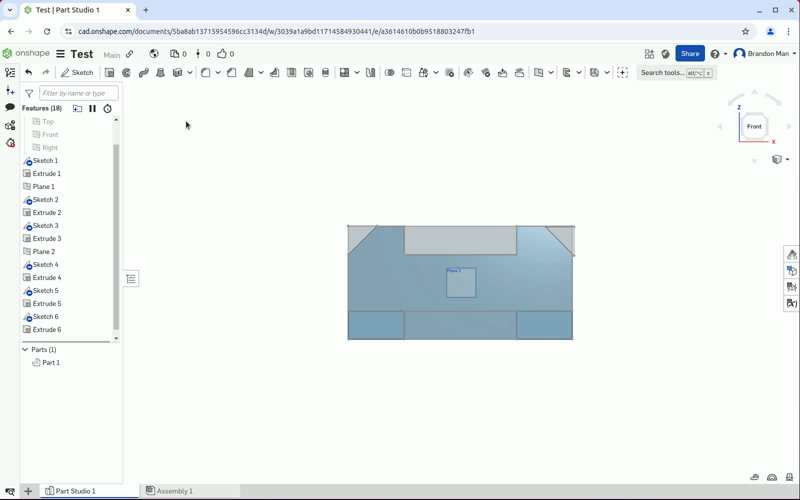
key(left, 2)
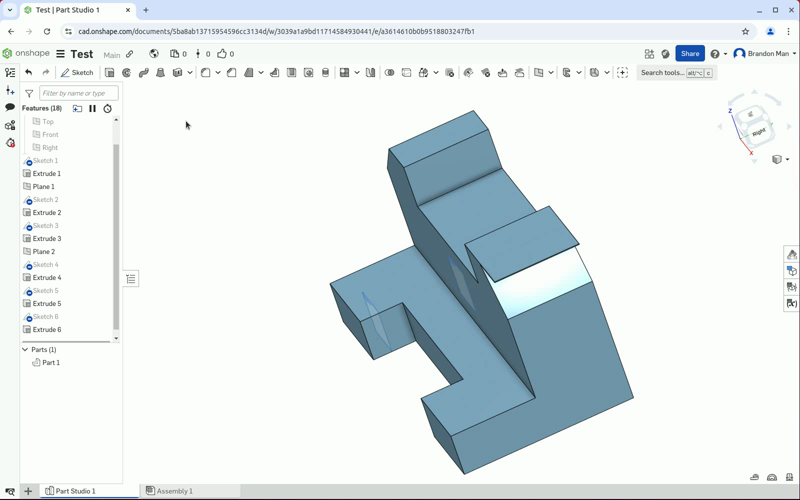
key(down, 2)
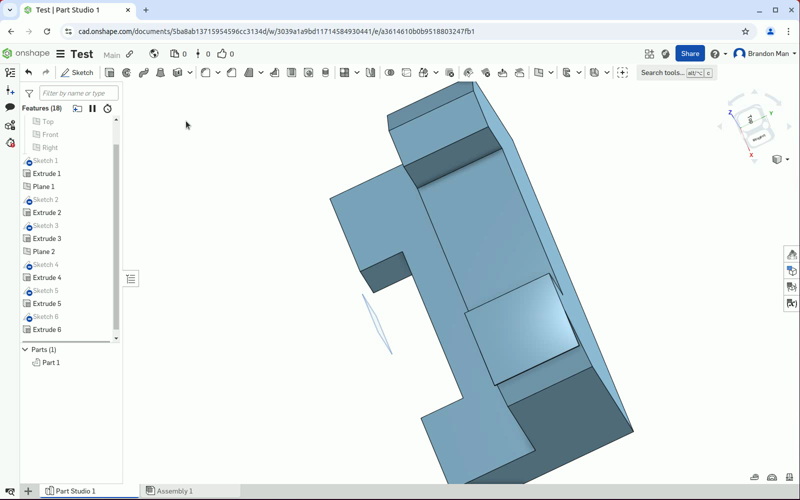
key(up, 2)
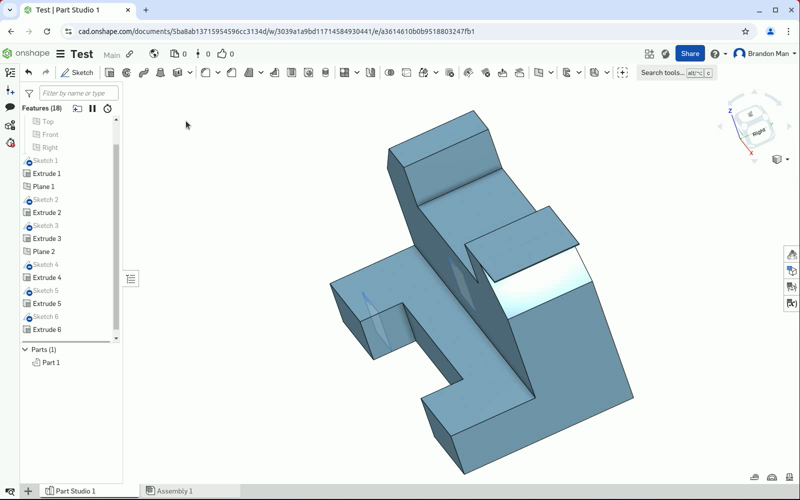
key(right, 2)
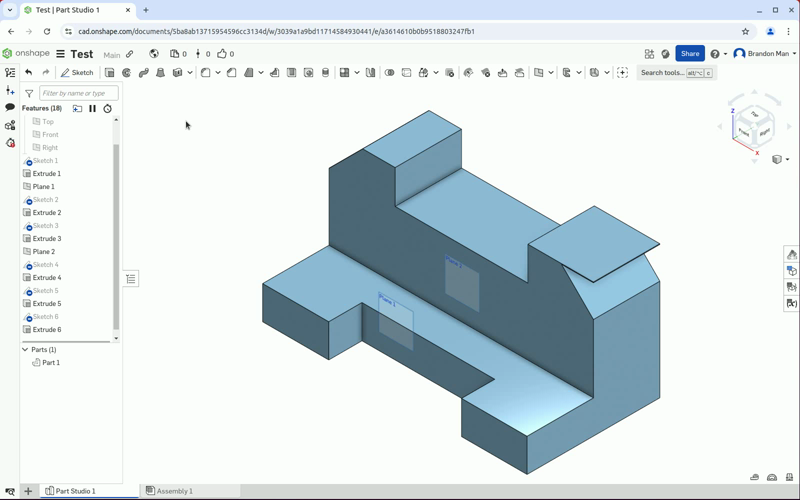
mouse_move(69, 163)
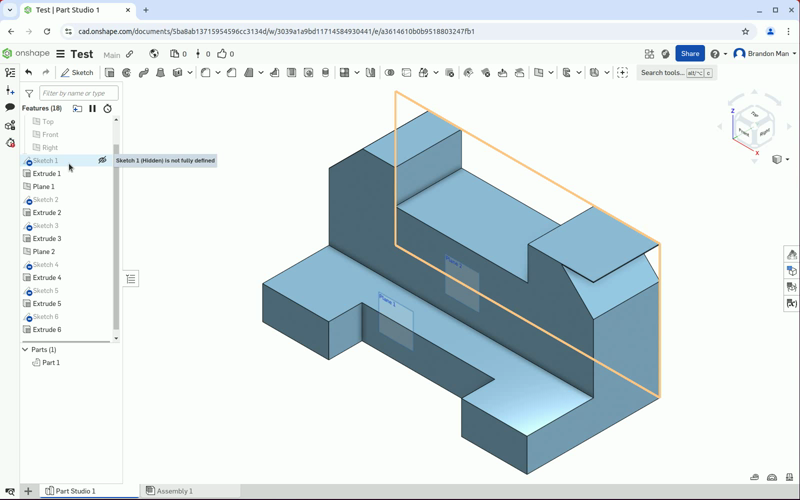
click(69, 163)